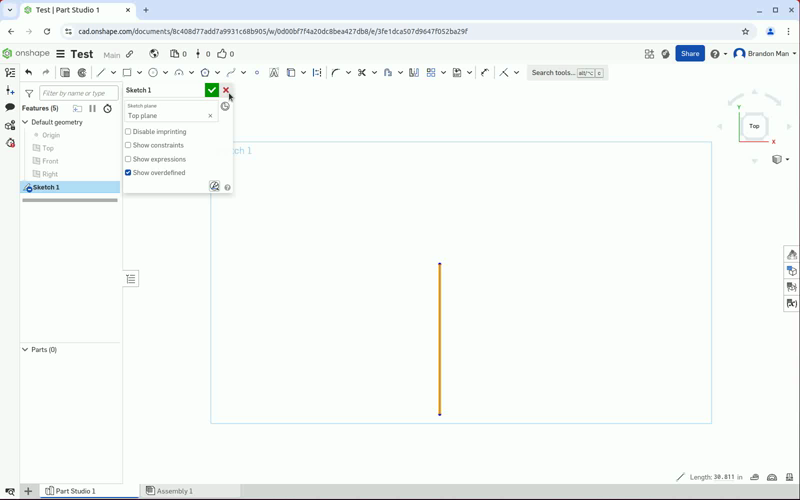
key(shift+h)
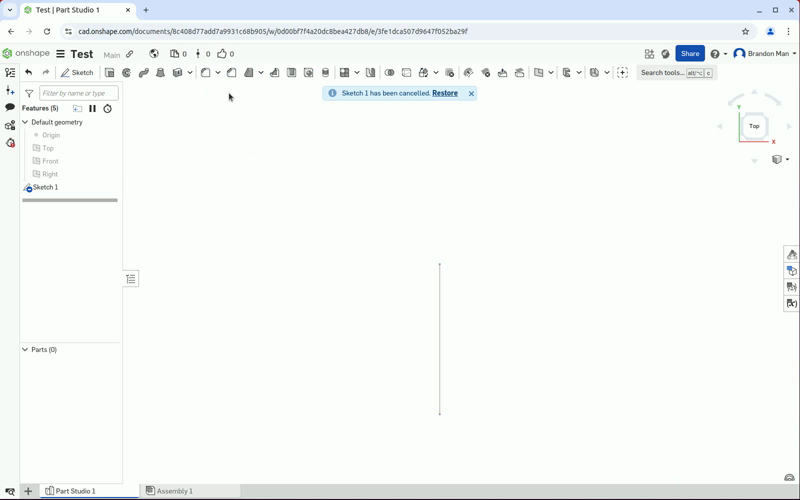
key(shift+s)
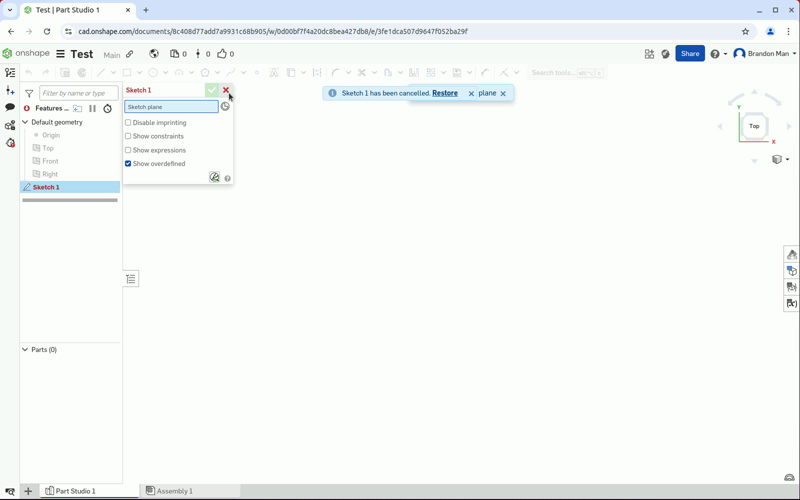
mouse_move(73, 150)
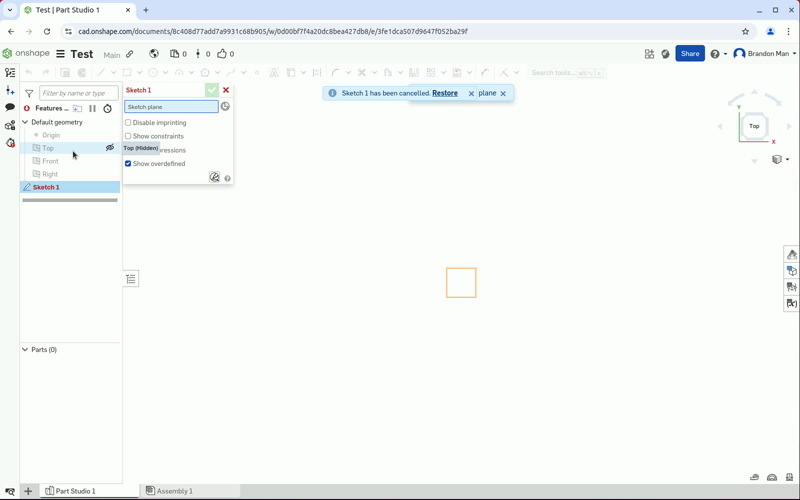
click(73, 150)
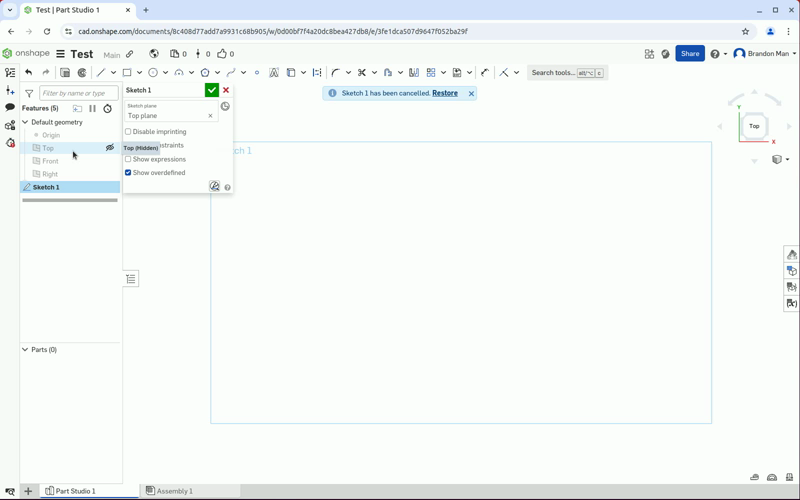
mouse_move(73, 352)
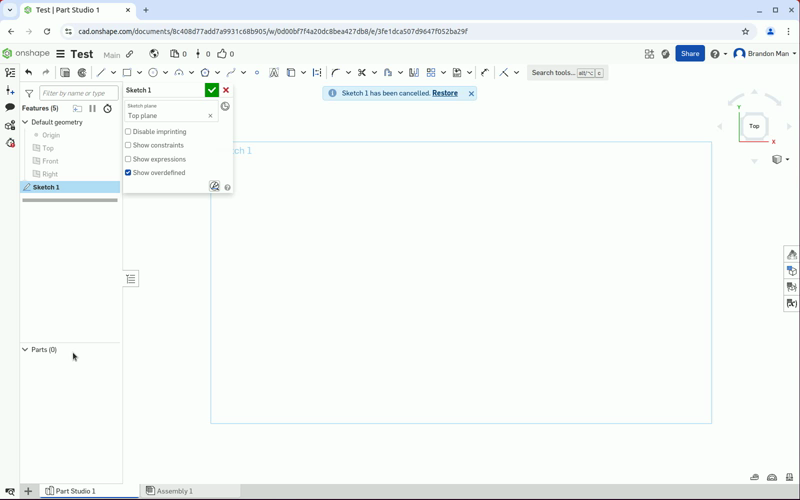
key(y)
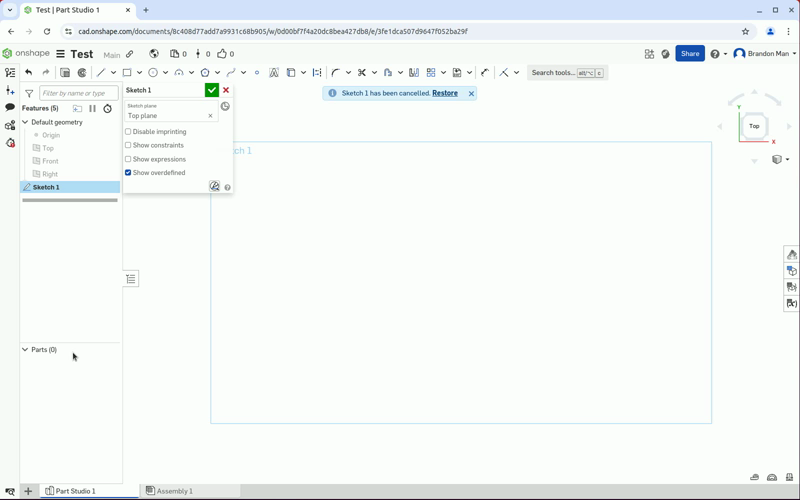
key(l)
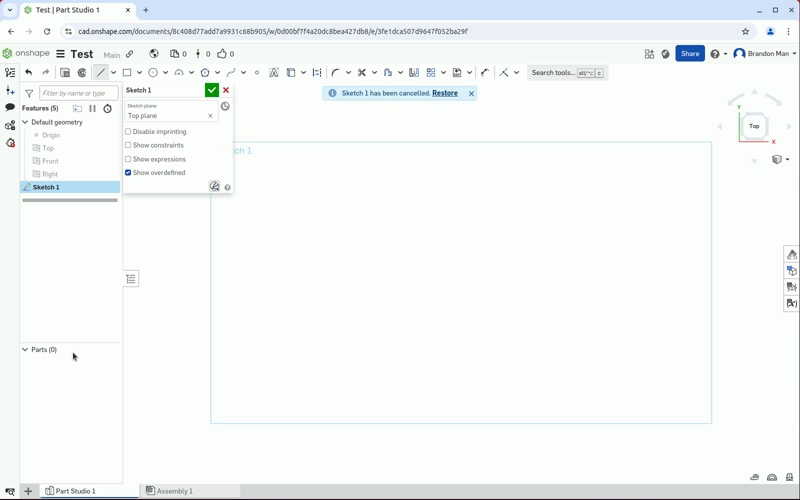
key_down(shift)
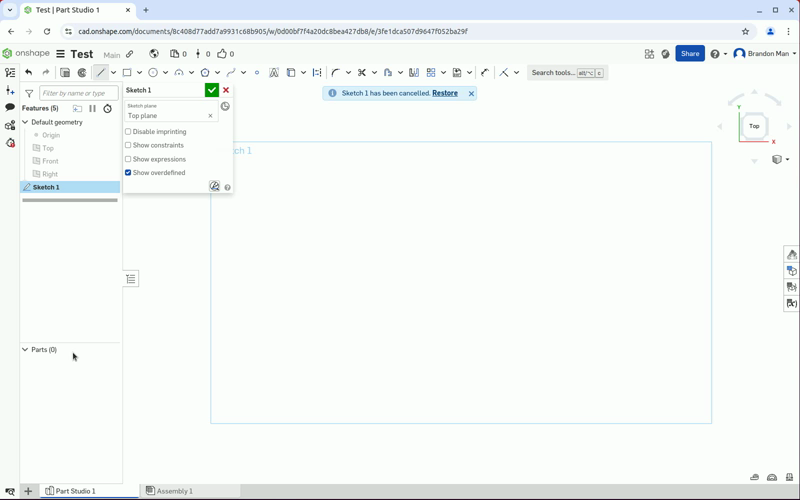
mouse_move(348, 305)
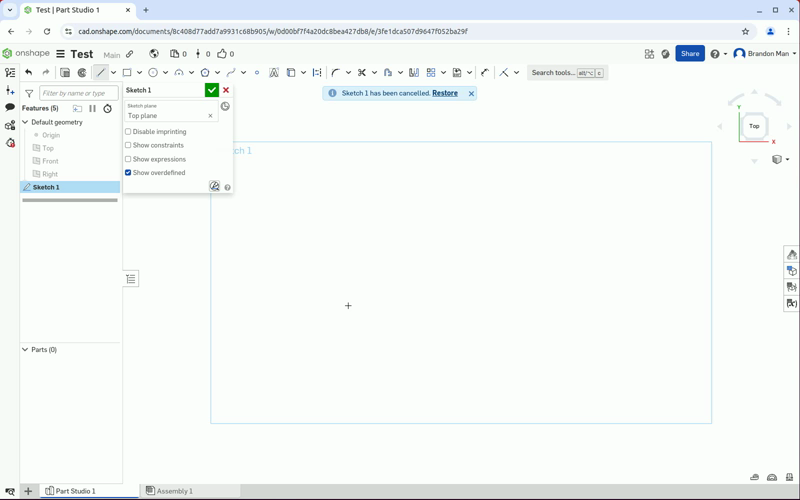
click(348, 305)
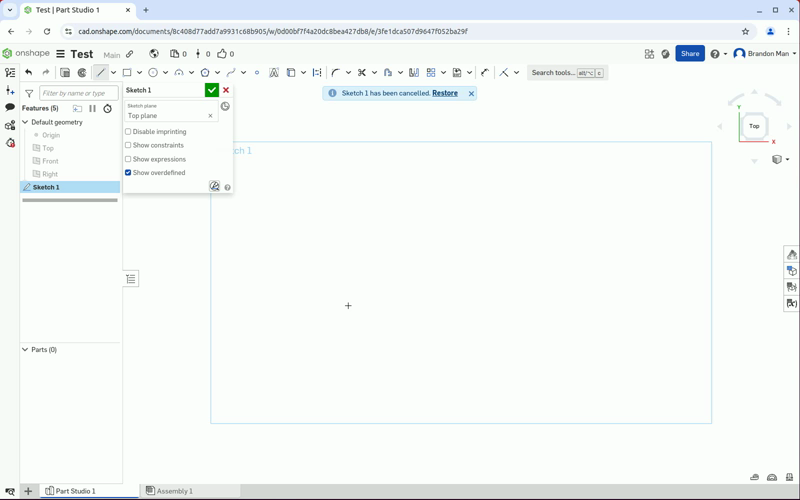
key_up(shift)
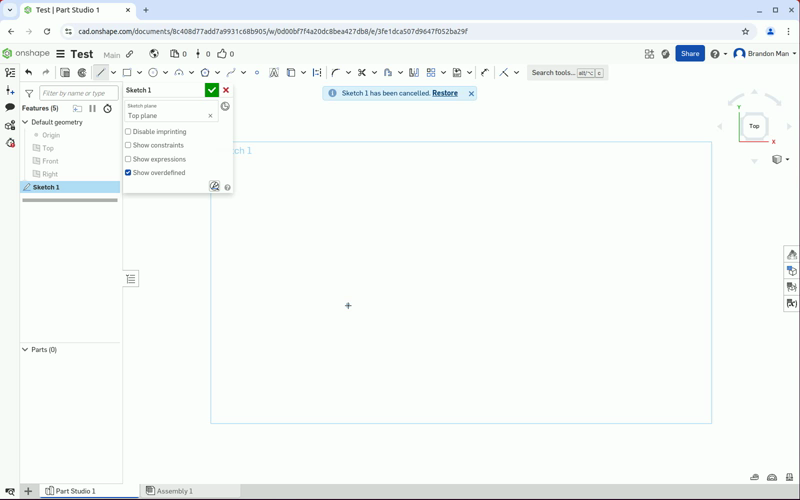
key_down(shift)
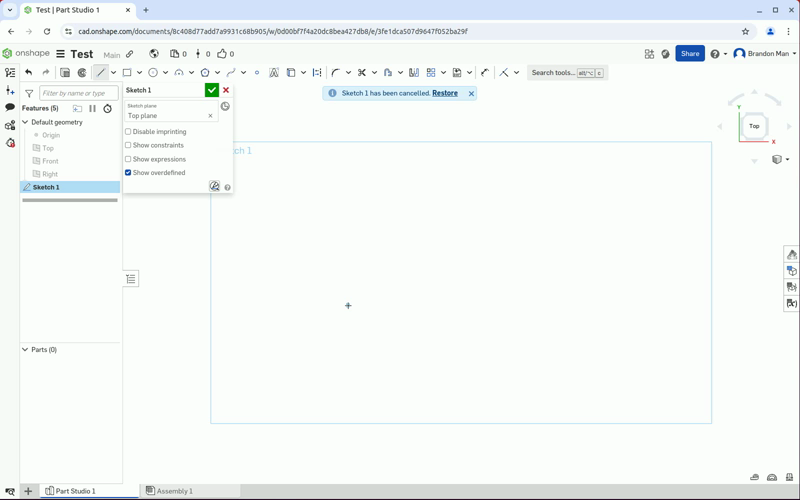
mouse_move(572, 305)
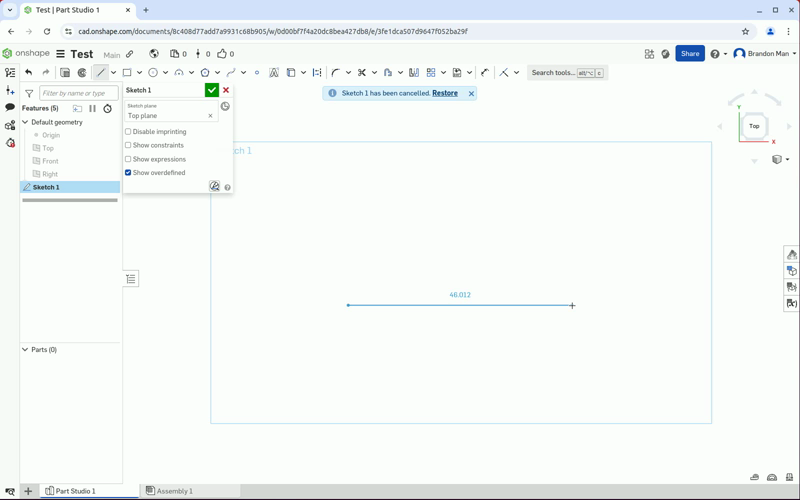
click(572, 305)
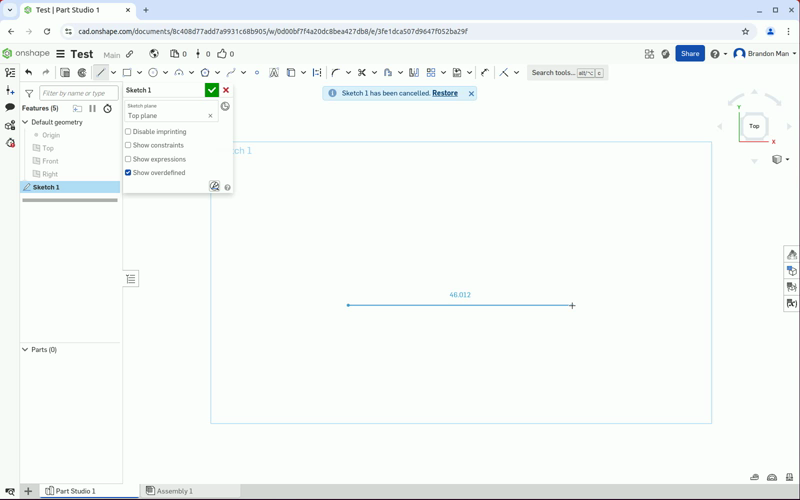
key_up(shift)
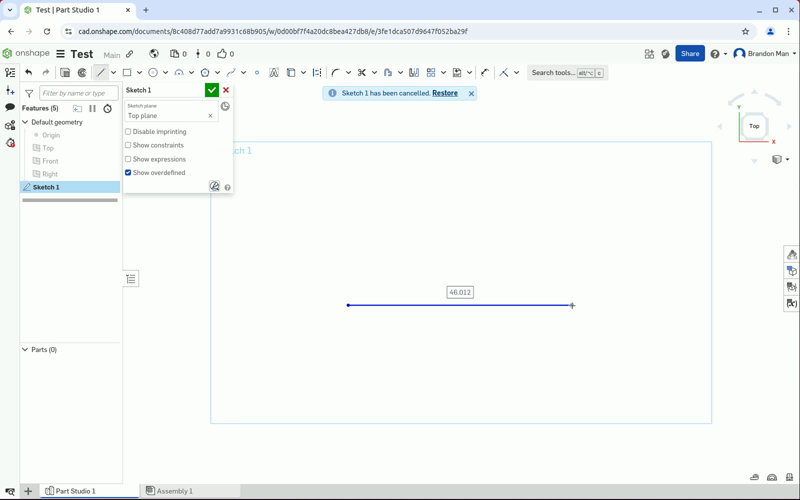
key_down(shift)
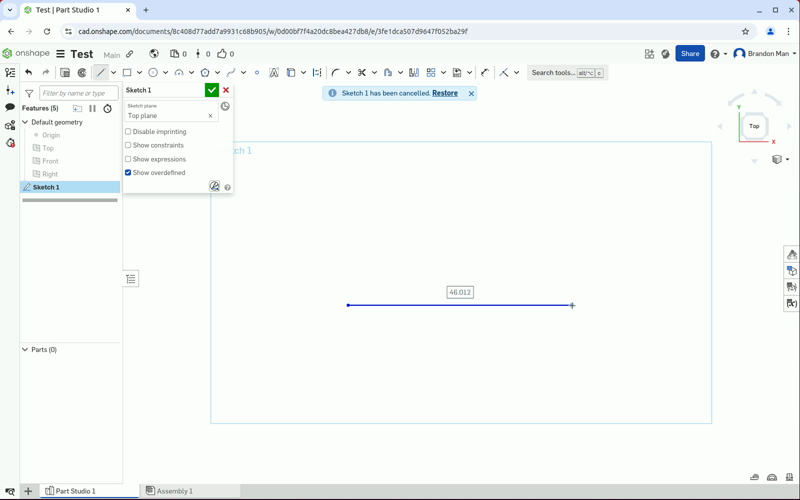
mouse_move(589, 305)
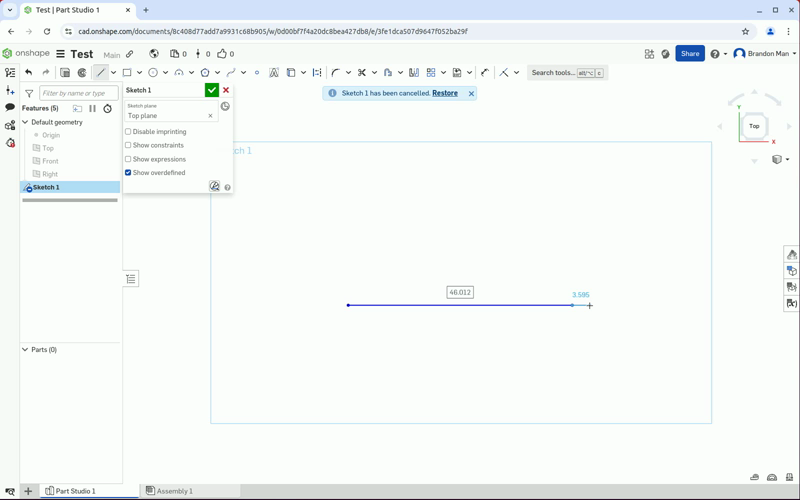
mouse_move(572, 260)
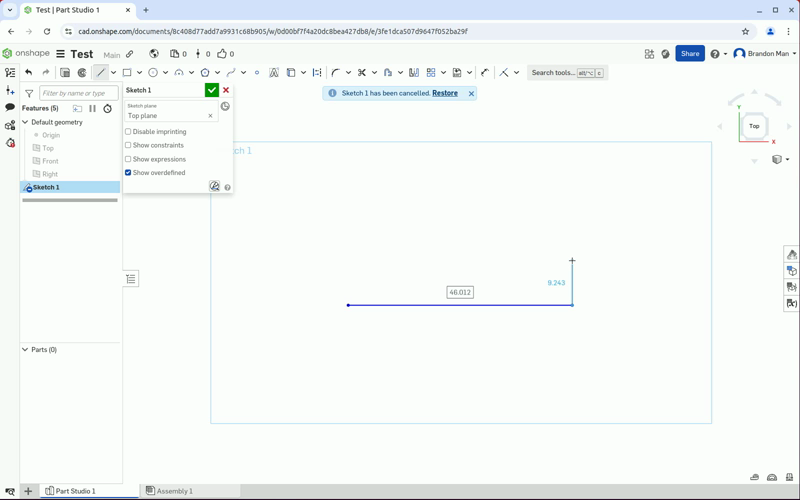
click(572, 260)
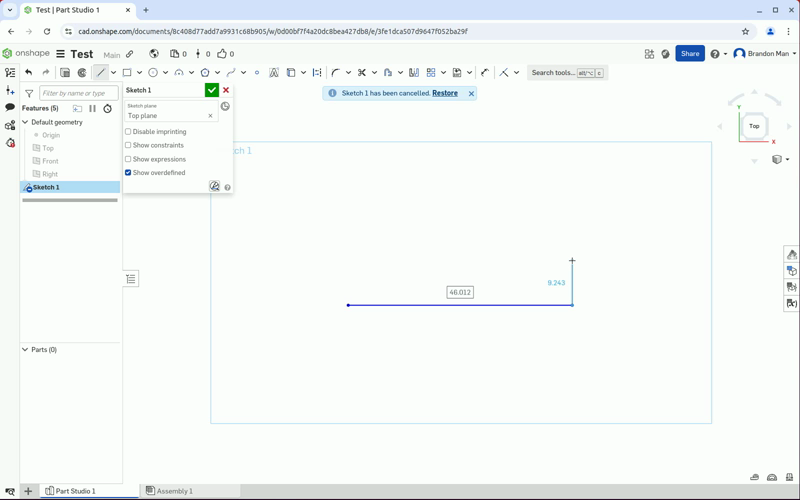
key_up(shift)
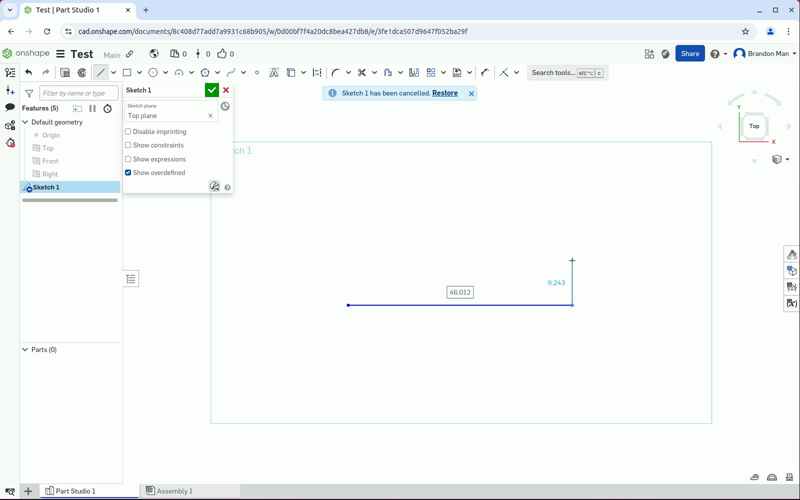
key_down(shift)
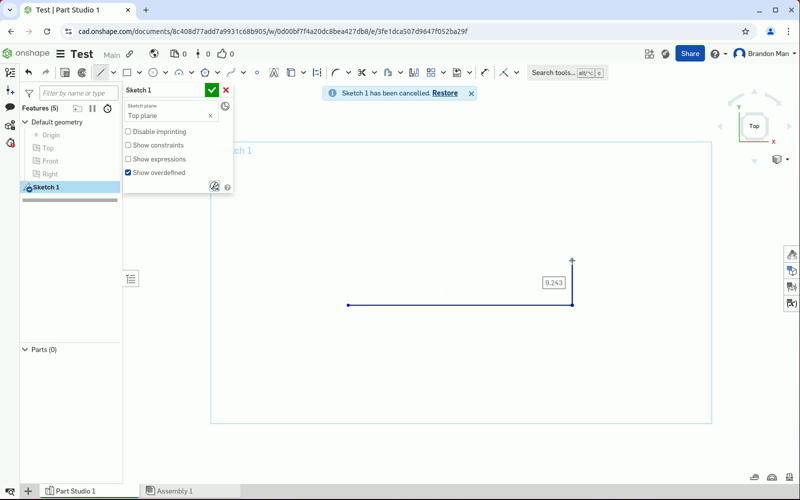
mouse_move(348, 260)
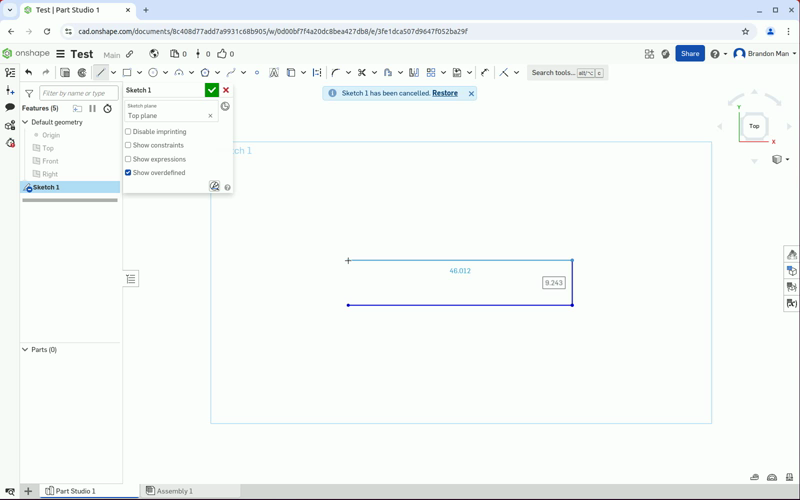
click(348, 260)
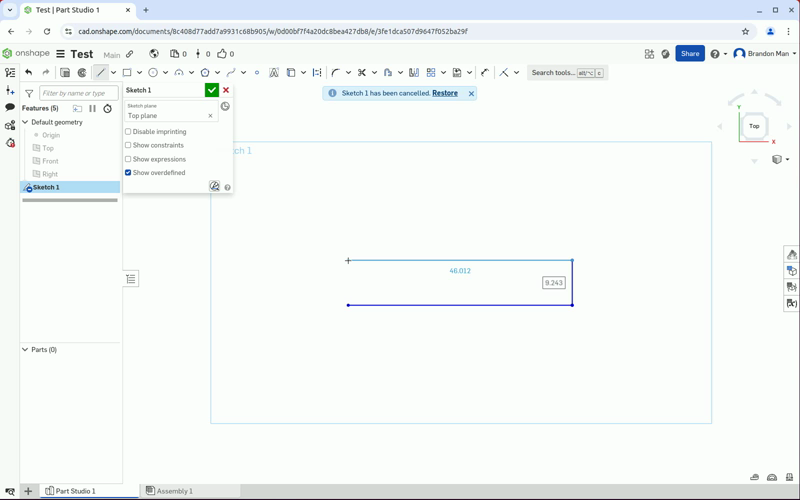
key_up(shift)
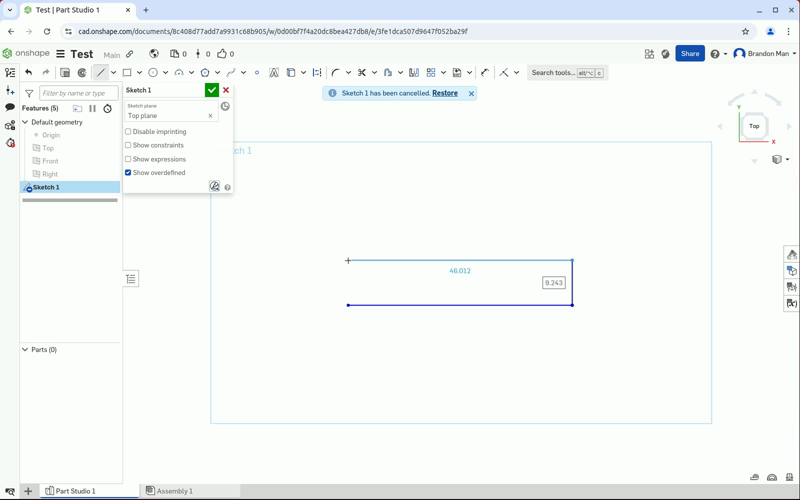
mouse_move(378, 260)
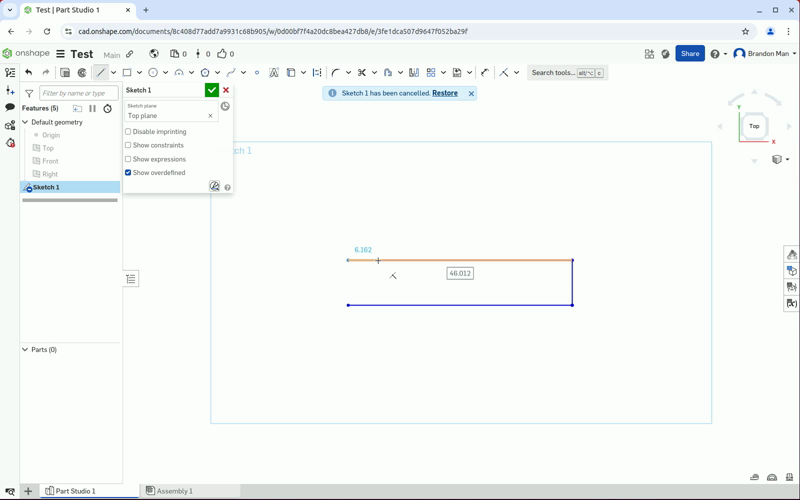
key_down(shift)
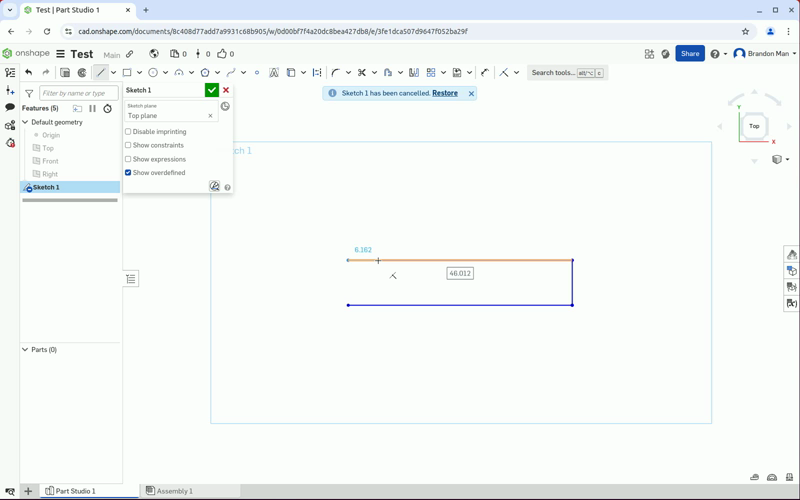
mouse_move(348, 305)
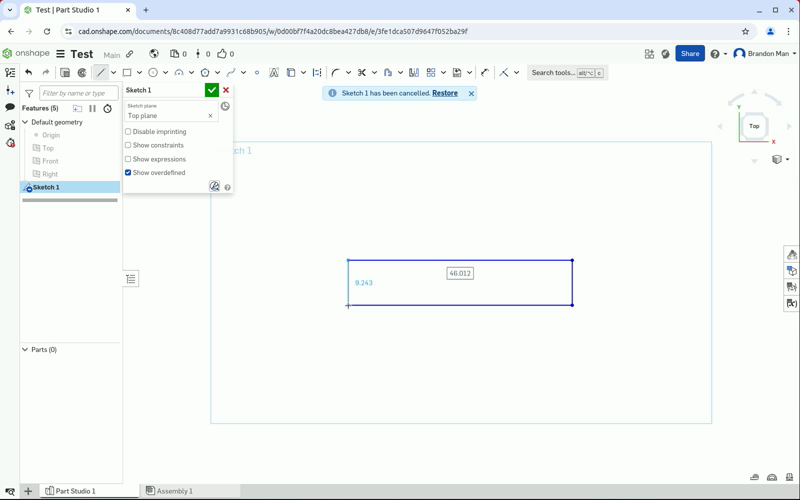
key_up(shift)
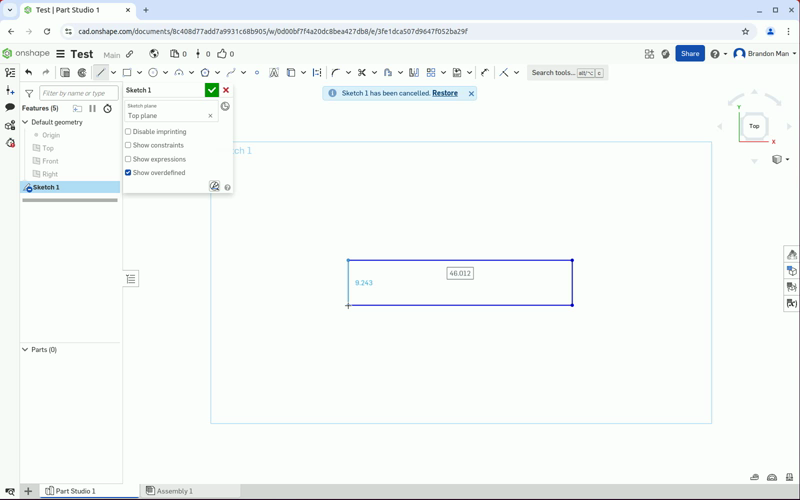
click(348, 305)
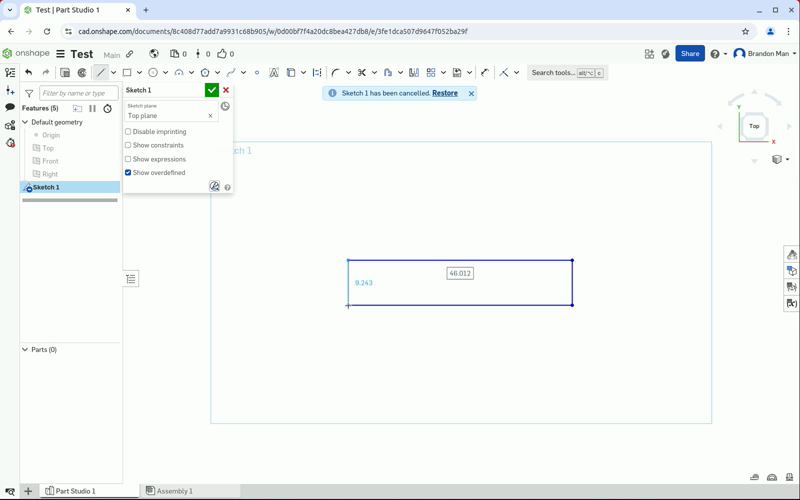
key(esc)
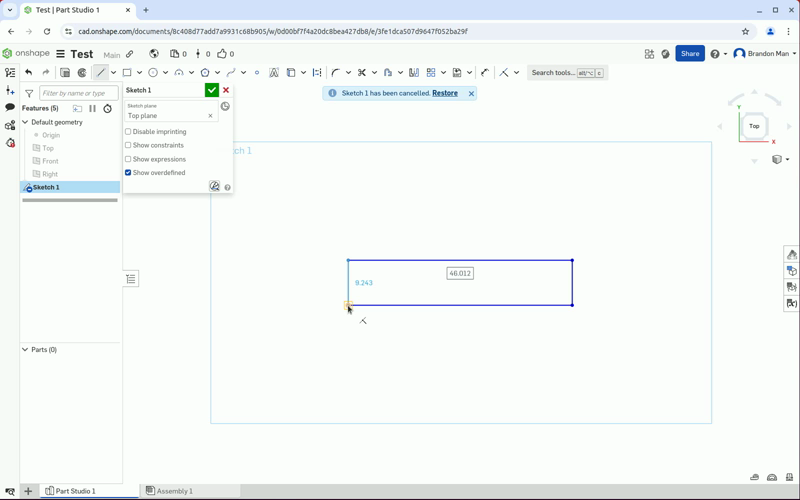
key(l)
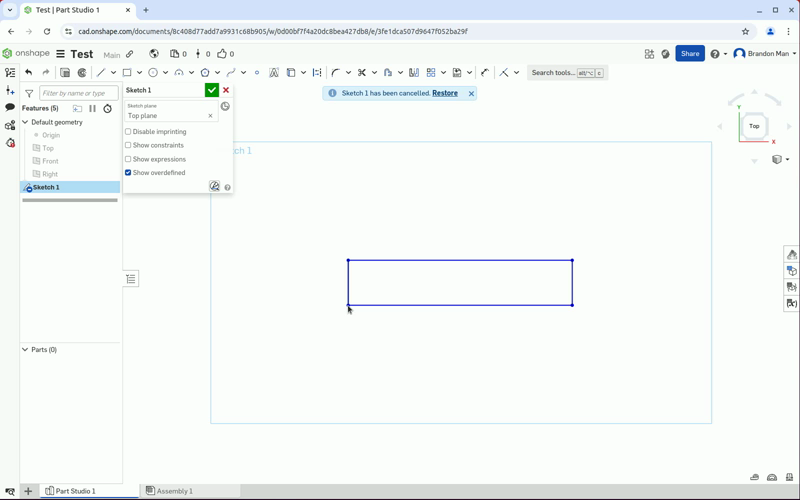
key_down(shift)
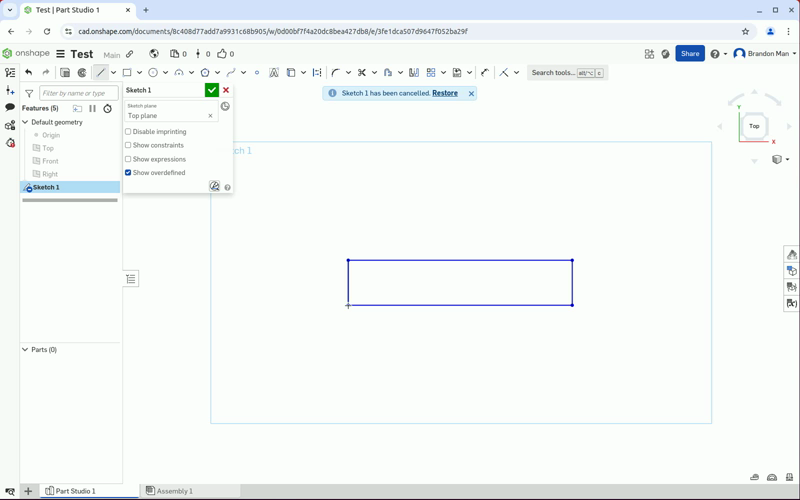
mouse_move(350, 305)
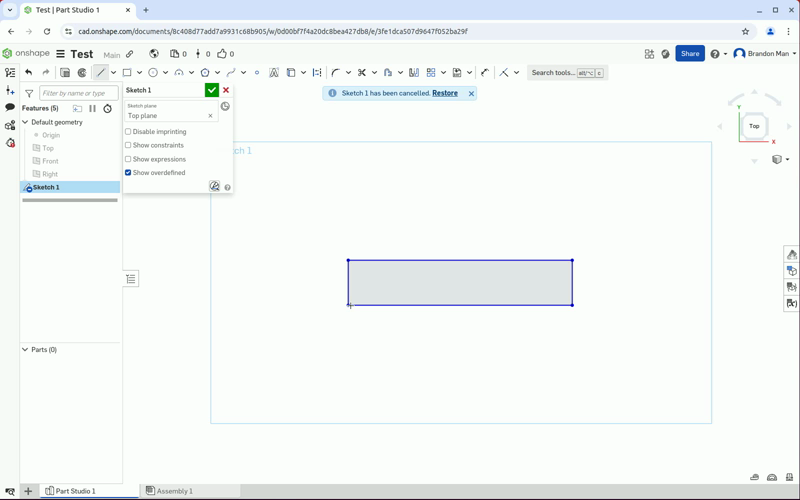
scroll(6)
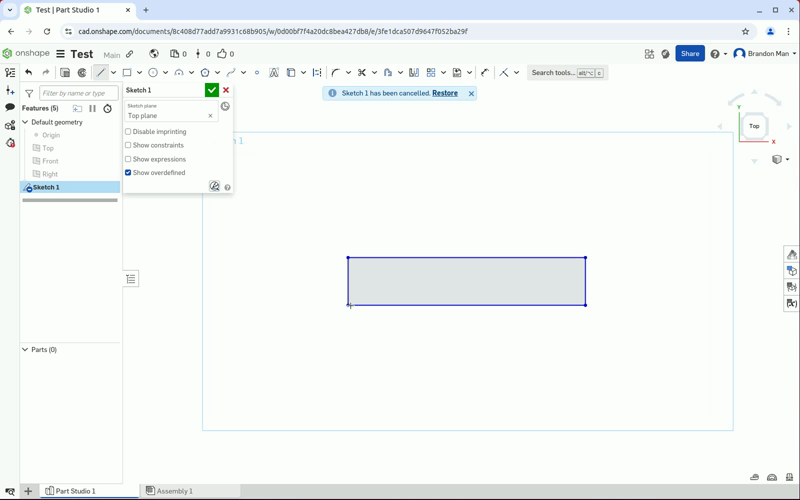
scroll(6)
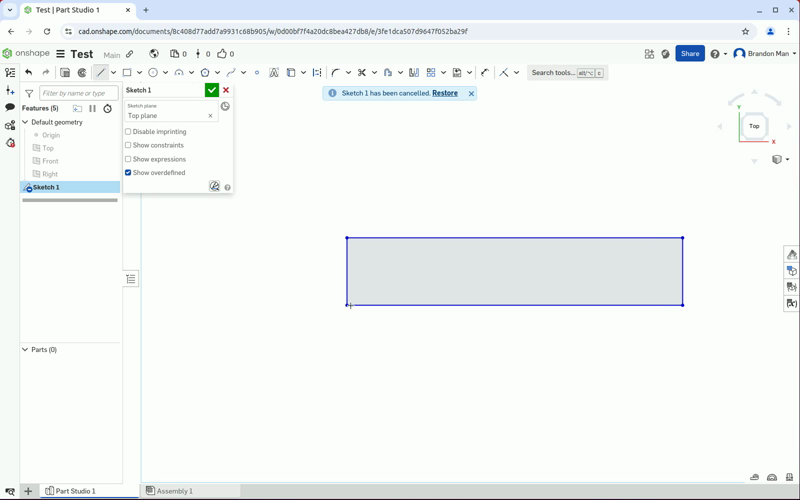
scroll(6)
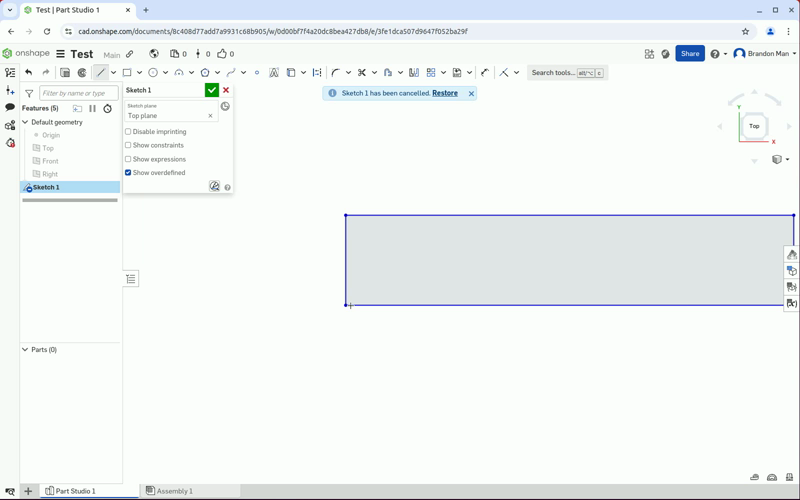
scroll(6)
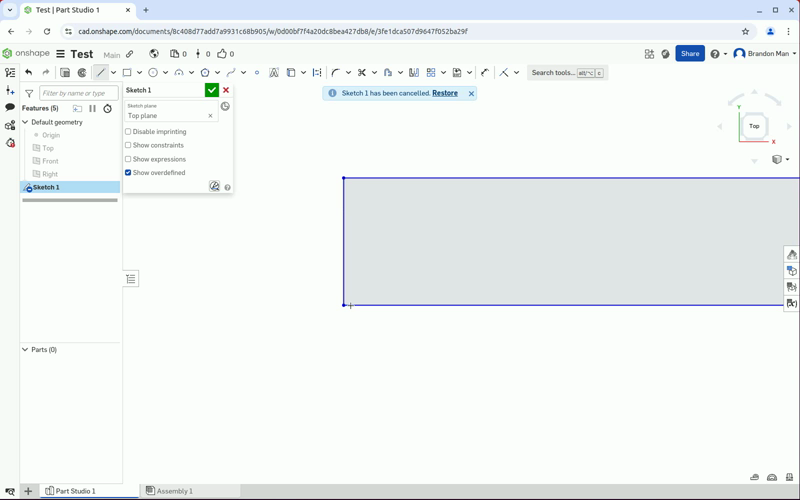
scroll(6)
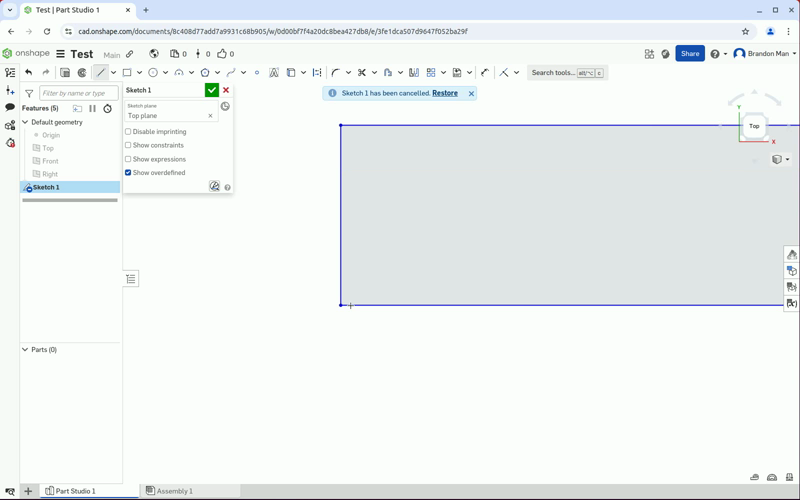
scroll(6)
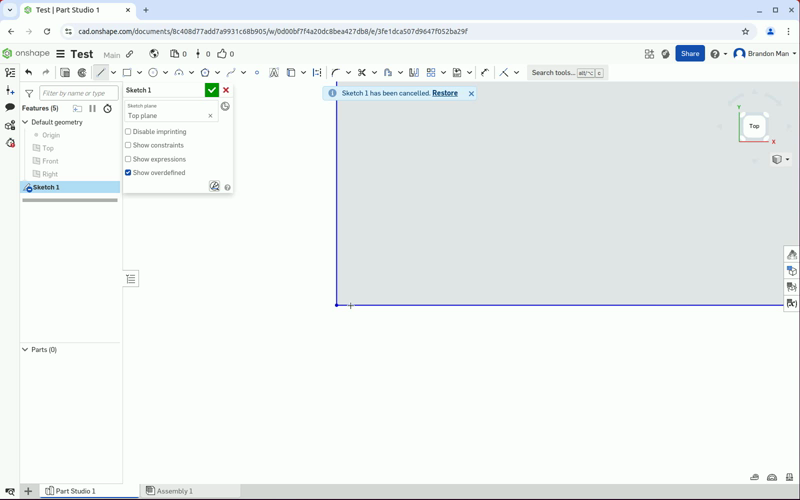
scroll(6)
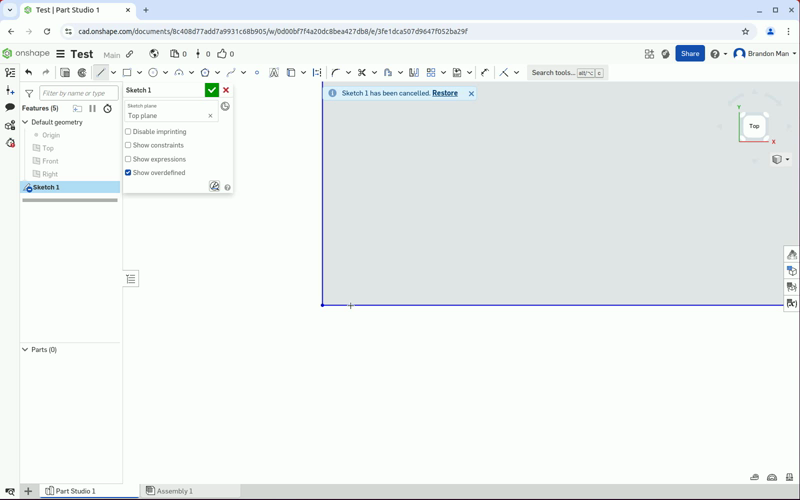
click(350, 305)
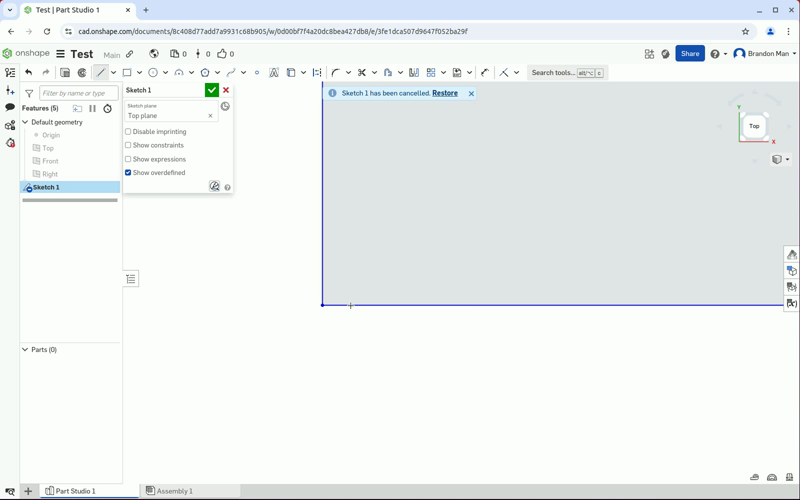
scroll(-6)
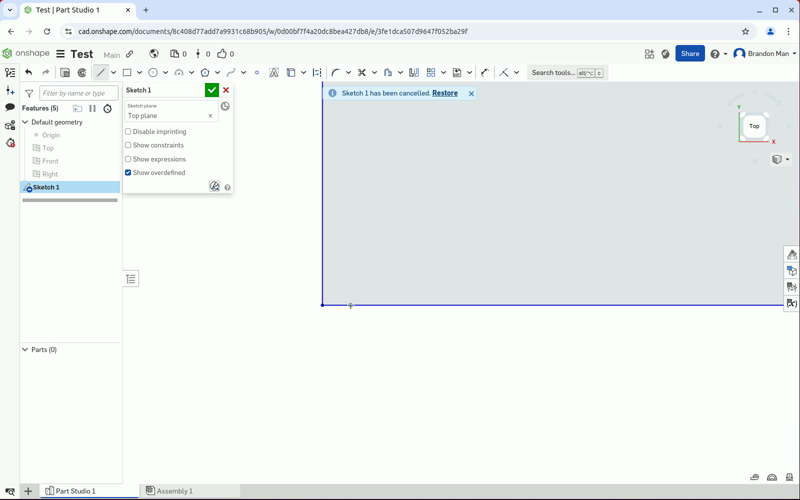
scroll(-6)
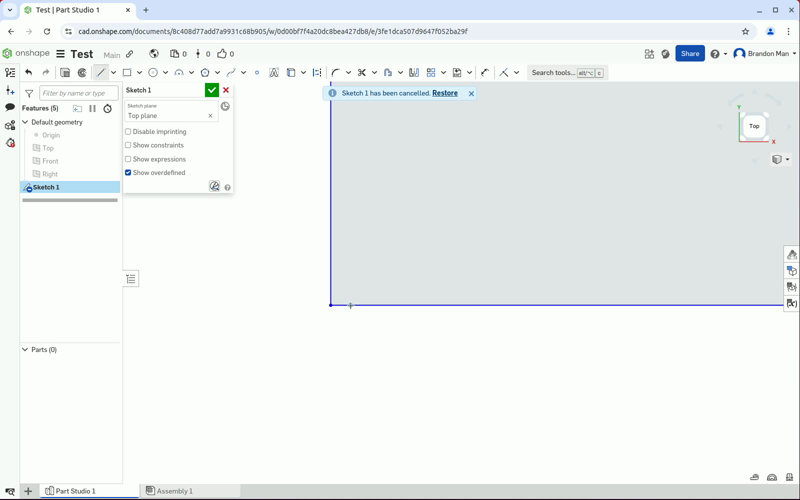
scroll(-6)
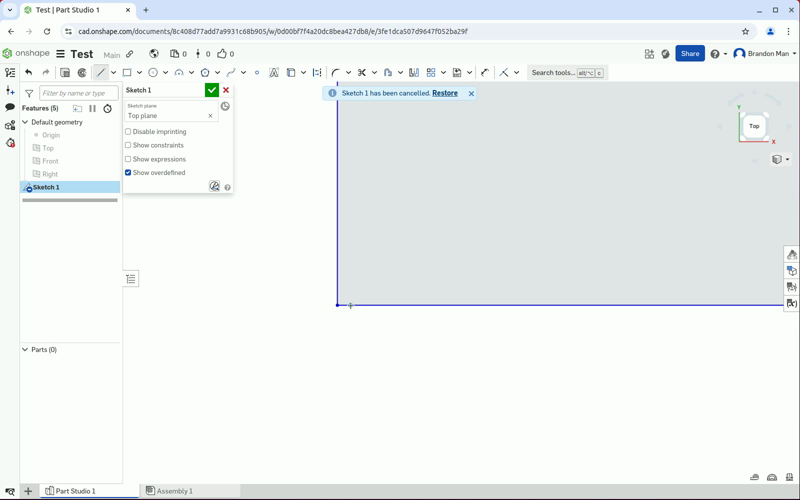
scroll(-6)
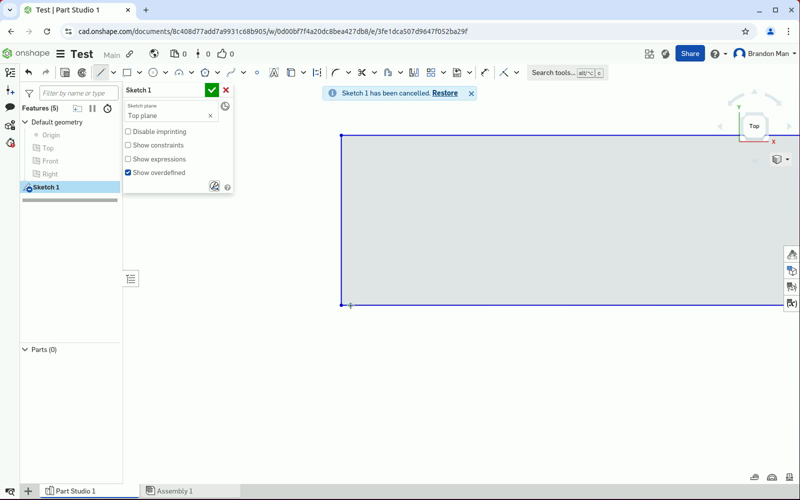
scroll(-6)
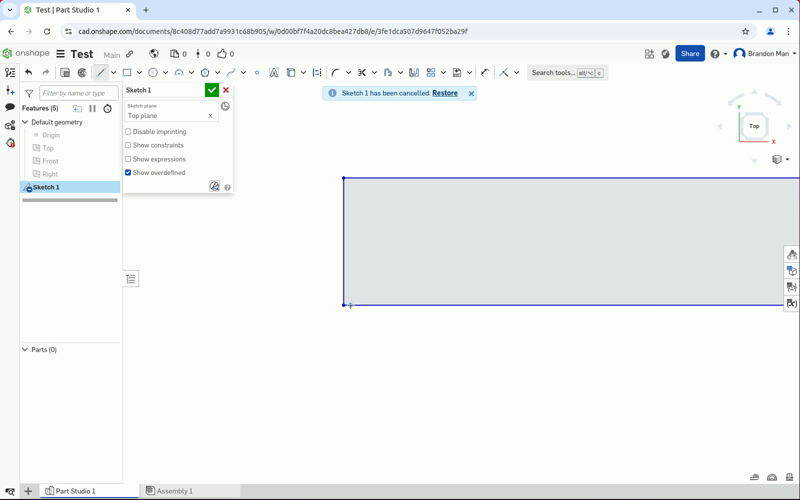
scroll(-6)
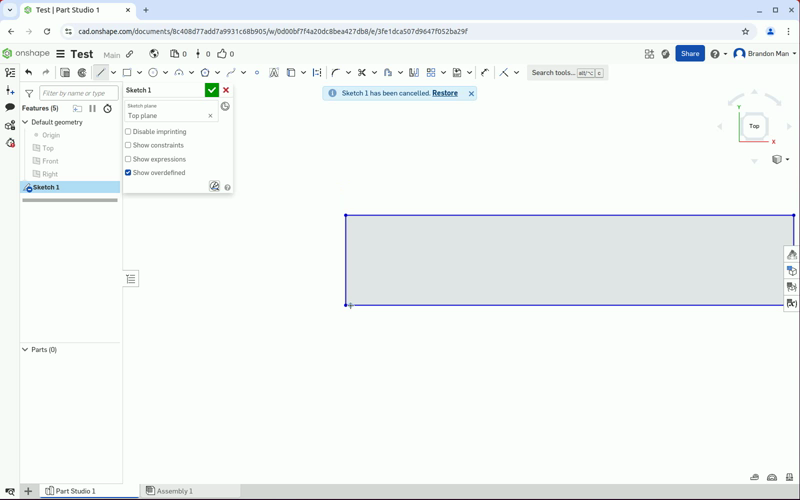
scroll(-6)
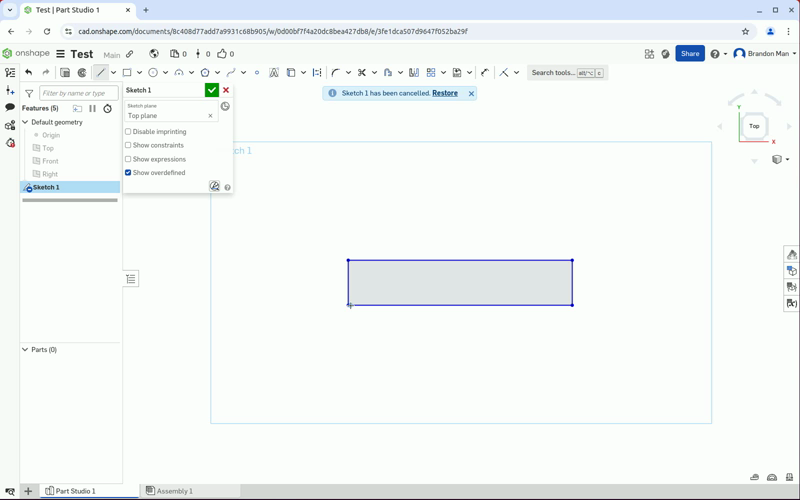
key_up(shift)
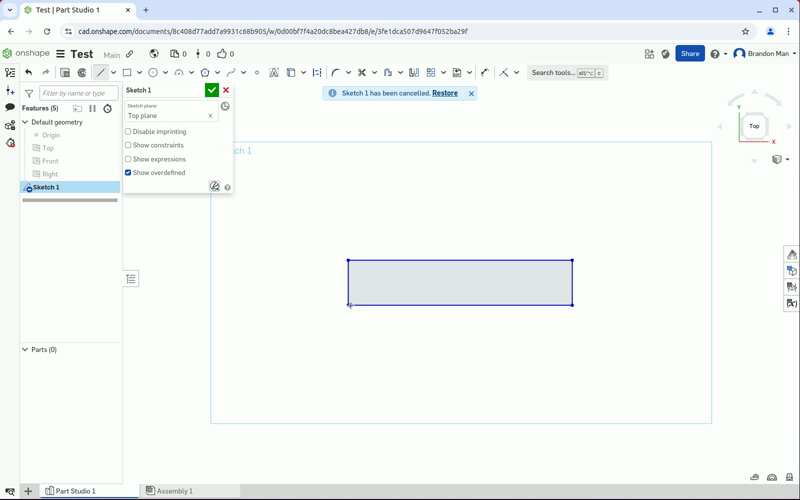
key_down(shift)
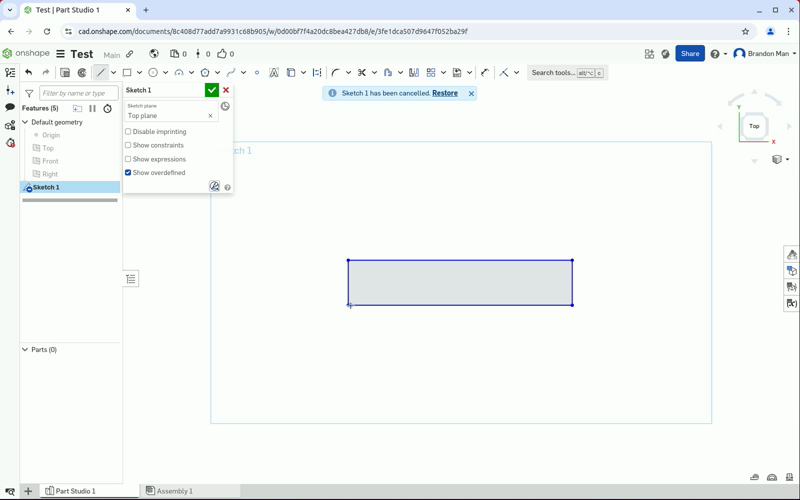
mouse_move(569, 305)
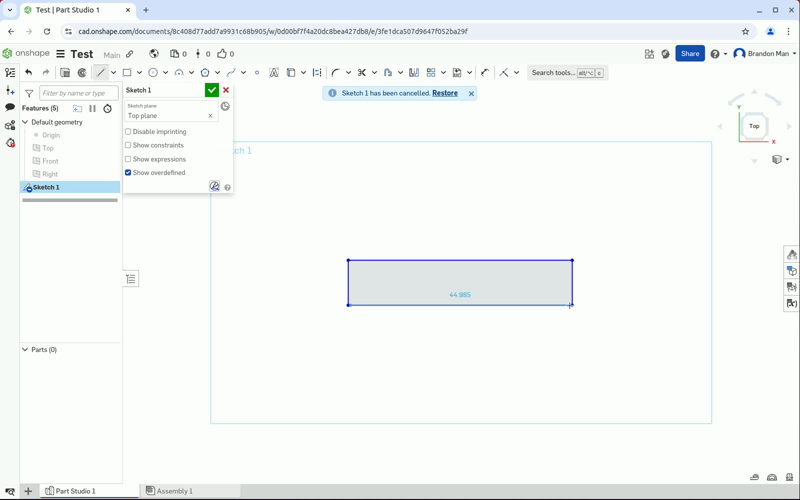
scroll(6)
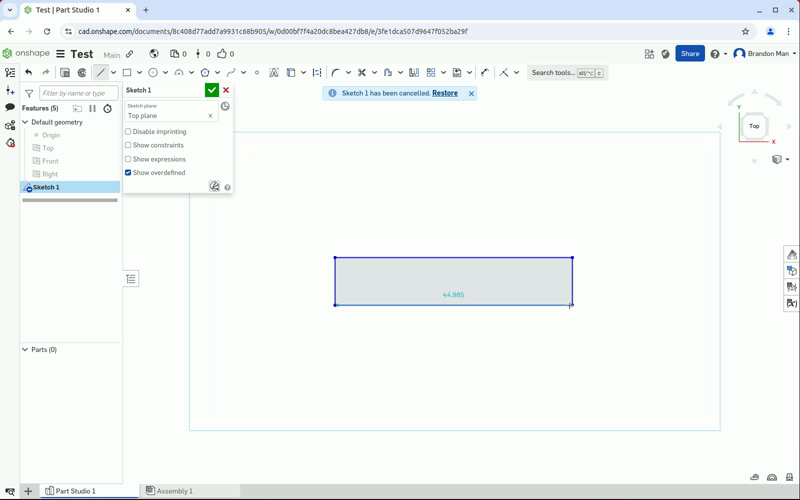
scroll(6)
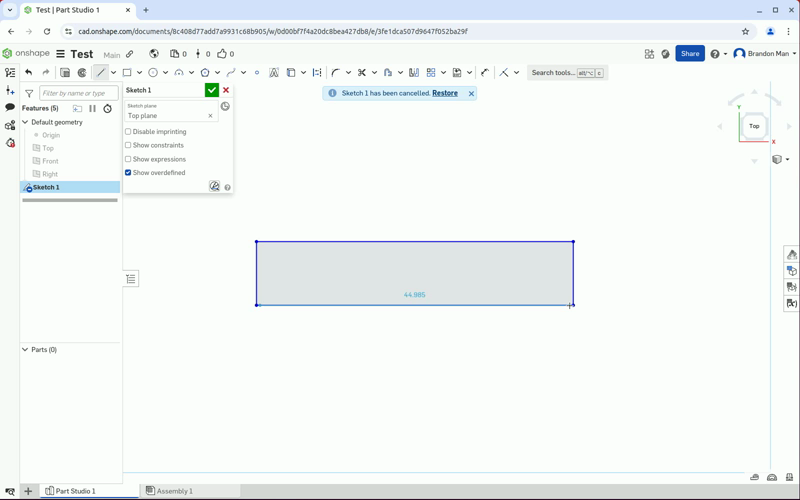
scroll(6)
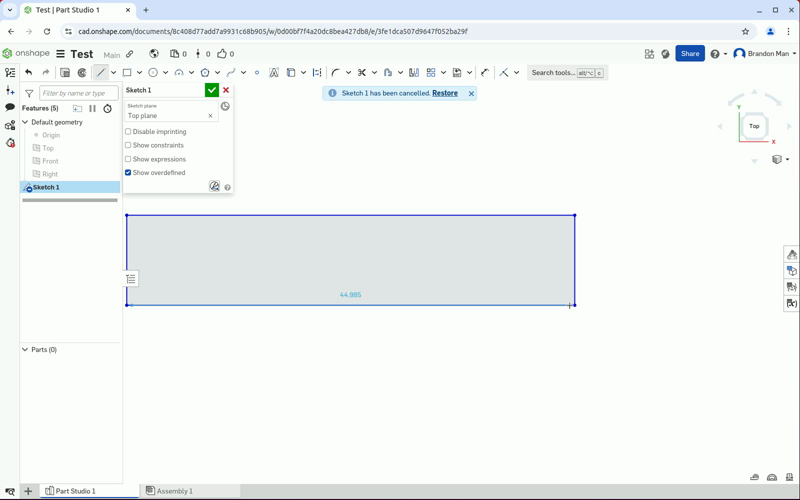
scroll(6)
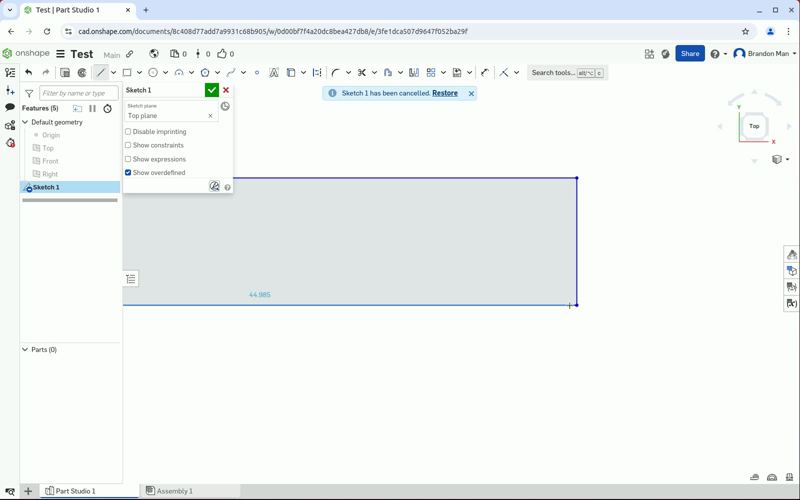
scroll(6)
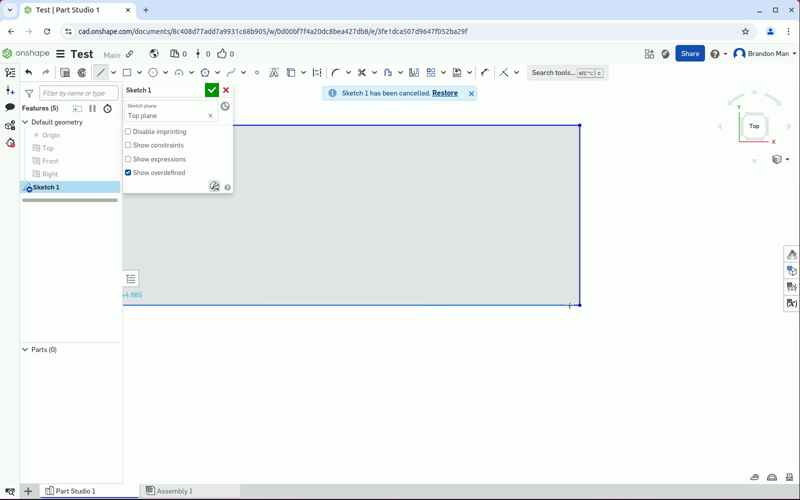
scroll(6)
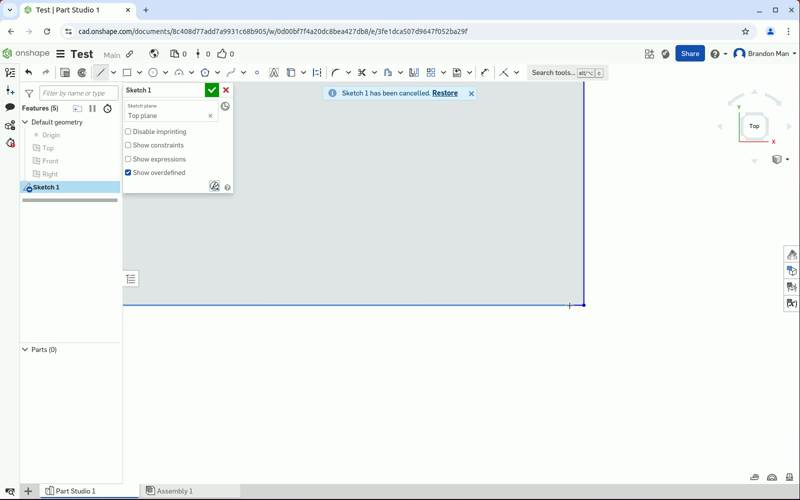
scroll(6)
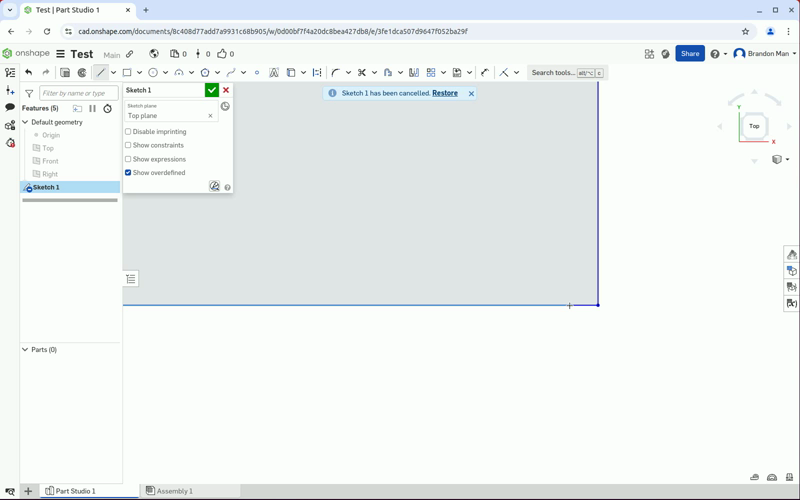
click(569, 305)
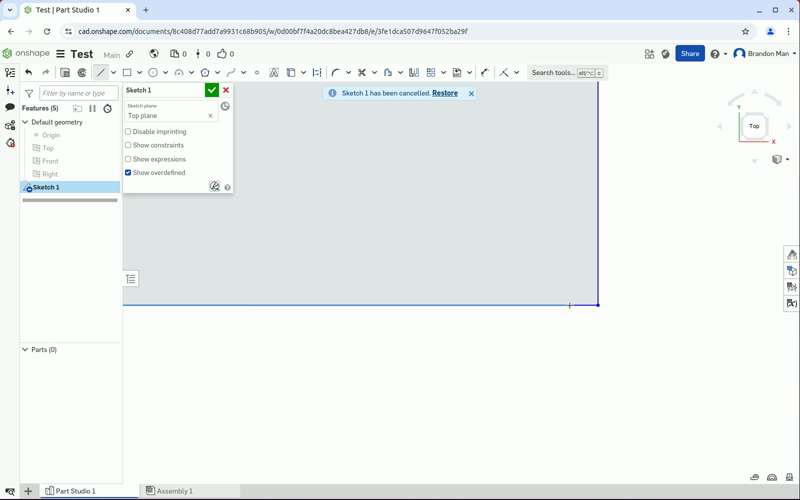
scroll(-6)
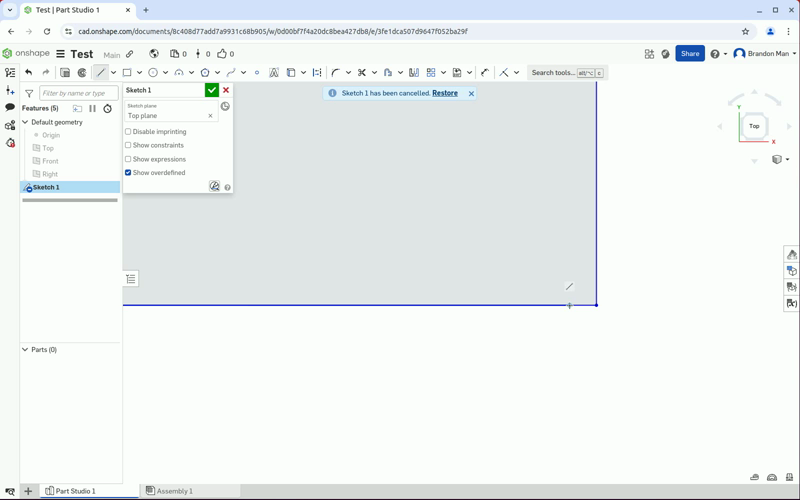
scroll(-6)
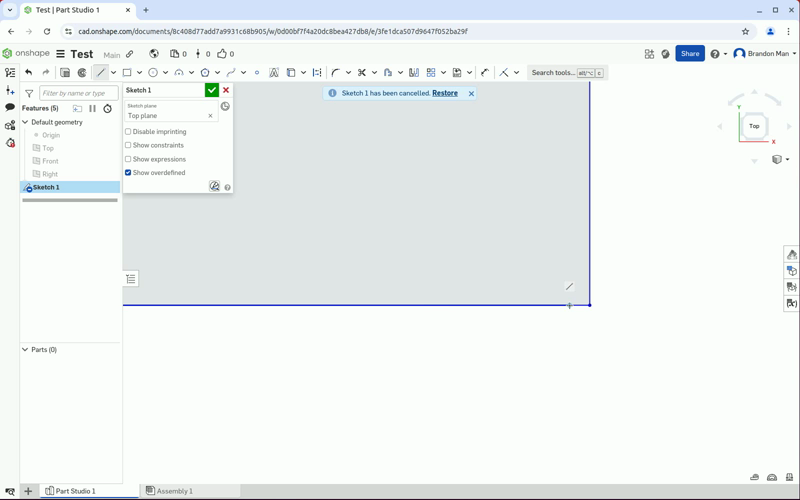
scroll(-6)
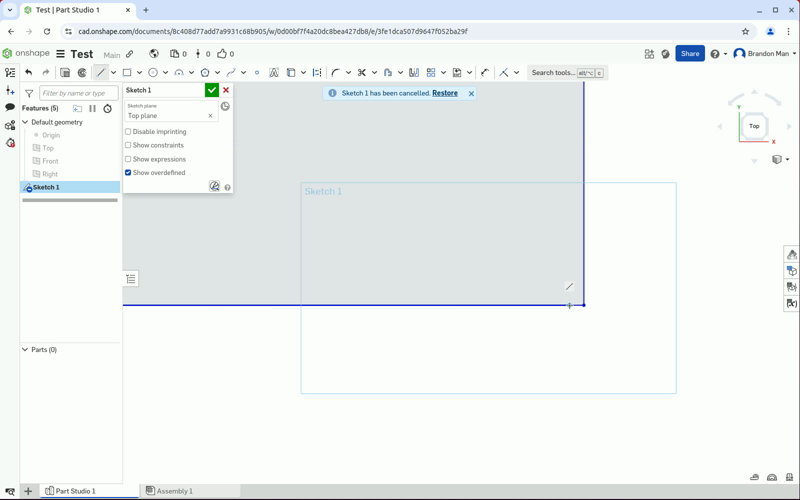
scroll(-6)
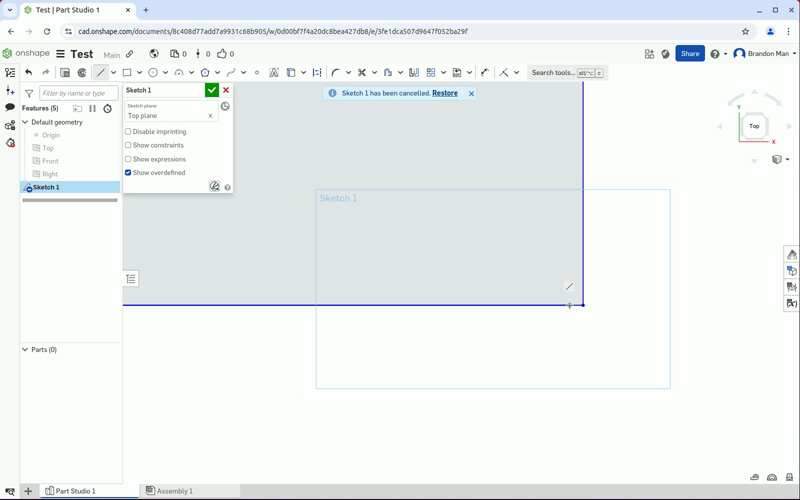
scroll(-6)
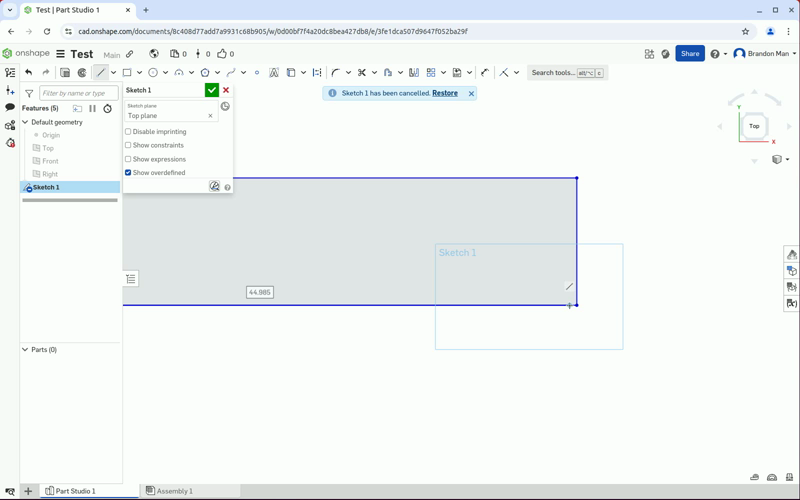
scroll(-6)
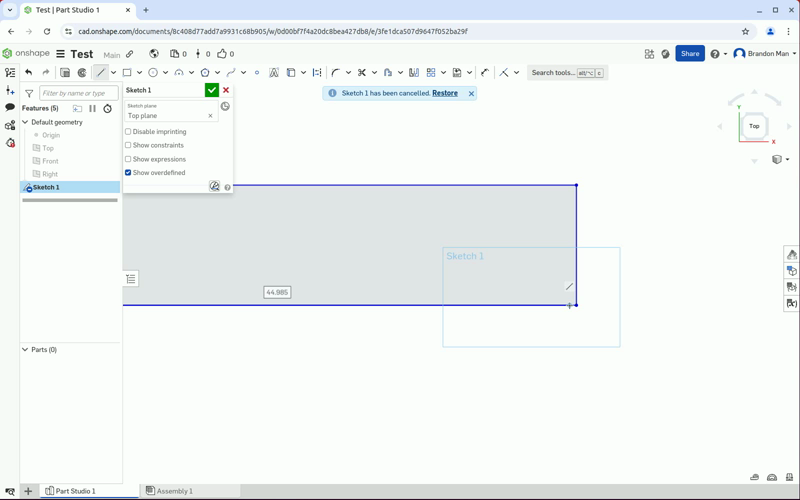
scroll(-6)
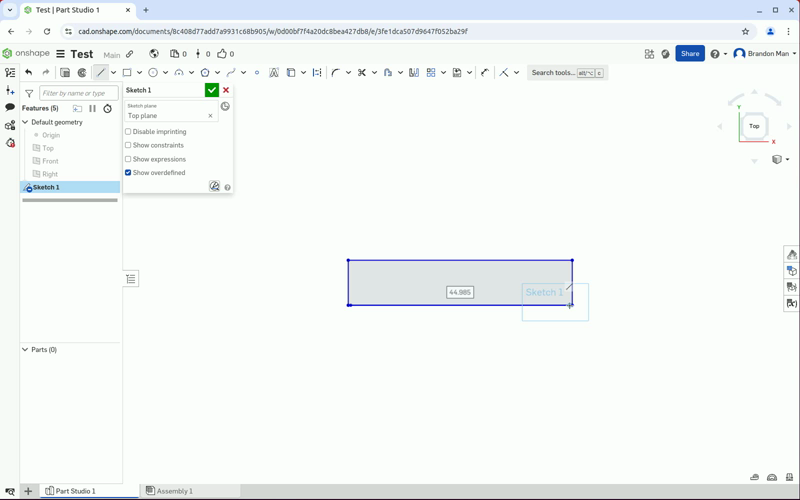
key_up(shift)
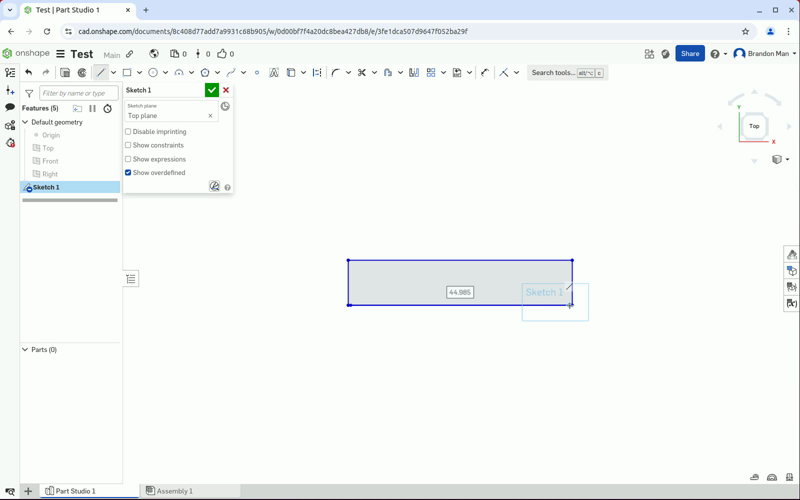
key_down(shift)
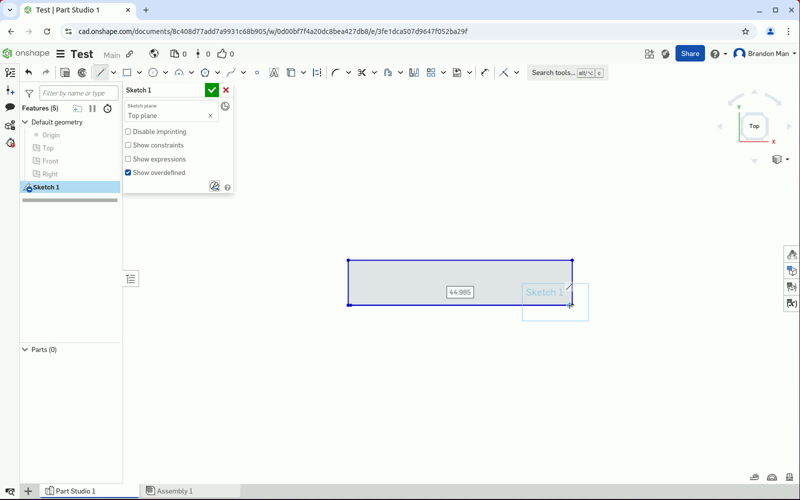
mouse_move(589, 305)
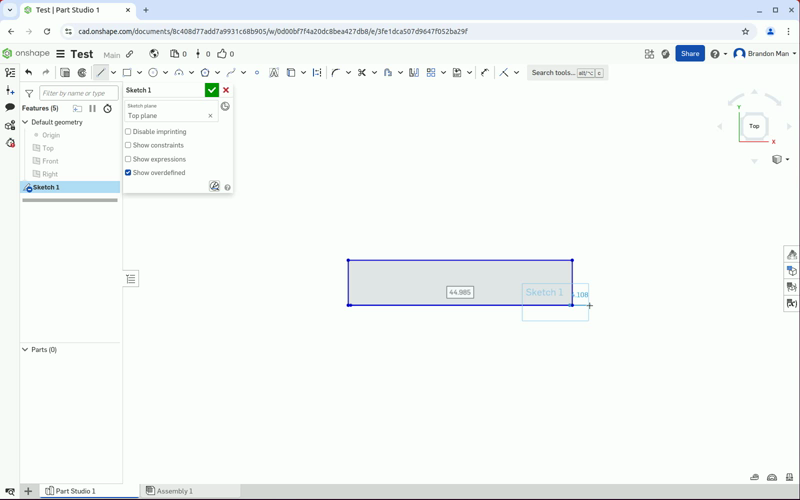
mouse_move(569, 260)
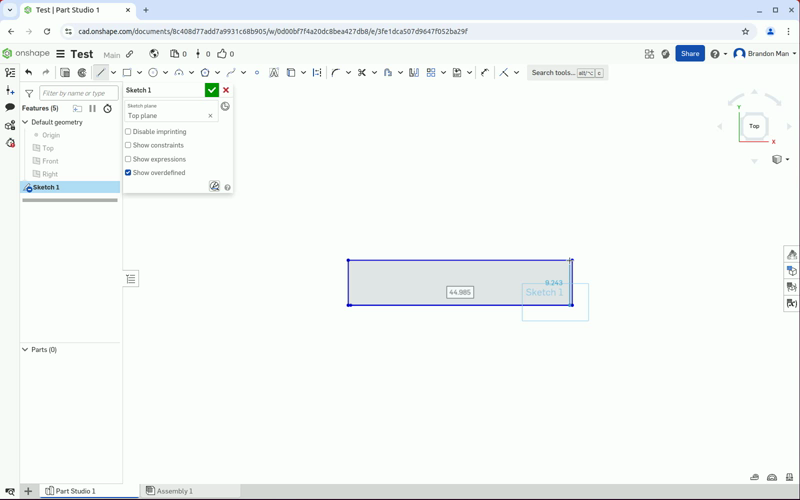
scroll(6)
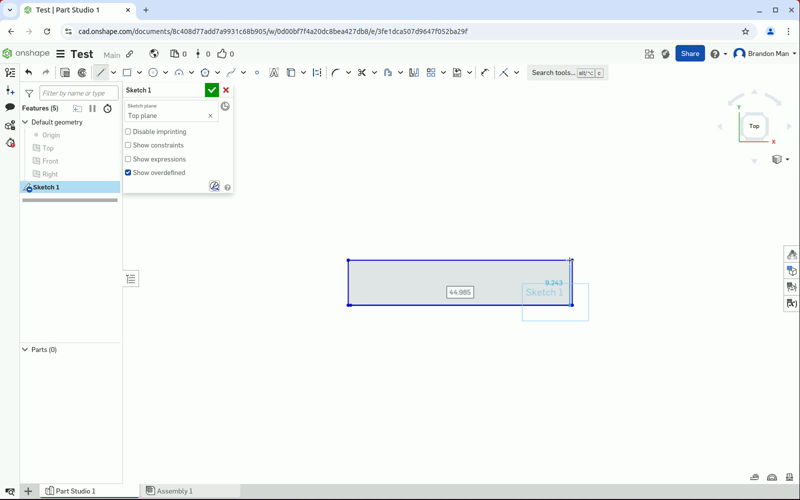
scroll(6)
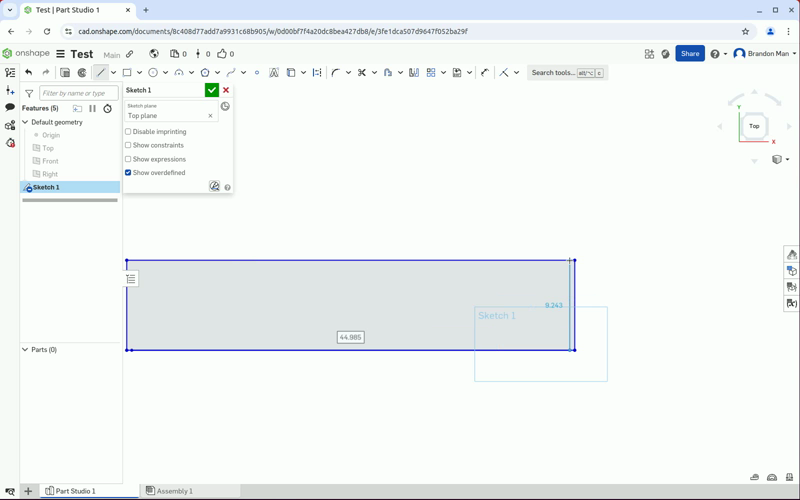
scroll(6)
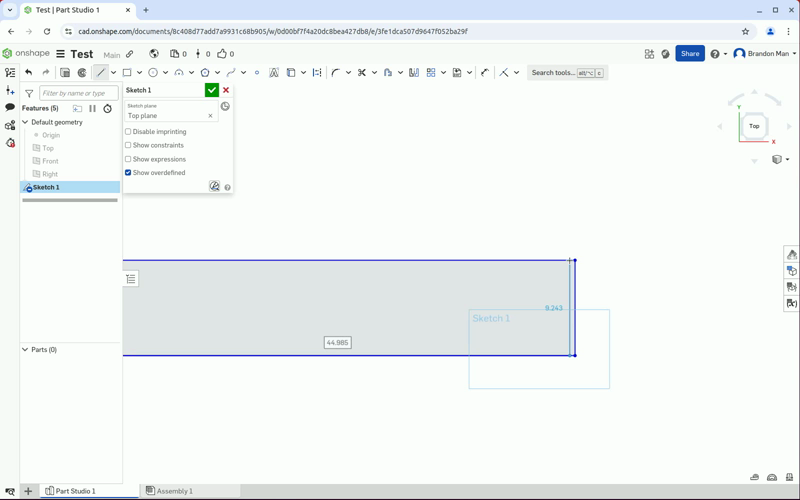
scroll(6)
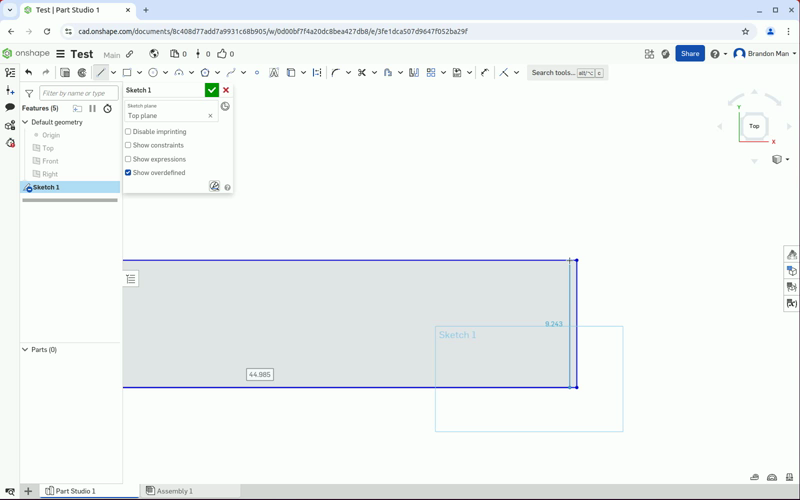
scroll(6)
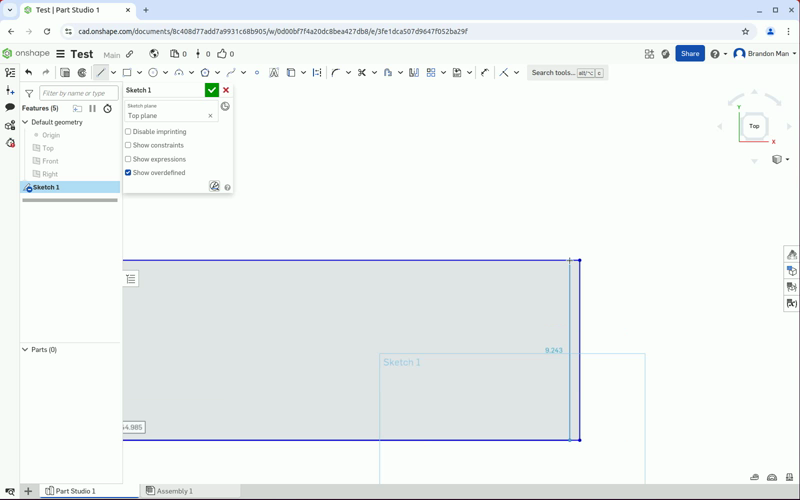
scroll(6)
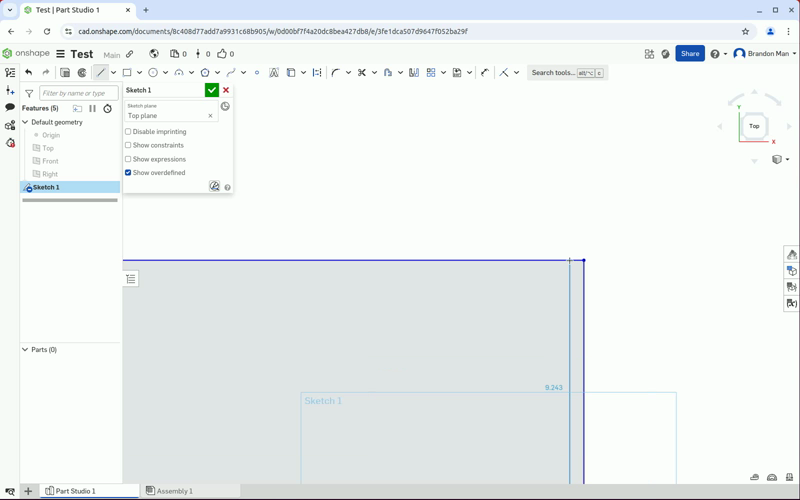
scroll(6)
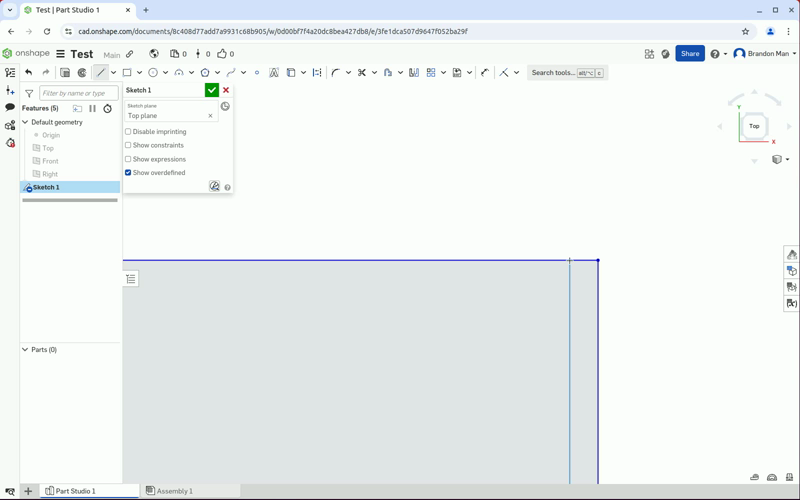
click(569, 260)
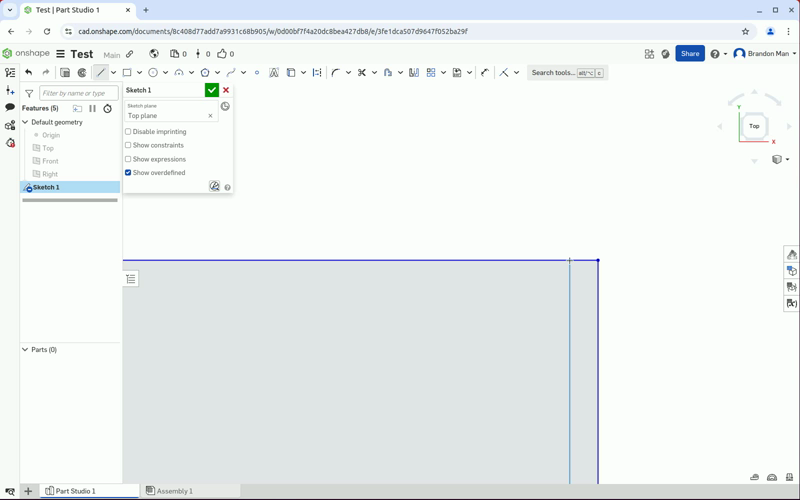
scroll(-6)
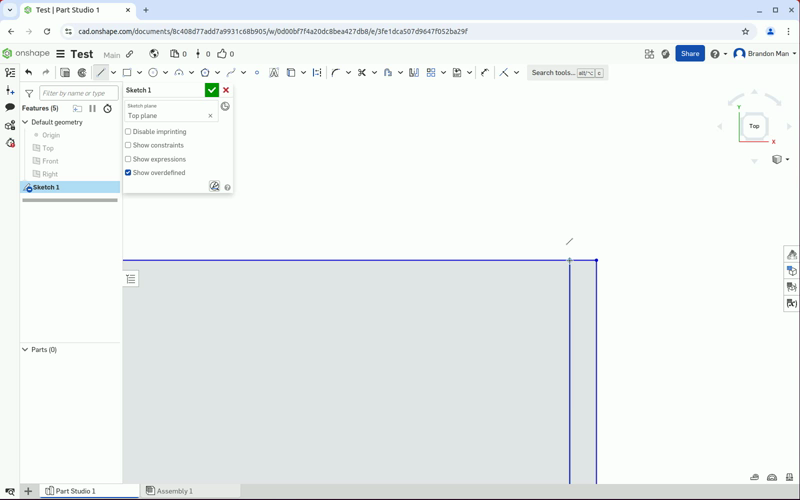
scroll(-6)
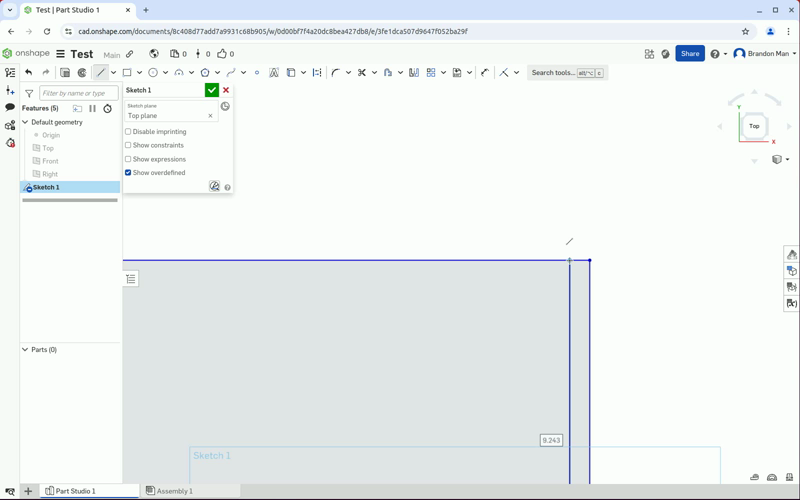
scroll(-6)
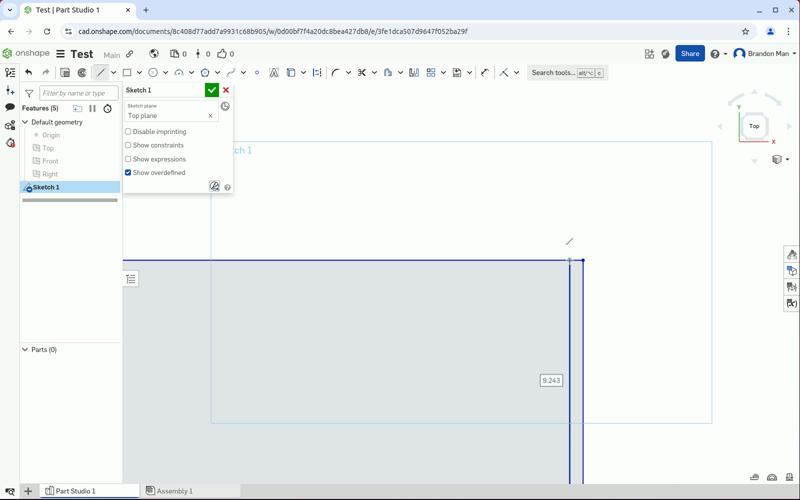
scroll(-6)
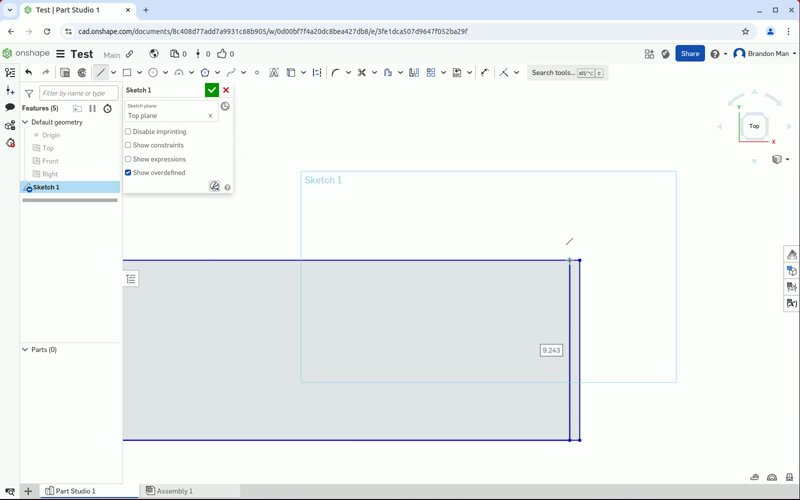
scroll(-6)
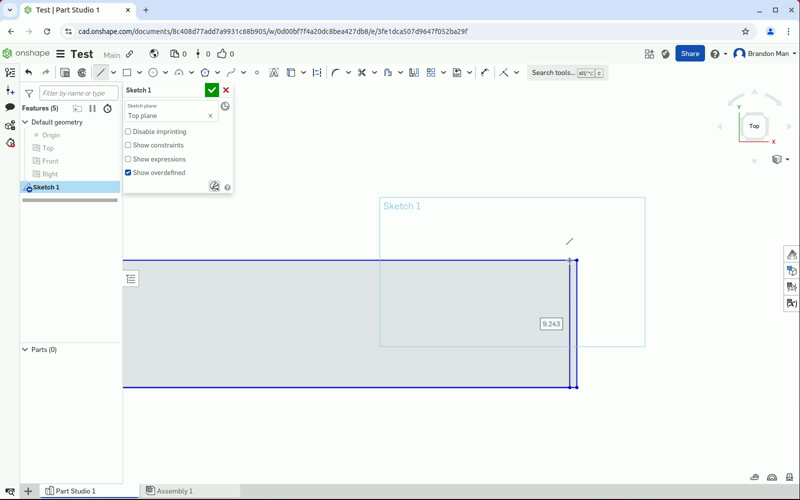
scroll(-6)
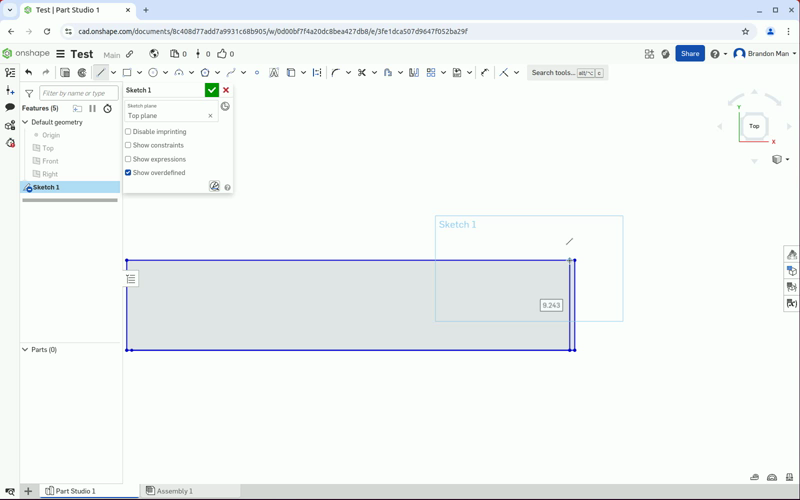
scroll(-6)
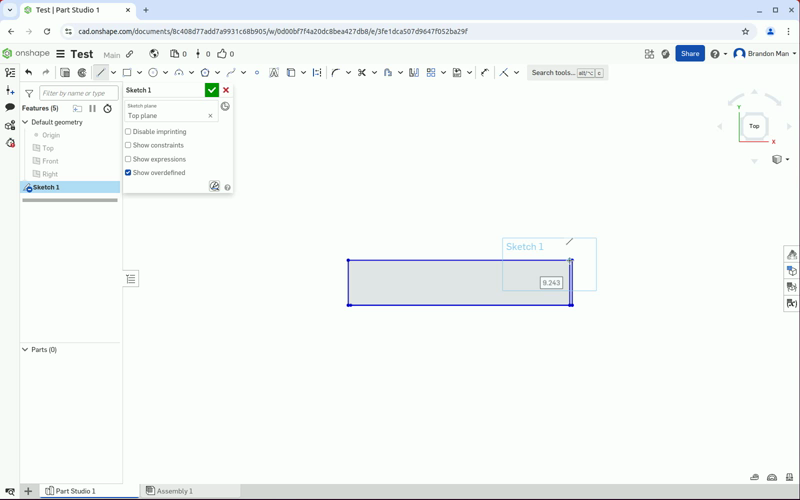
key_up(shift)
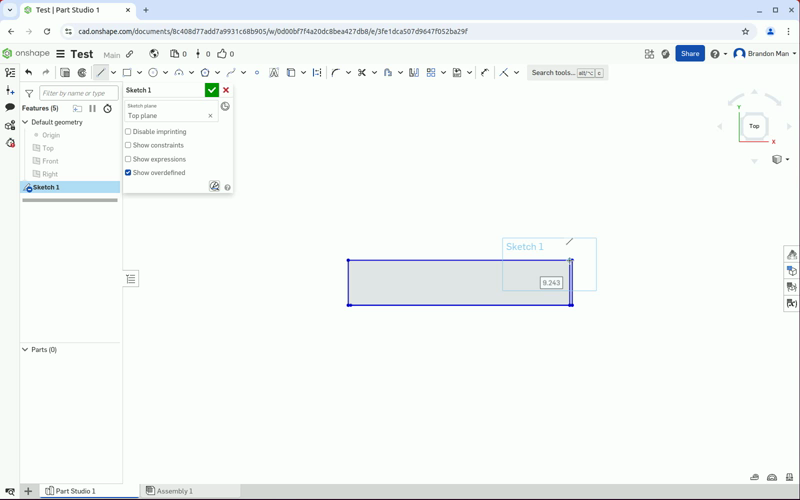
key_down(shift)
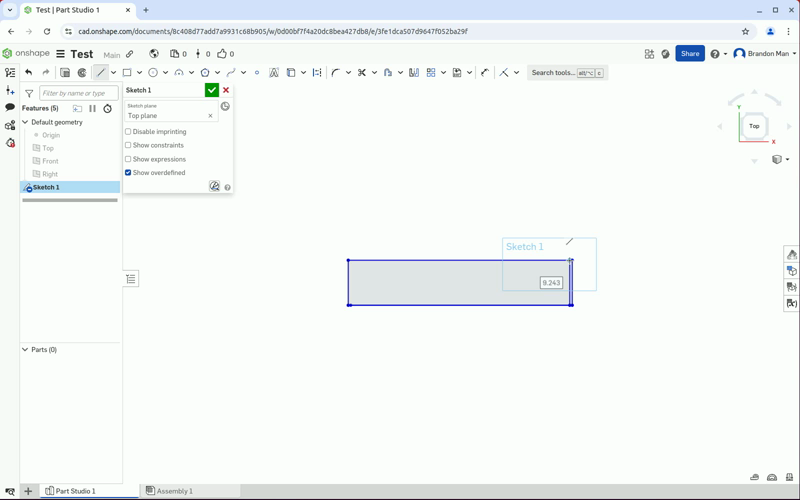
mouse_move(350, 260)
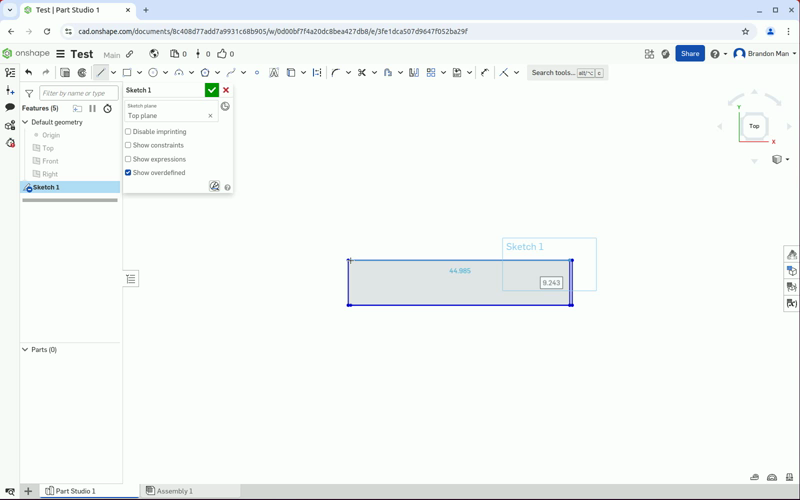
scroll(6)
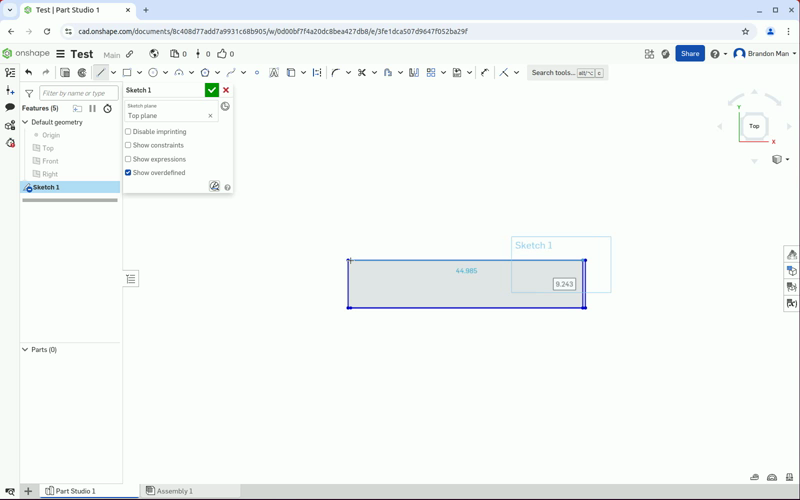
scroll(6)
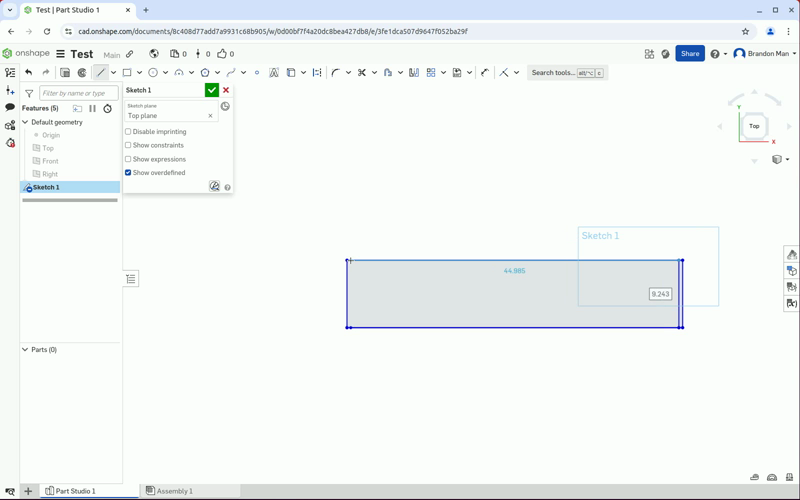
scroll(6)
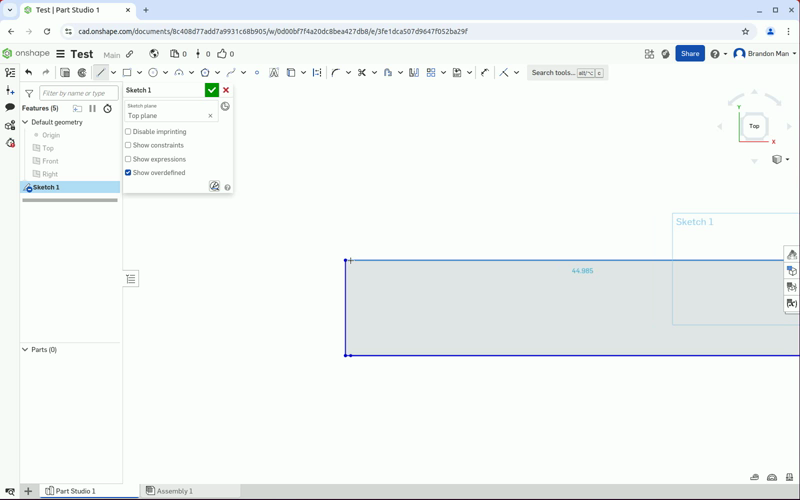
scroll(6)
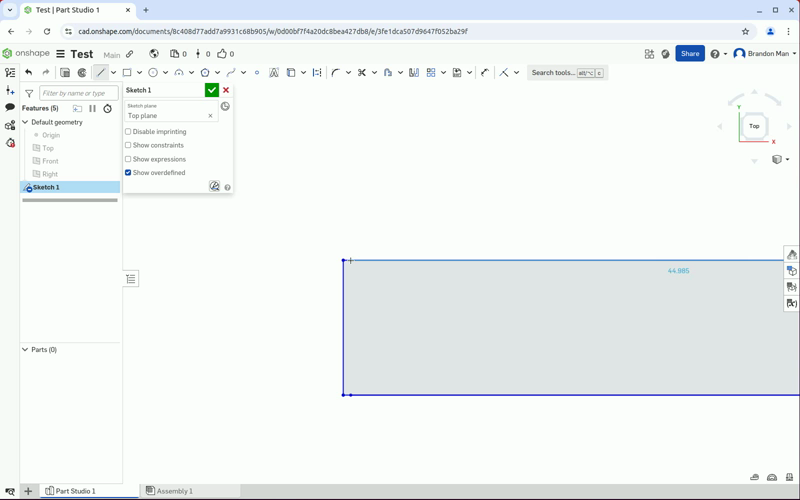
scroll(6)
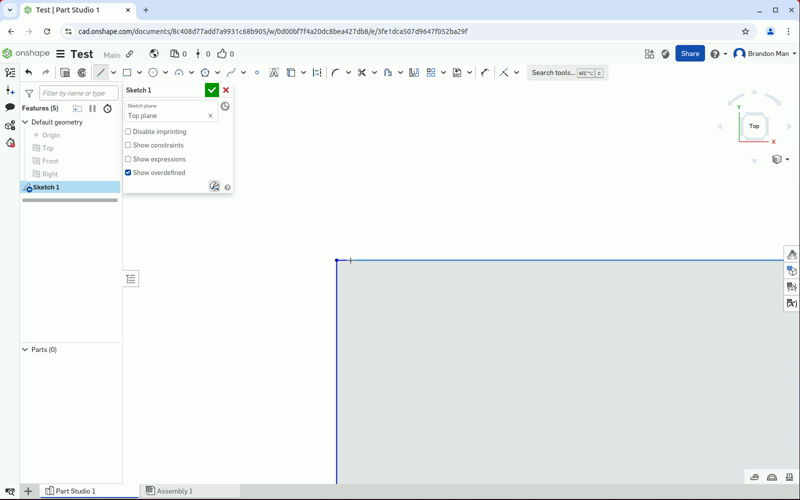
scroll(6)
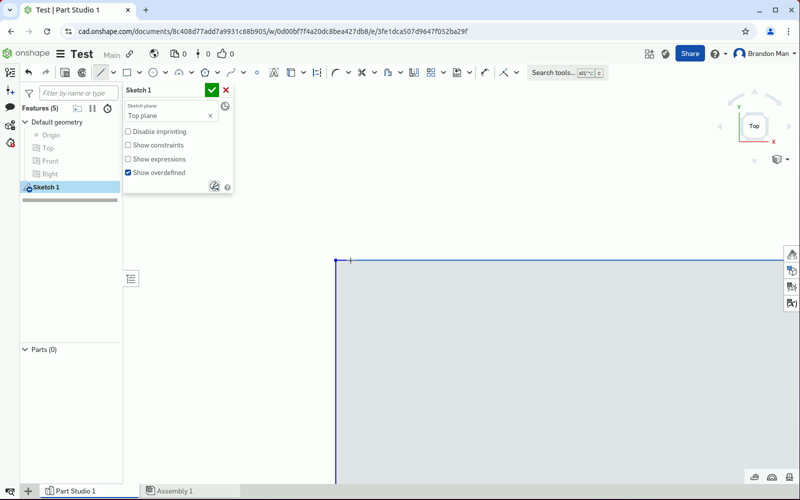
scroll(6)
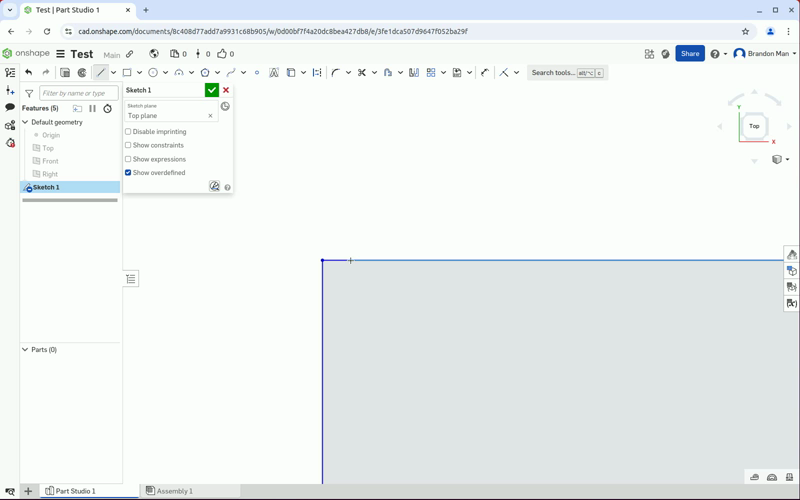
click(350, 260)
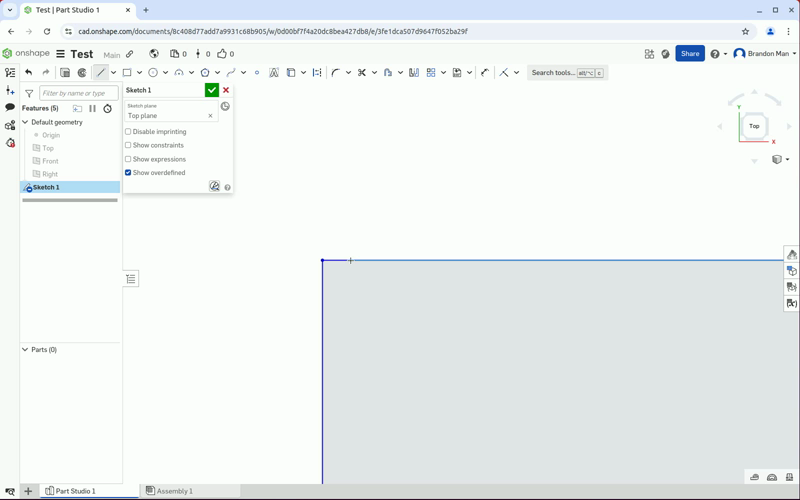
scroll(-6)
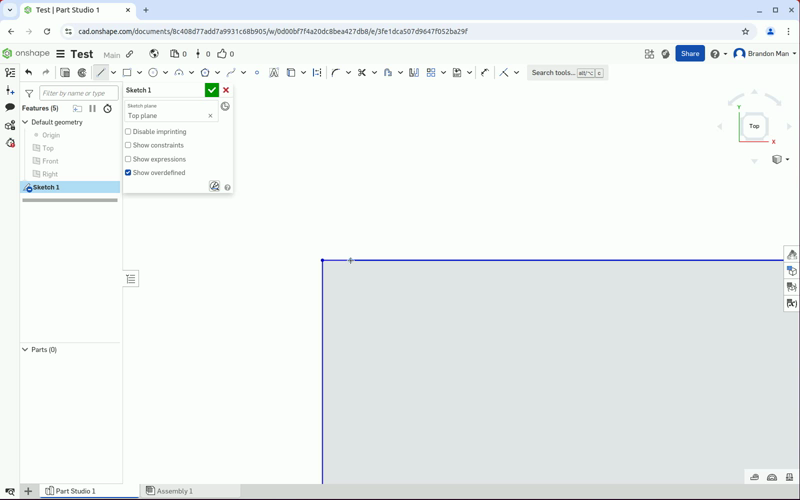
scroll(-6)
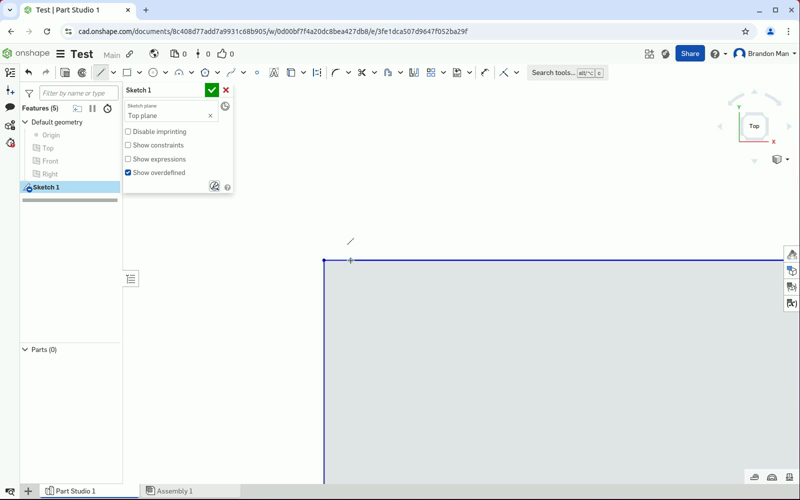
scroll(-6)
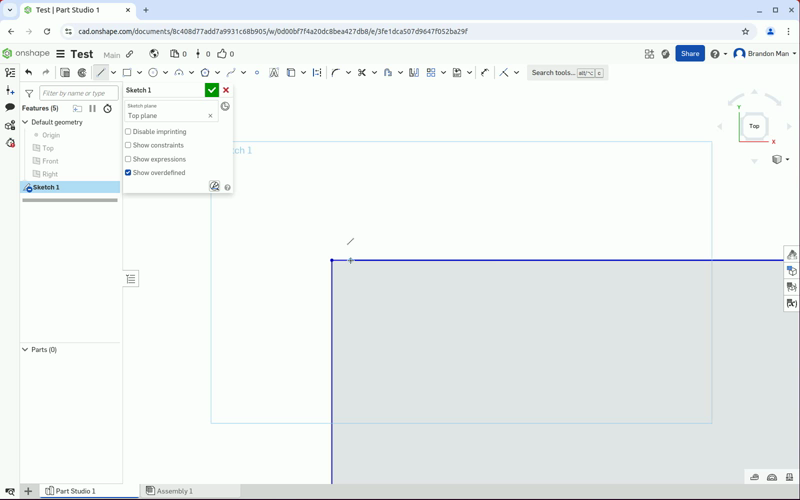
scroll(-6)
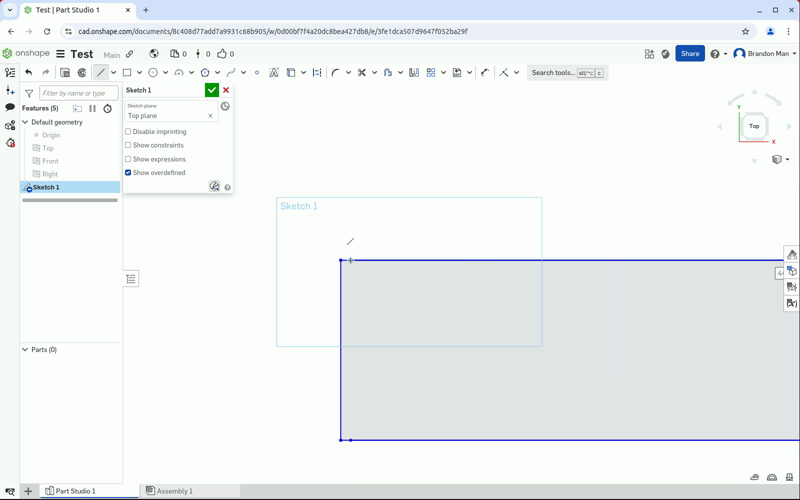
scroll(-6)
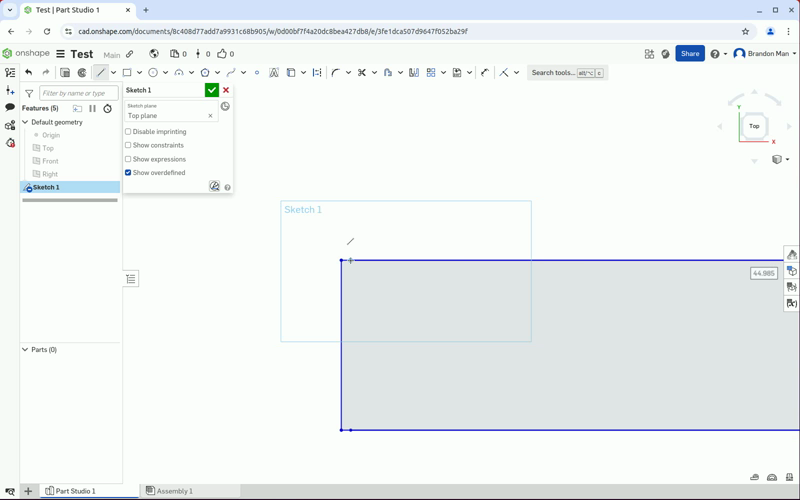
scroll(-6)
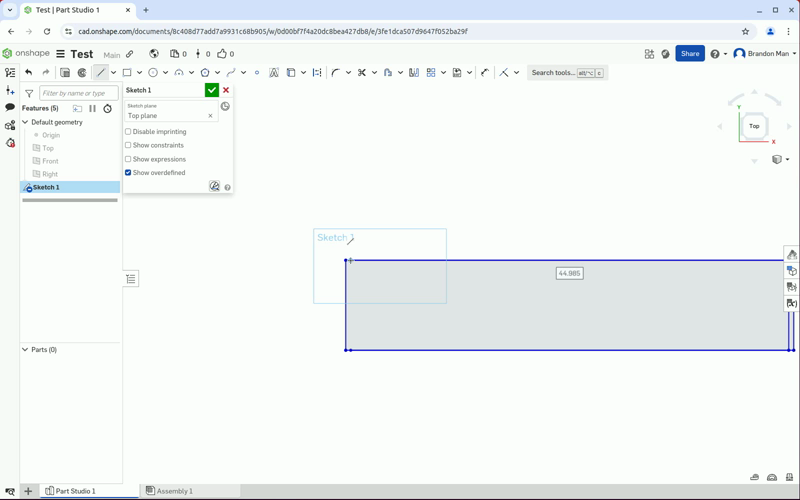
scroll(-6)
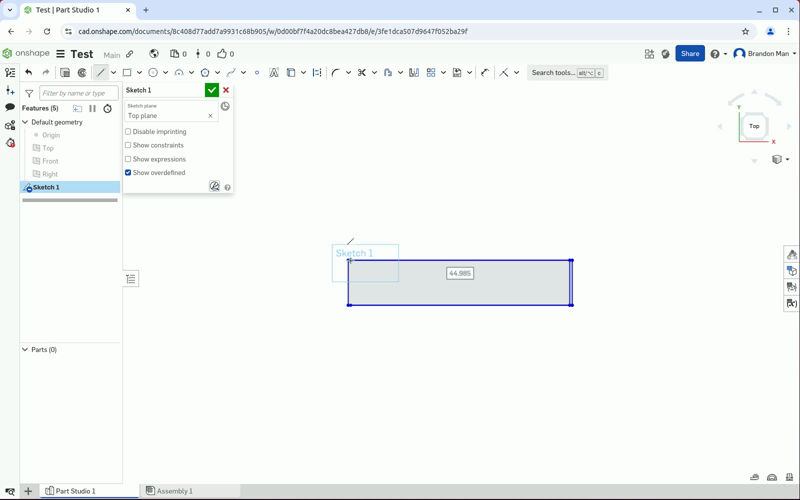
key_up(shift)
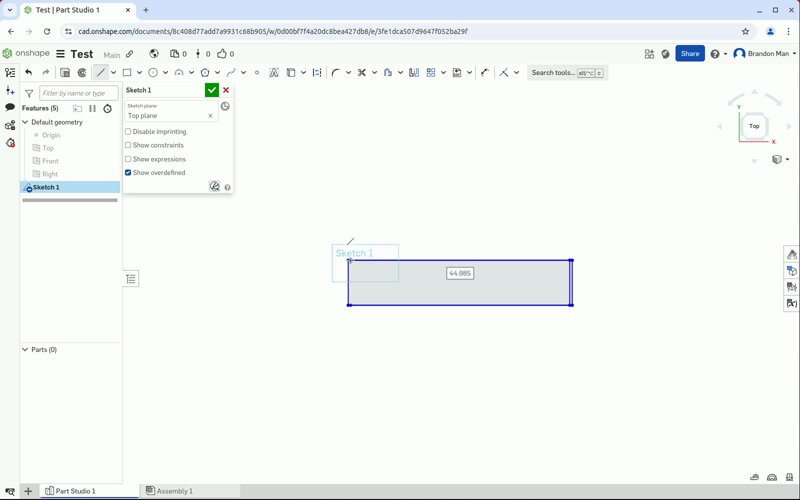
mouse_move(380, 260)
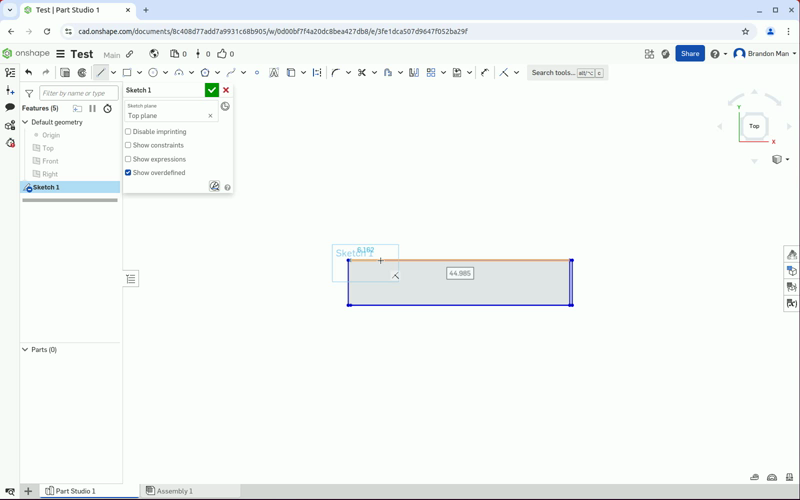
key_down(shift)
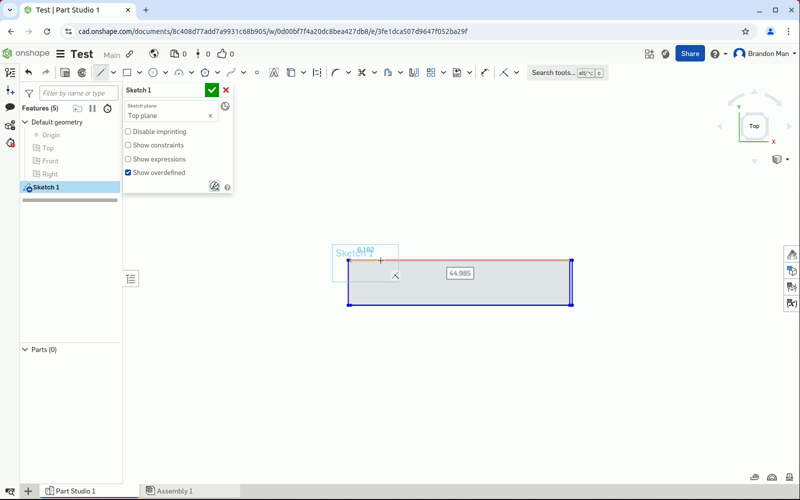
mouse_move(350, 305)
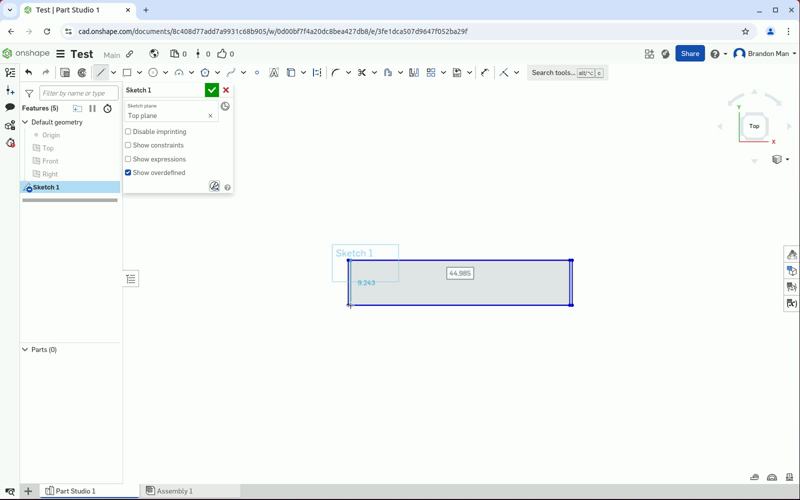
scroll(6)
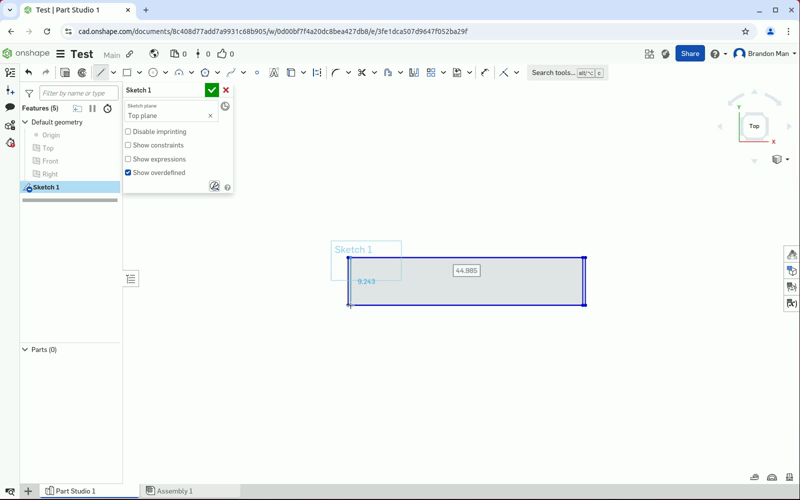
scroll(6)
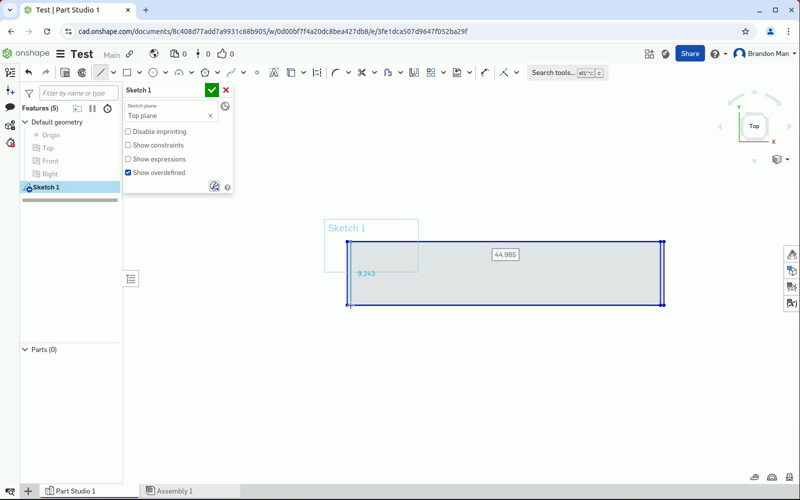
scroll(6)
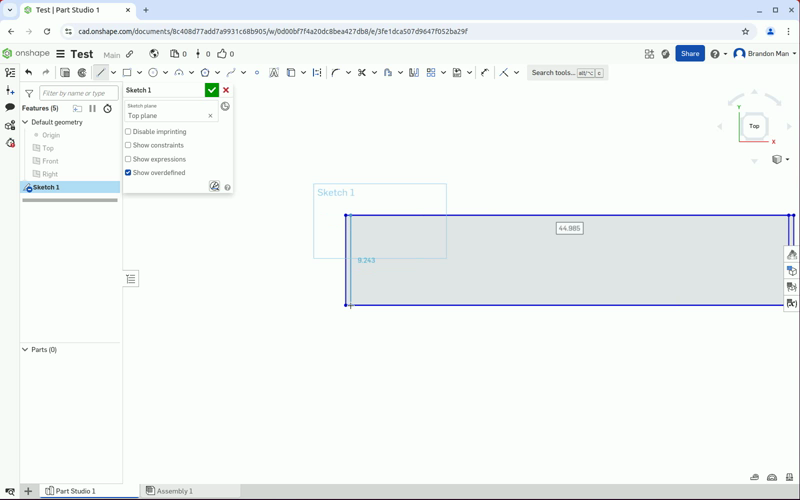
scroll(6)
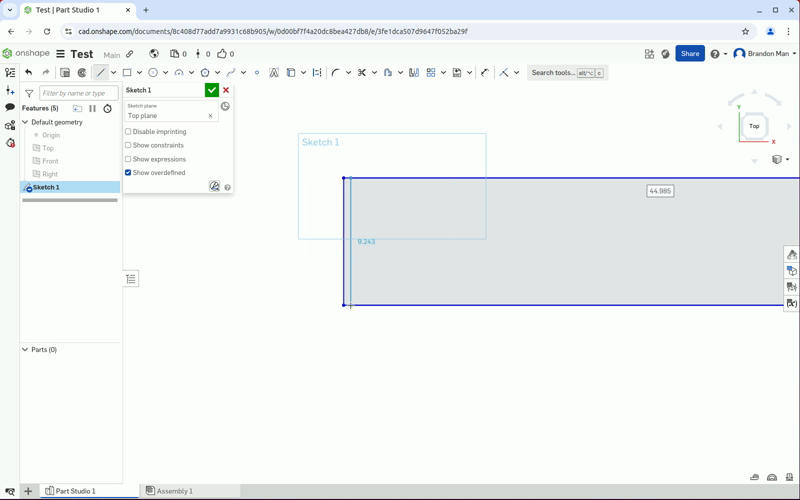
scroll(6)
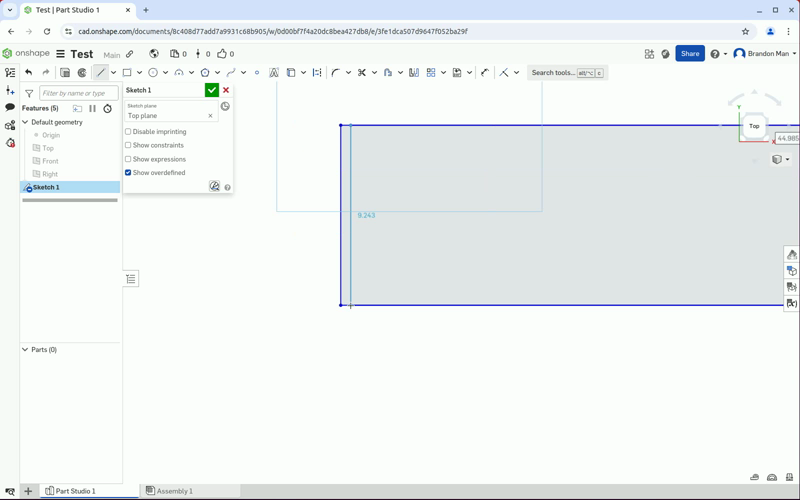
scroll(6)
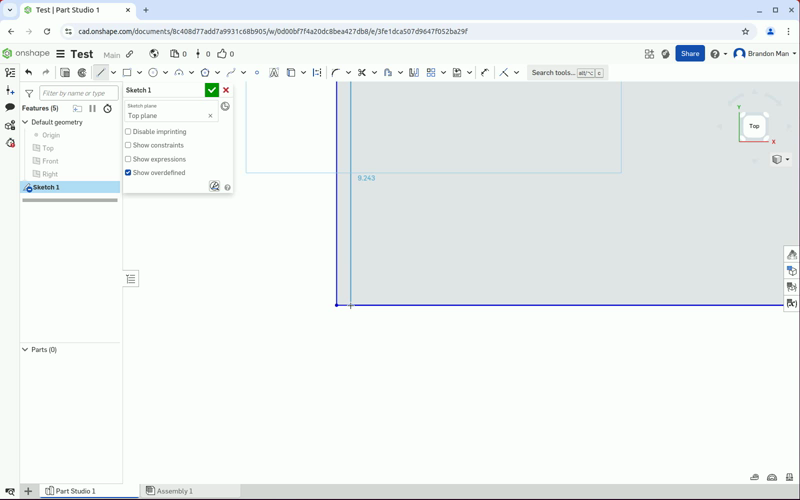
scroll(6)
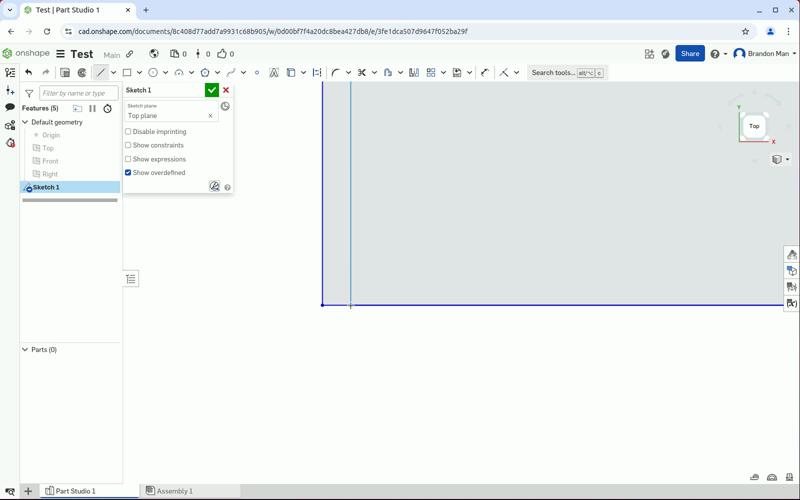
key_up(shift)
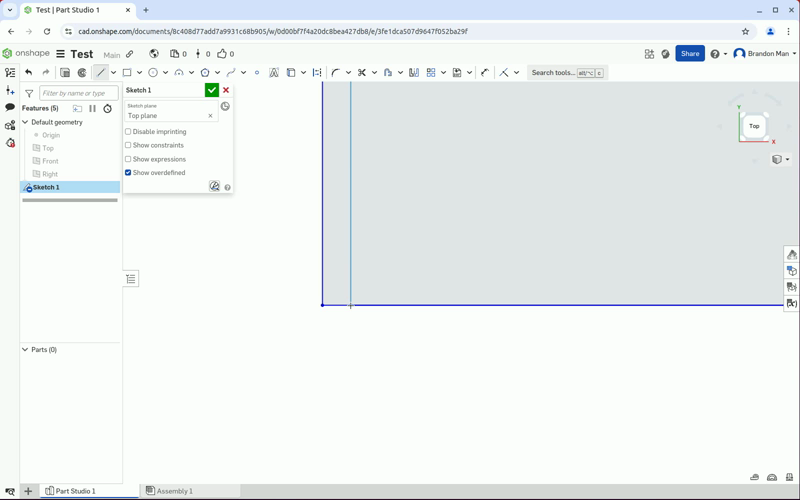
click(350, 305)
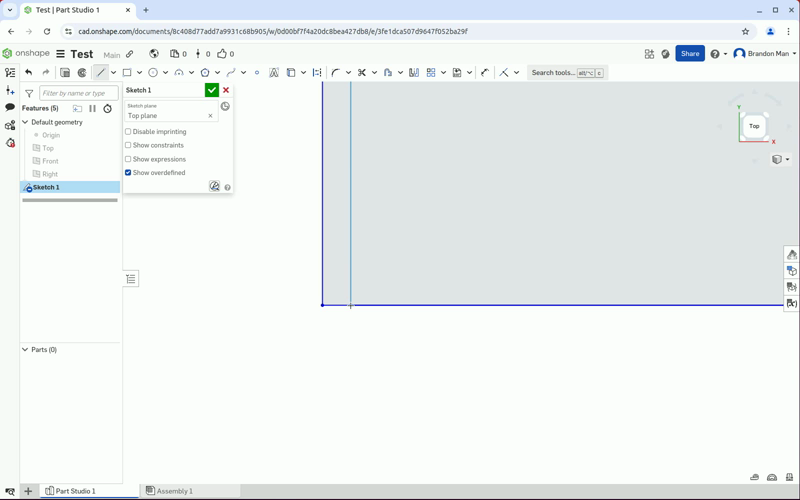
scroll(-6)
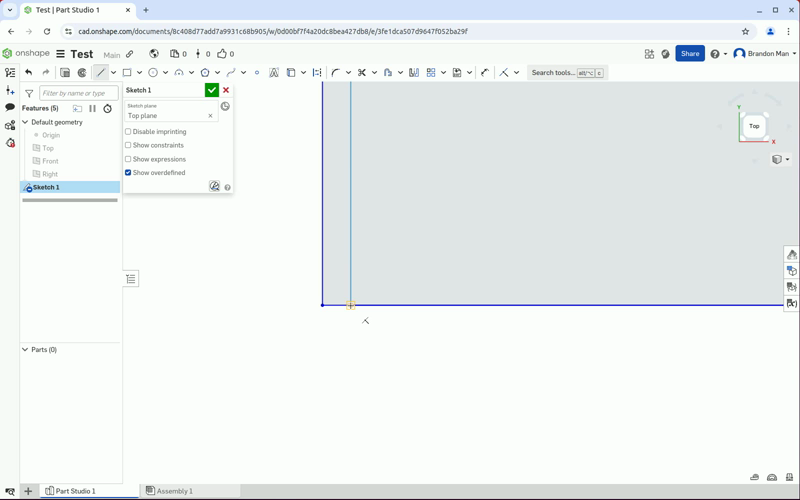
scroll(-6)
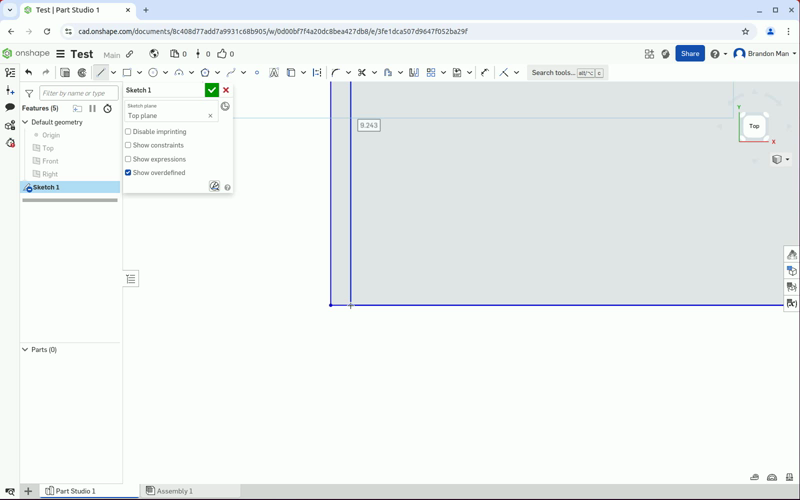
scroll(-6)
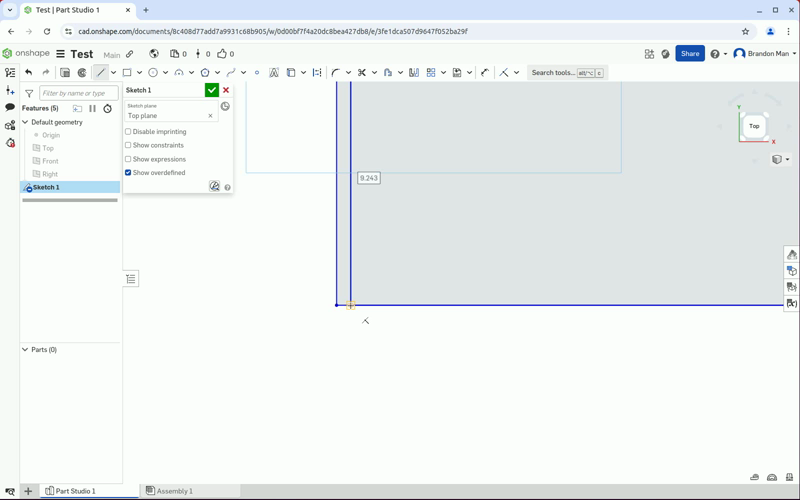
scroll(-6)
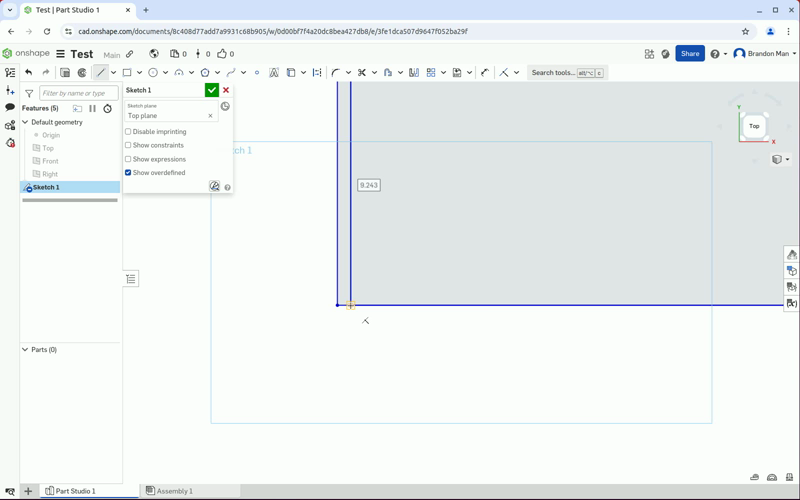
scroll(-6)
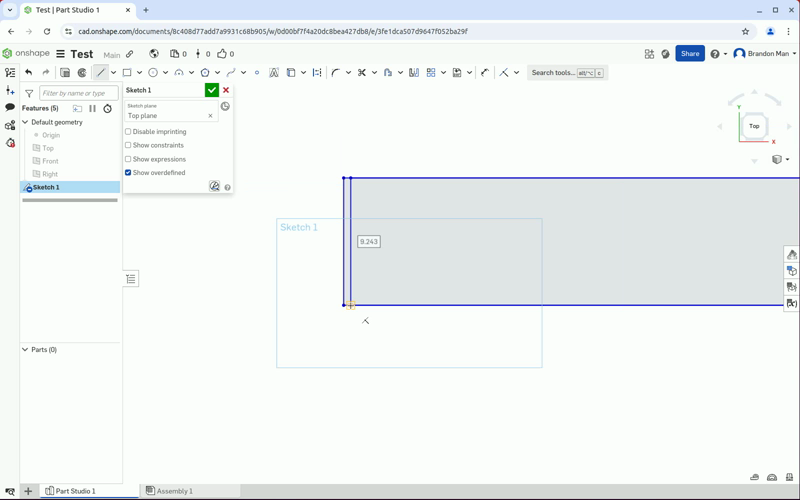
scroll(-6)
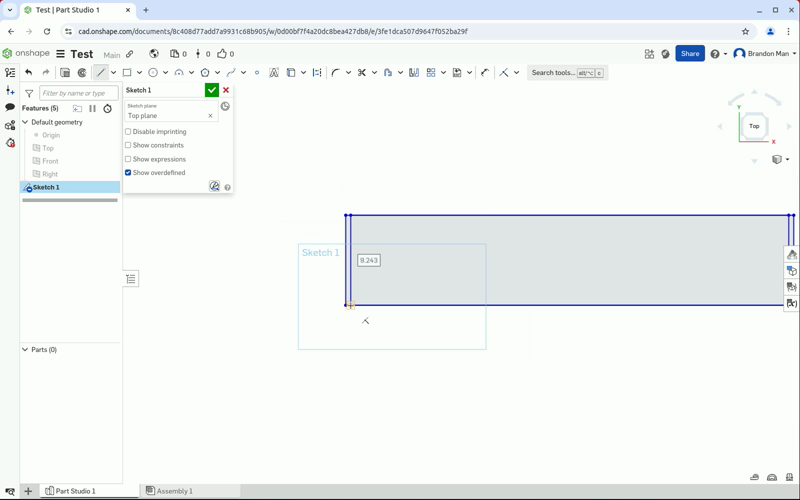
scroll(-6)
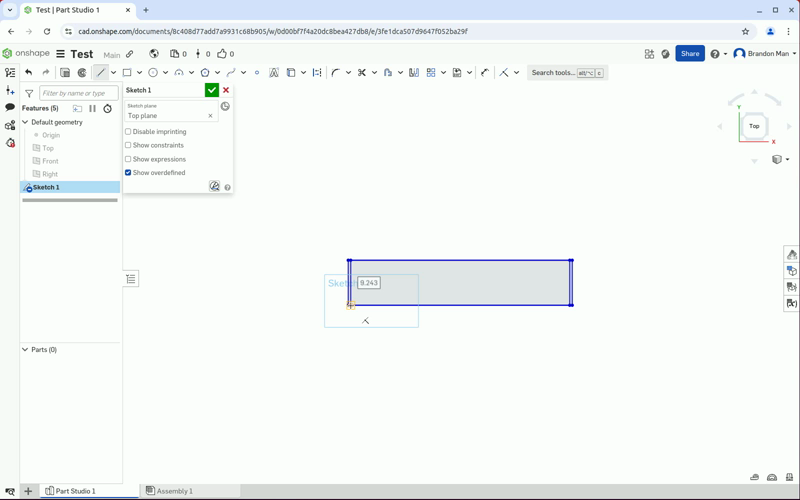
key(esc)
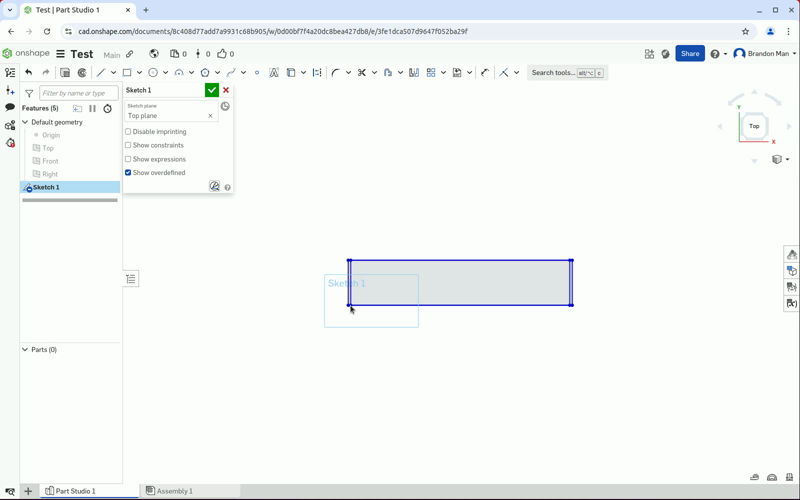
mouse_move(349, 288)
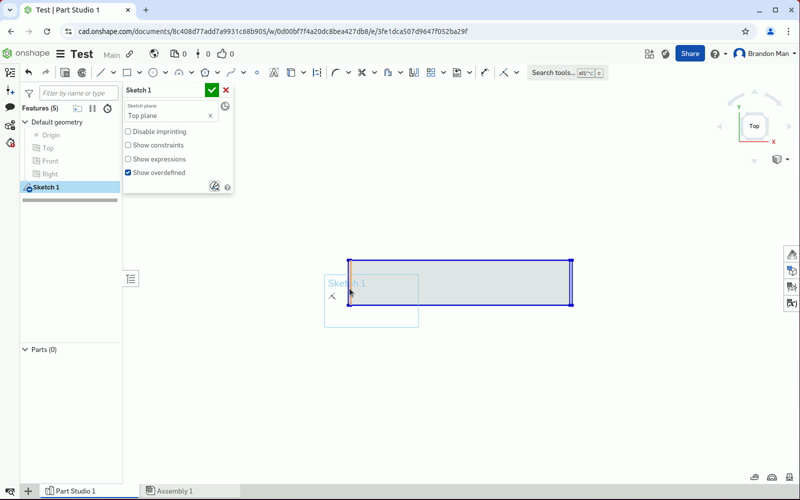
scroll(6)
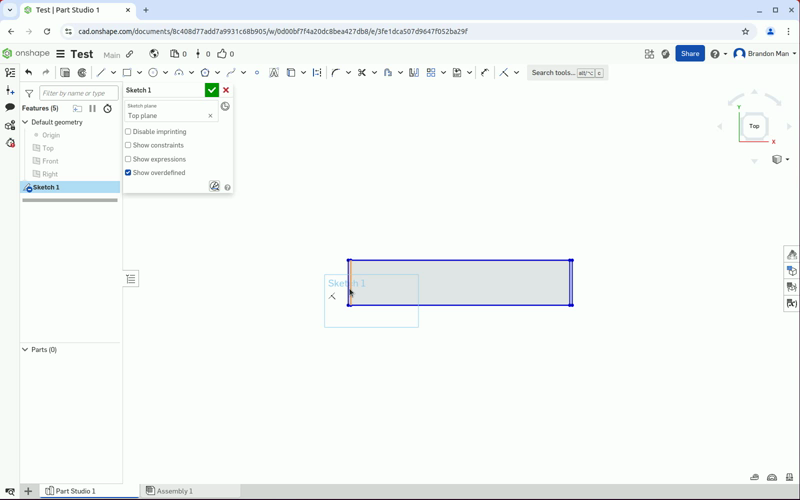
scroll(6)
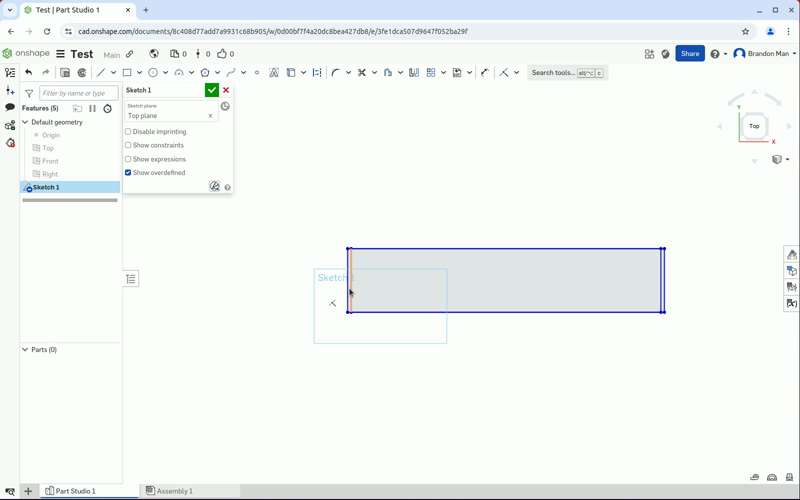
scroll(6)
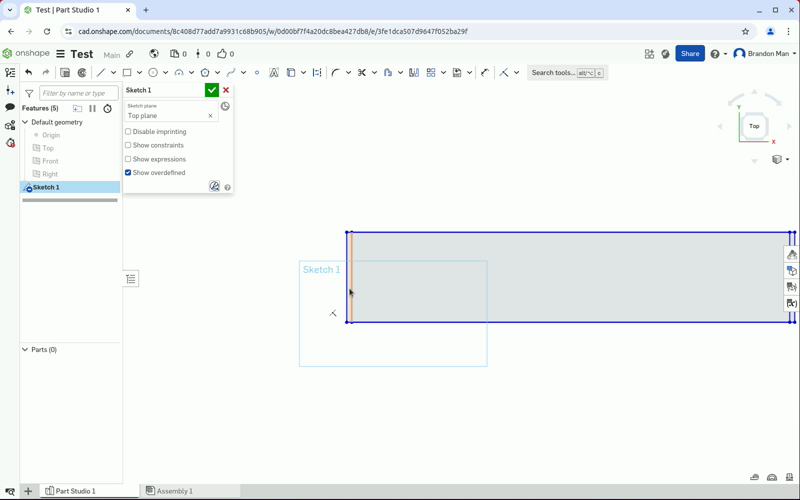
scroll(6)
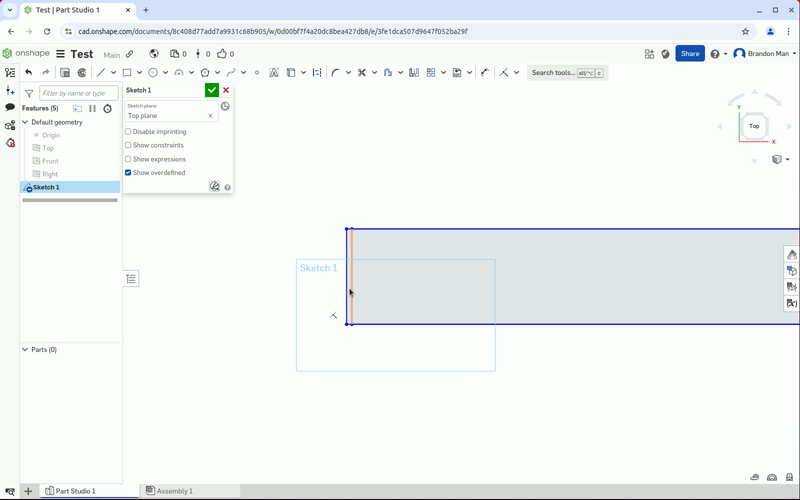
scroll(6)
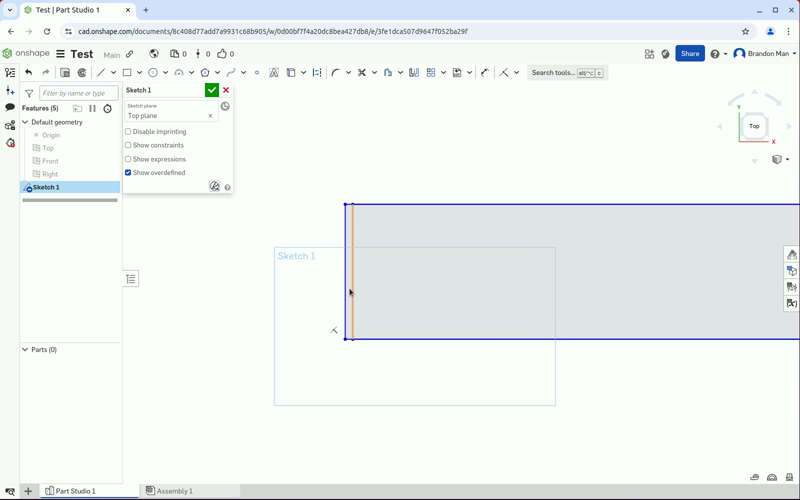
scroll(6)
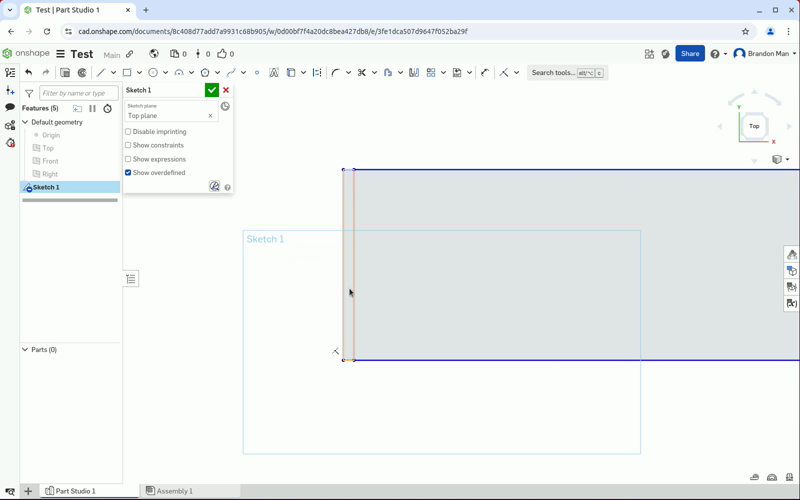
scroll(6)
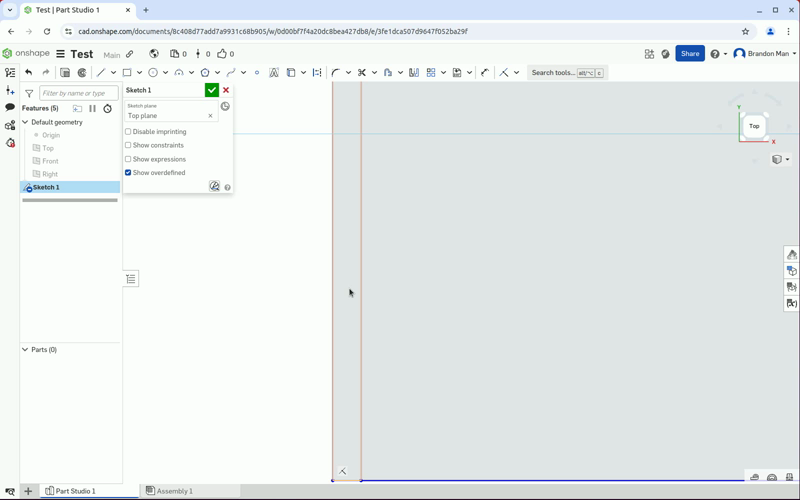
click(349, 288)
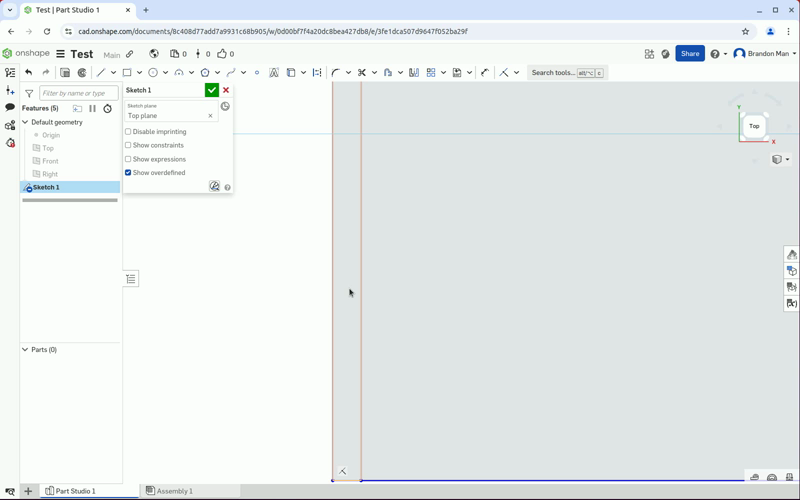
scroll(-6)
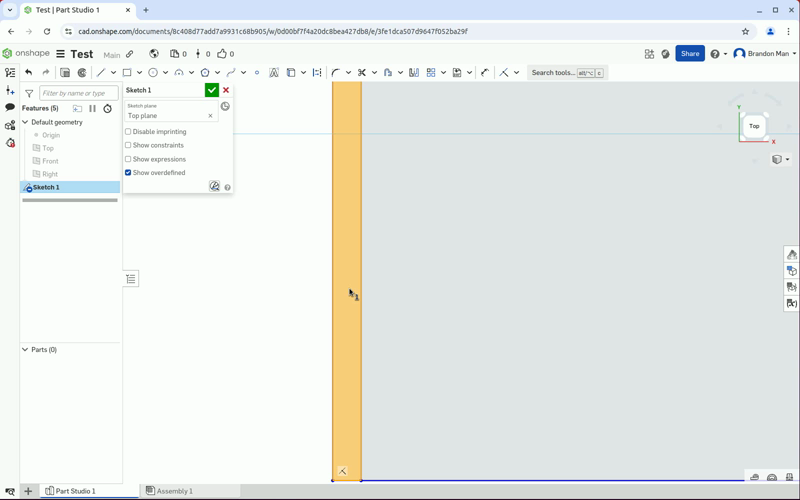
scroll(-6)
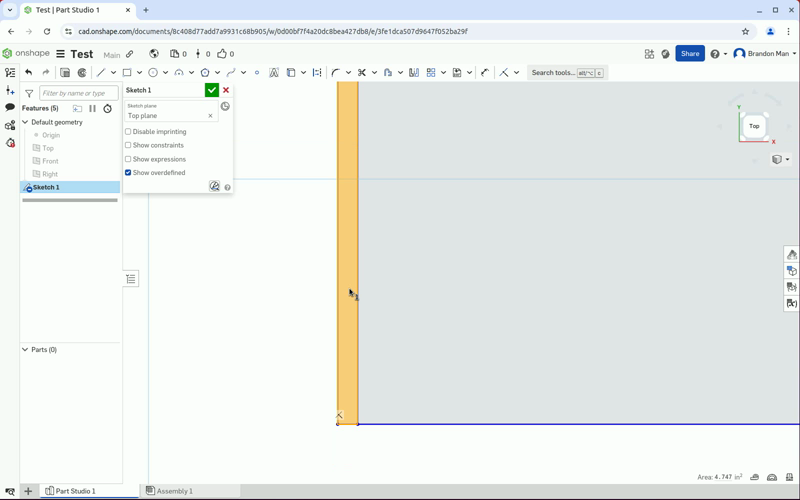
scroll(-6)
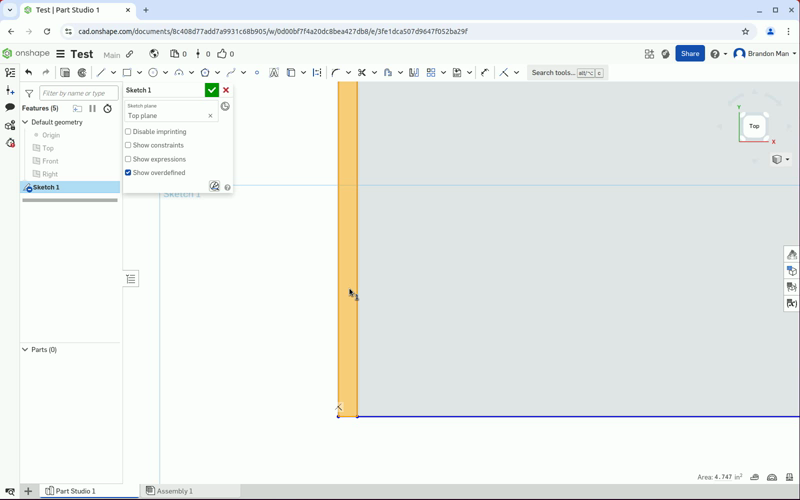
scroll(-6)
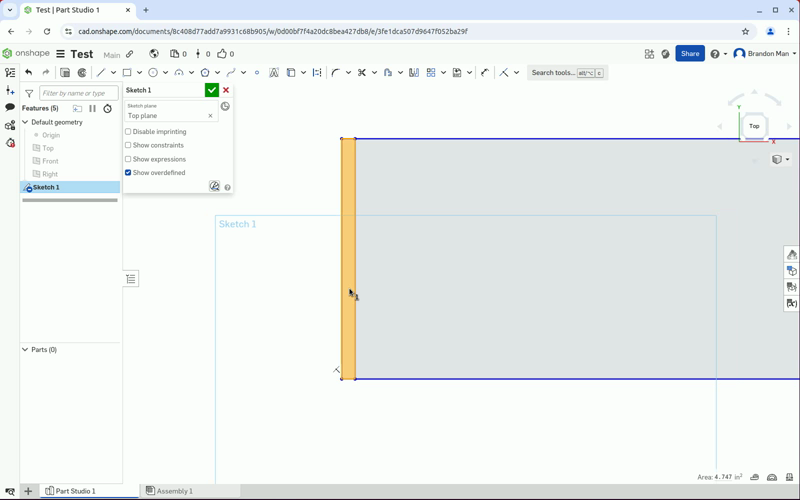
scroll(-6)
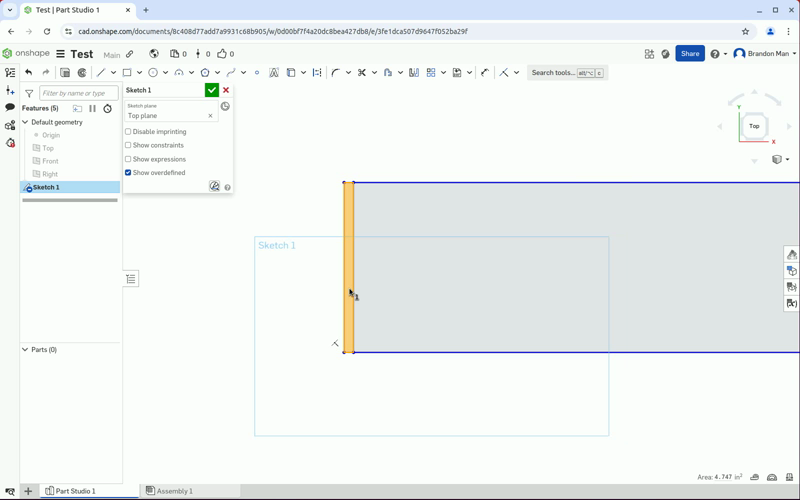
scroll(-6)
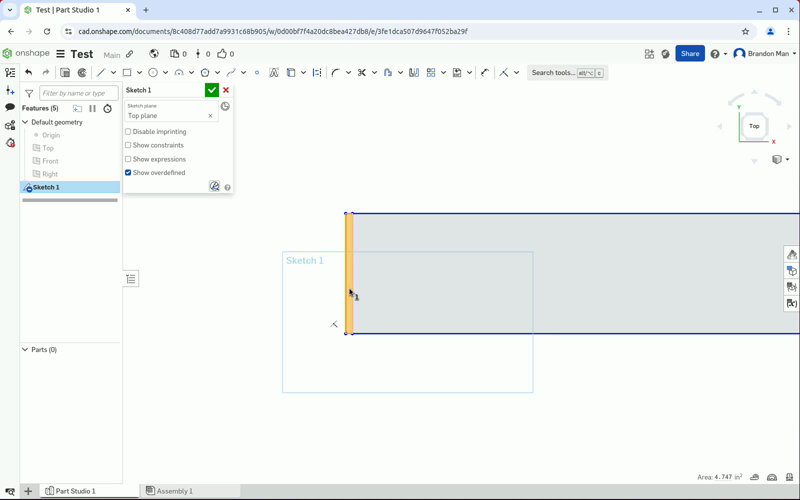
scroll(-6)
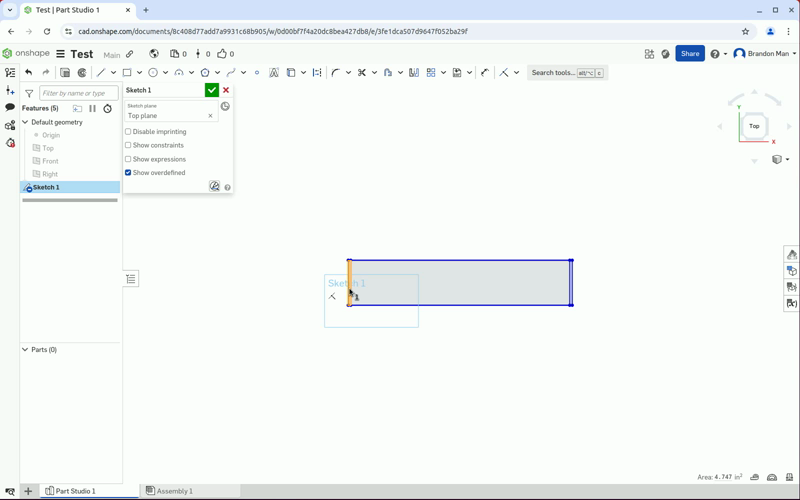
mouse_move(73, 352)
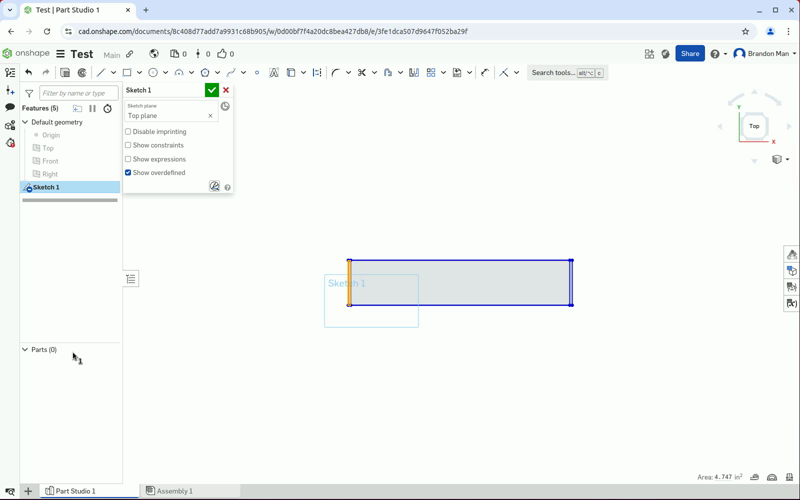
key(shift+y)
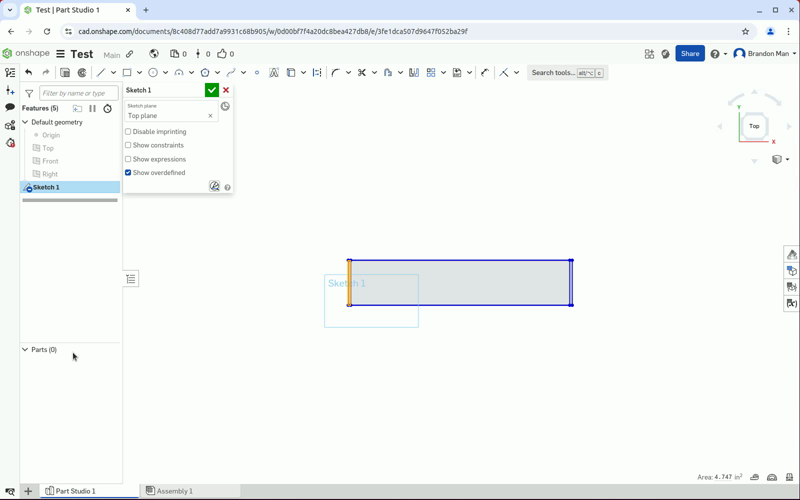
key(shift+e)
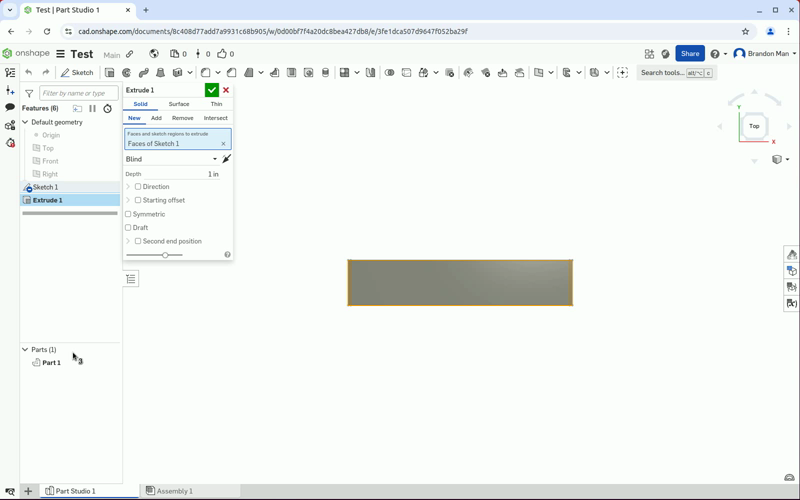
mouse_move(143, 106)
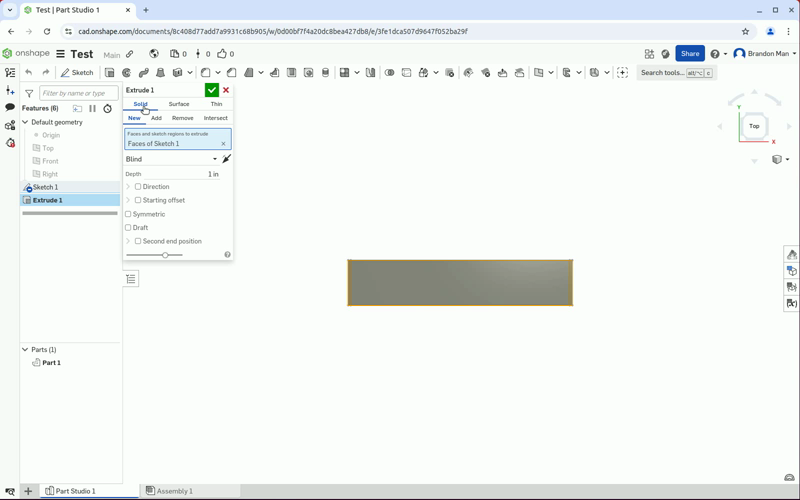
click(143, 106)
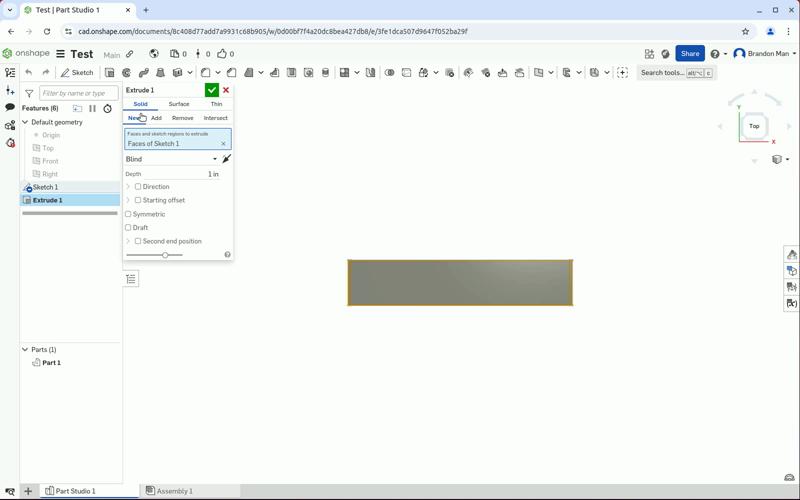
mouse_move(137, 120)
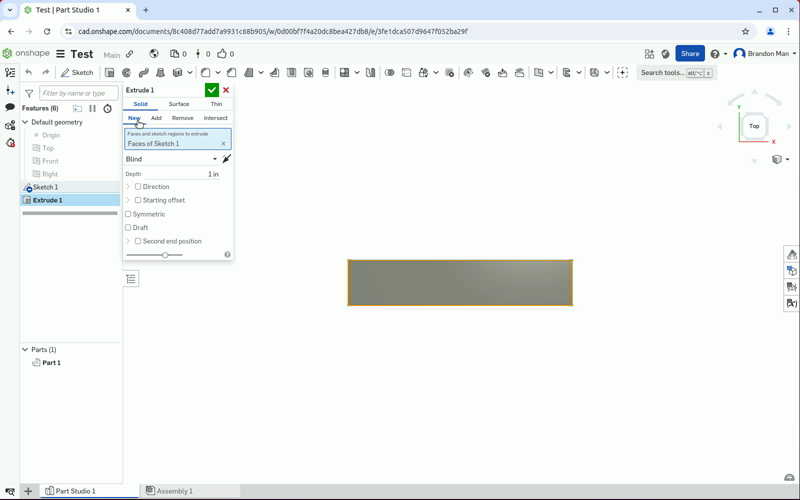
click(137, 120)
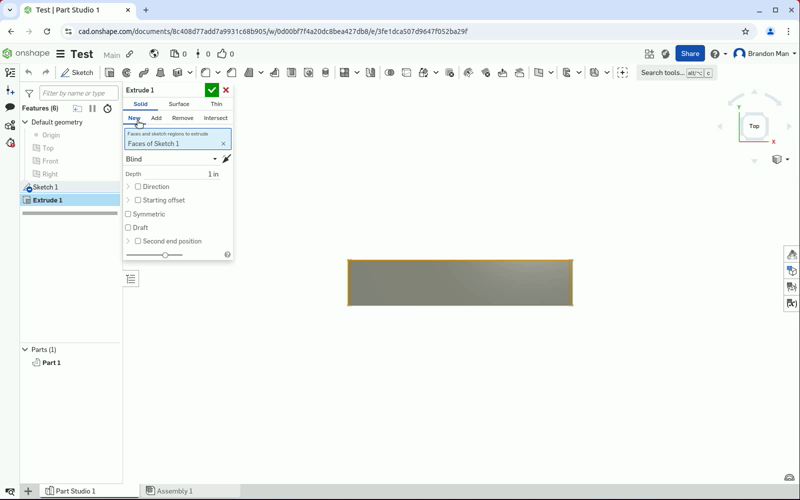
key(tab, 4)
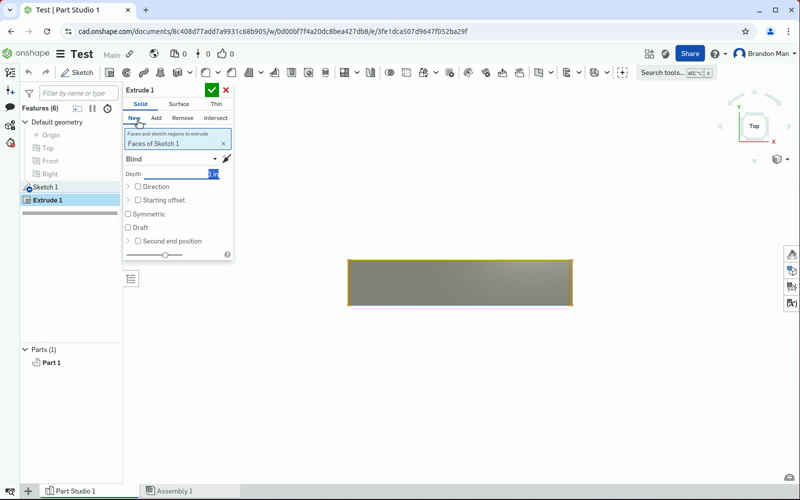
text(11.073)
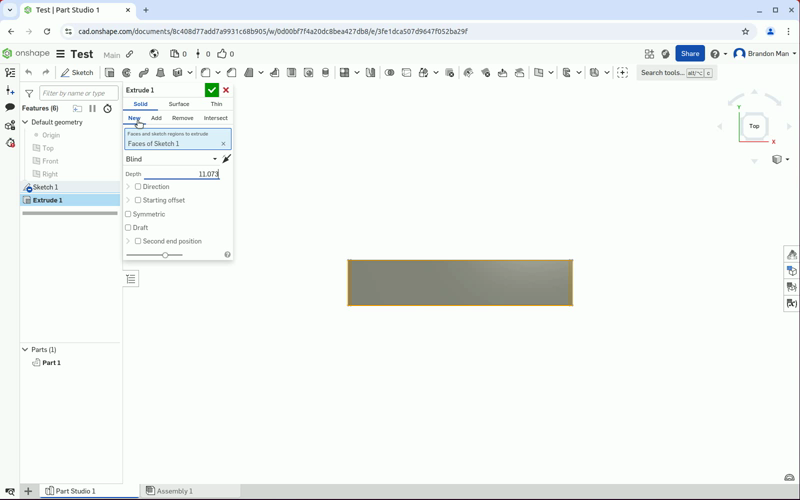
key(enter)
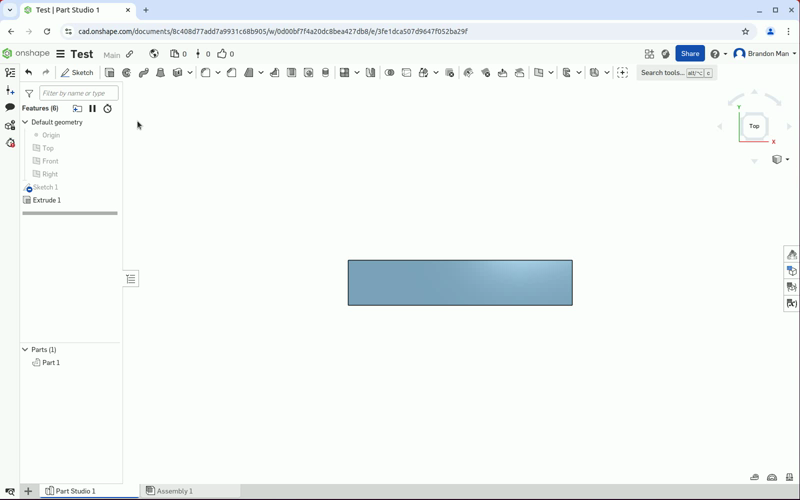
key(shift+h)
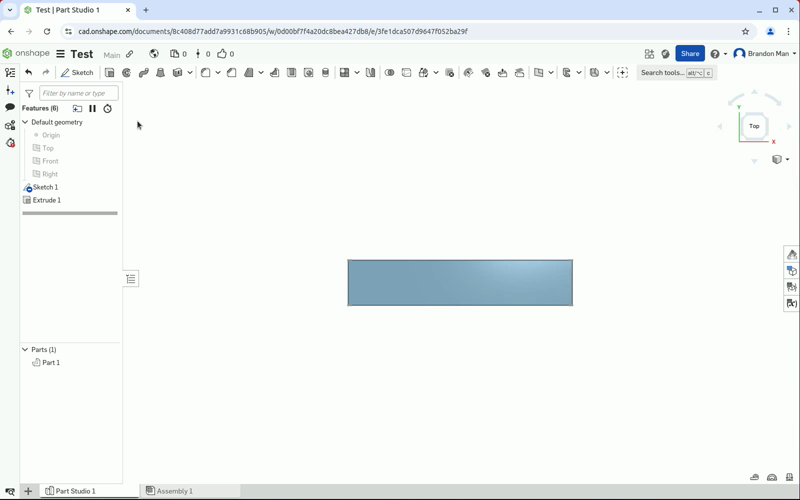
key(shift+h)
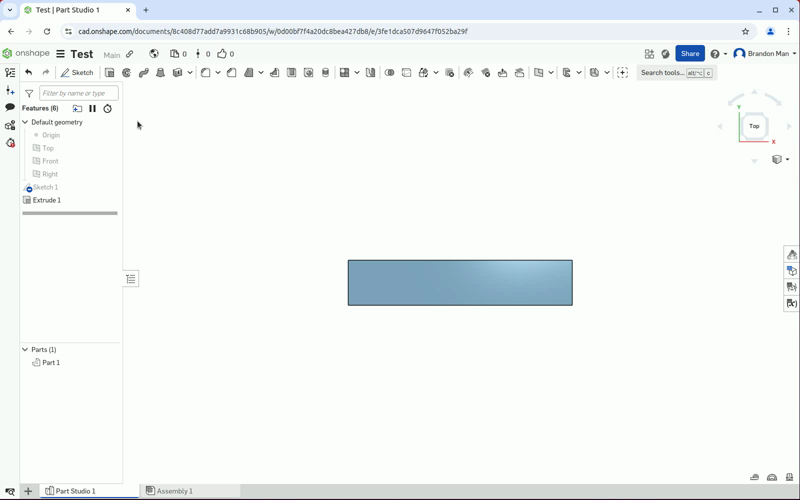
mouse_move(73, 189)
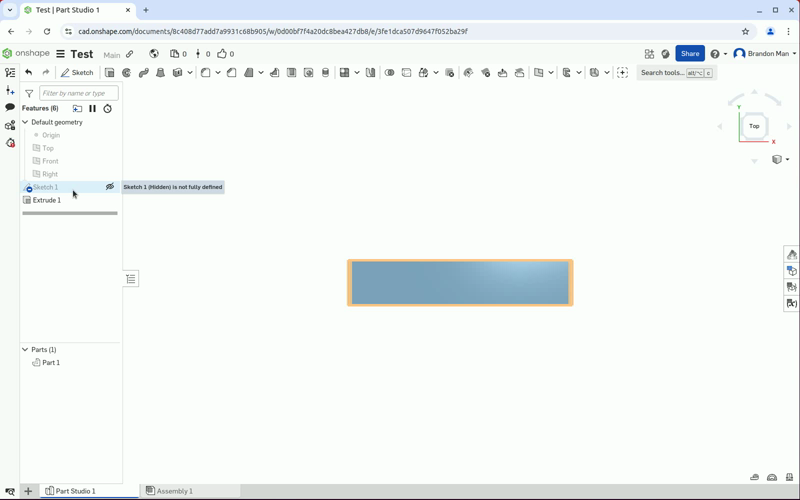
click(73, 189)
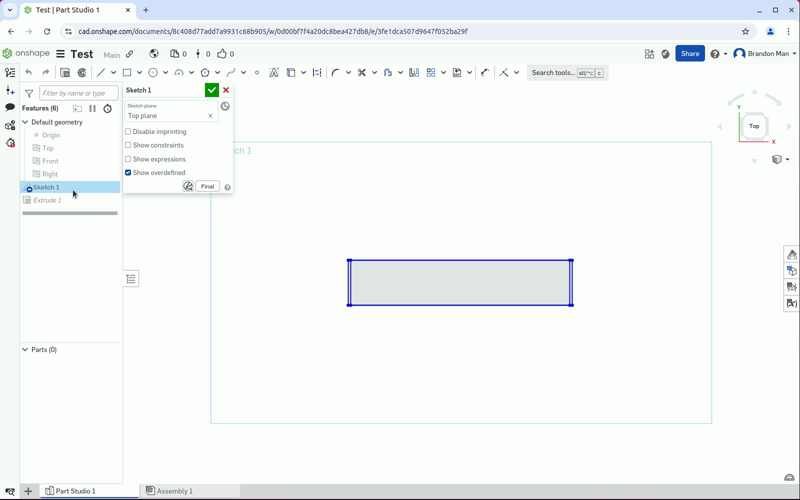
mouse_move(229, 92)
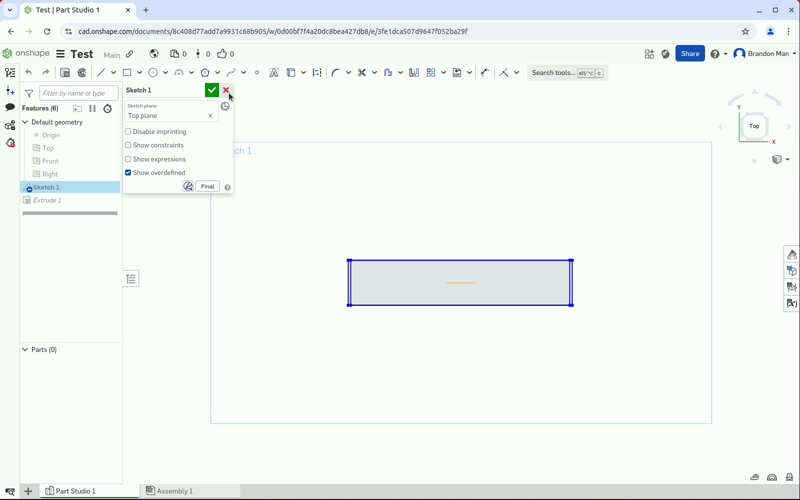
click(229, 92)
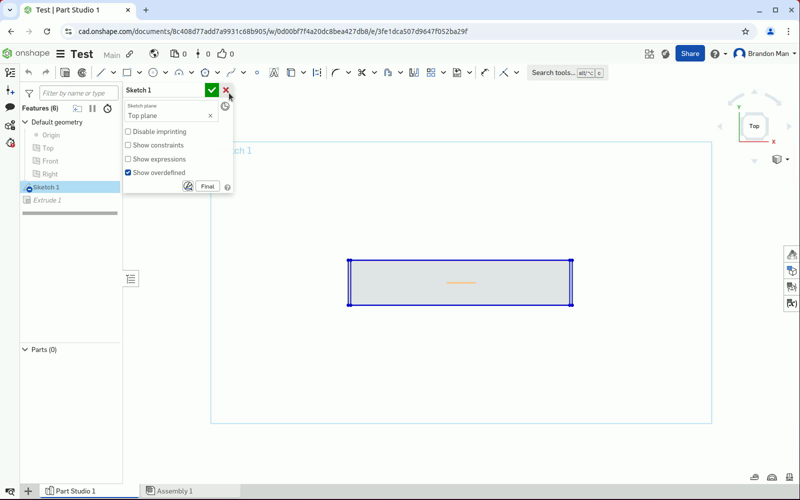
key(shift+s)
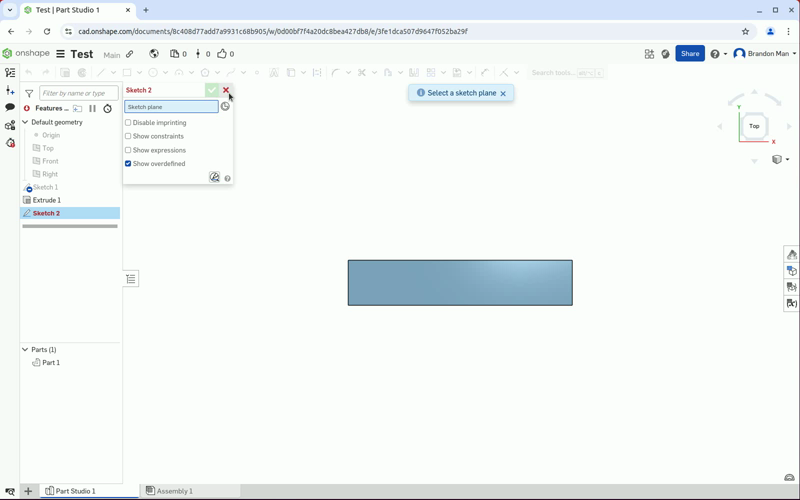
mouse_move(73, 150)
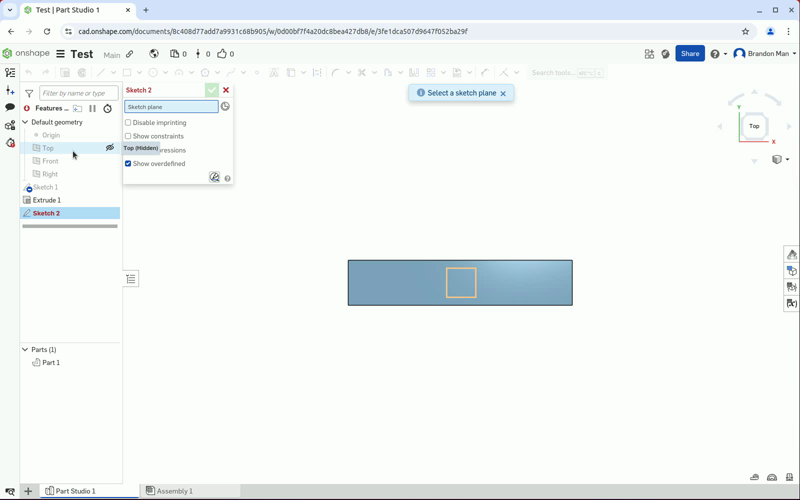
click(73, 150)
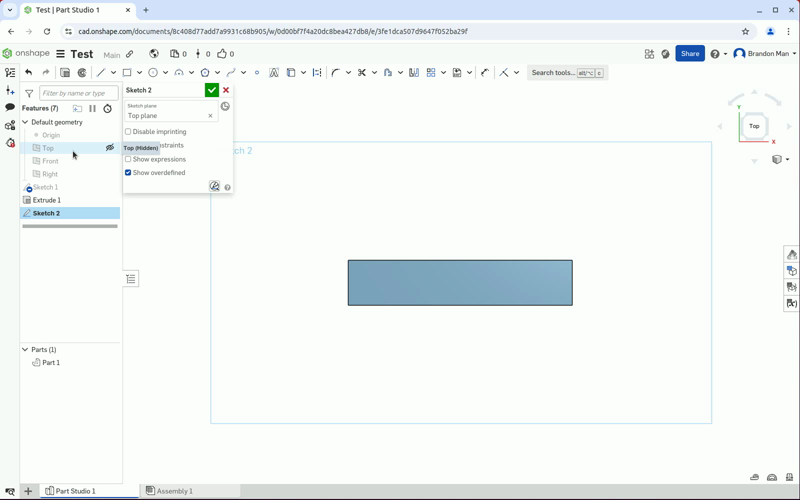
mouse_move(73, 352)
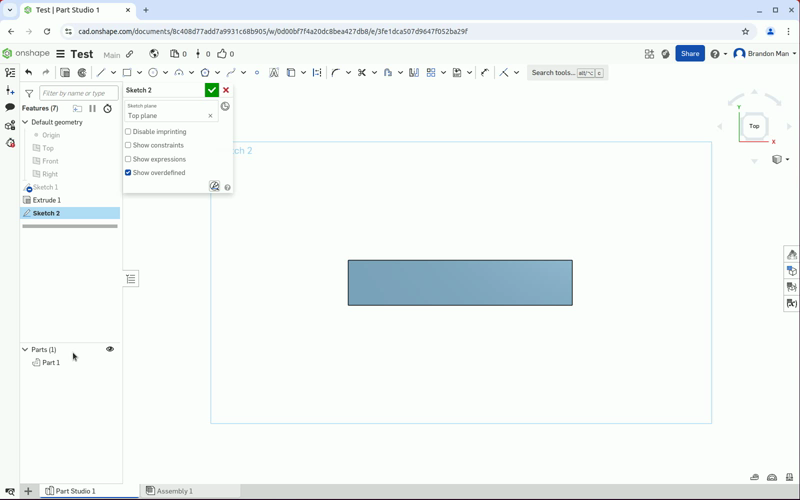
key(y)
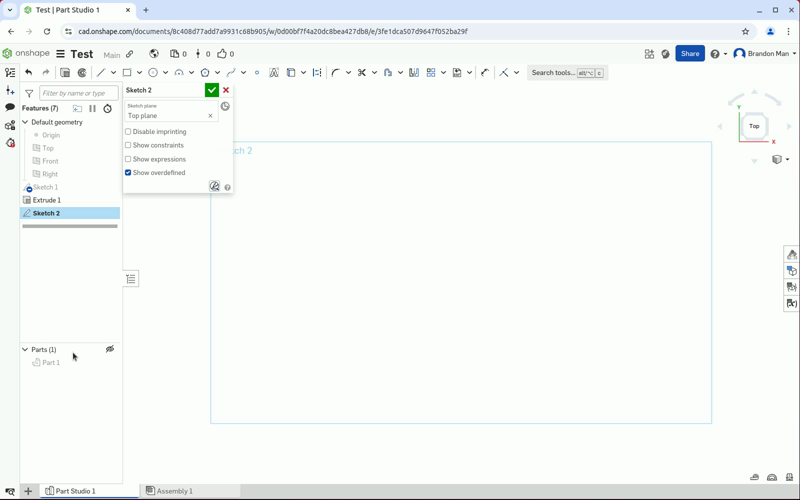
key(l)
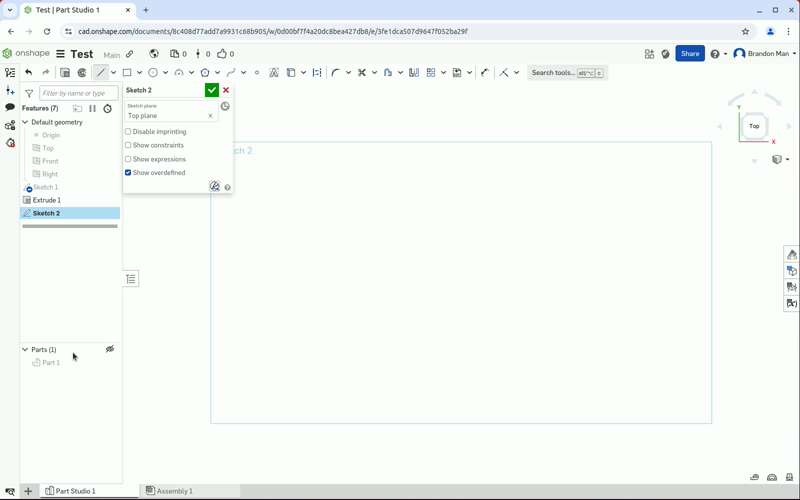
key_down(shift)
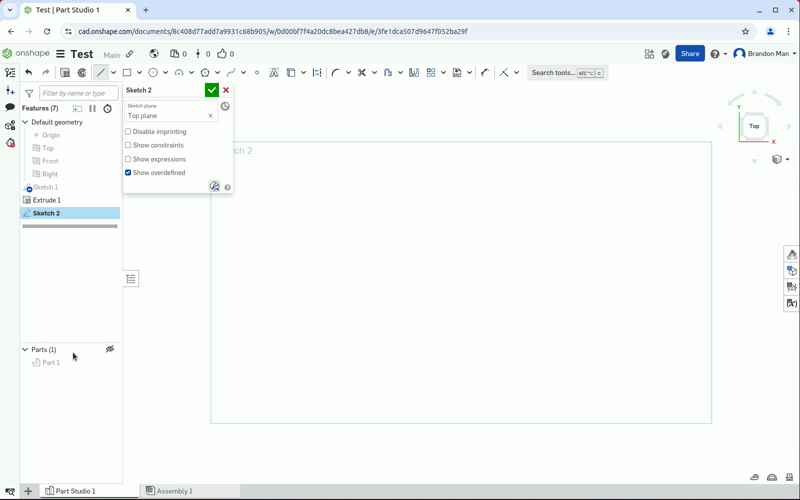
mouse_move(349, 305)
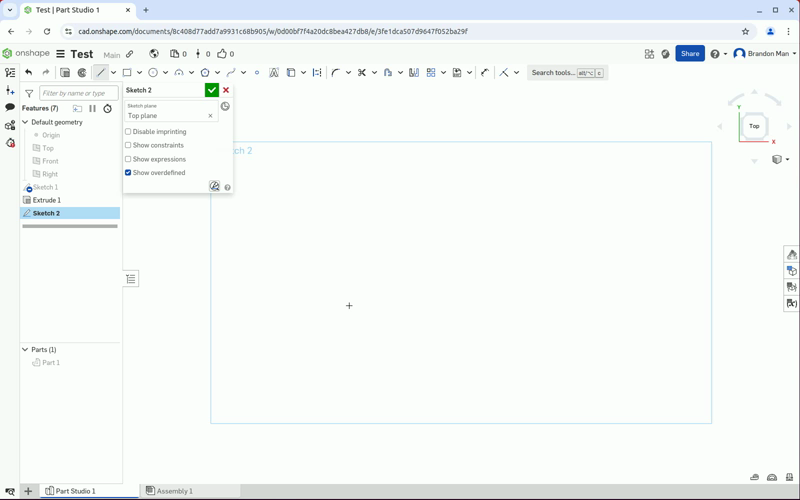
click(349, 305)
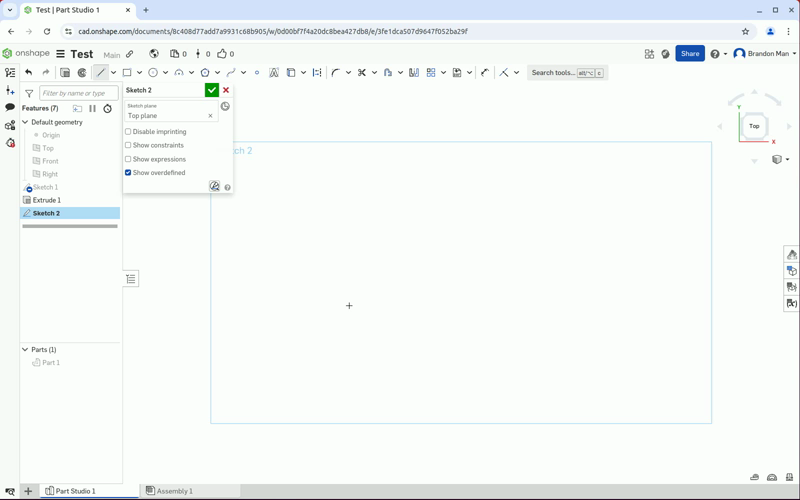
key_up(shift)
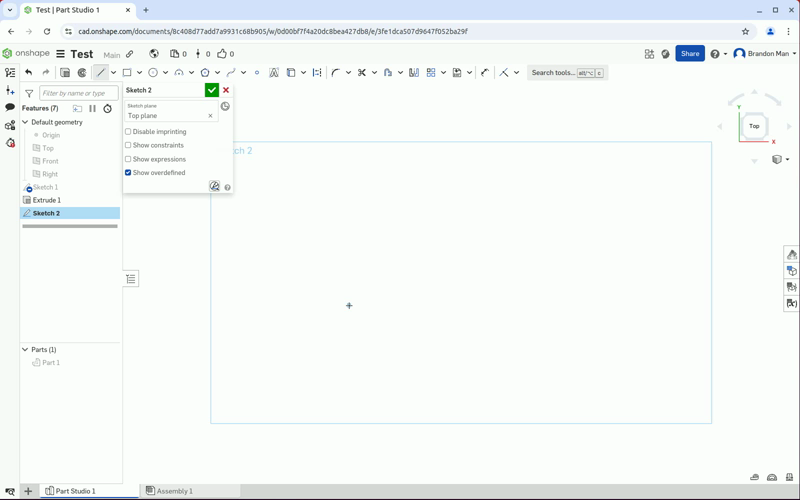
key_down(shift)
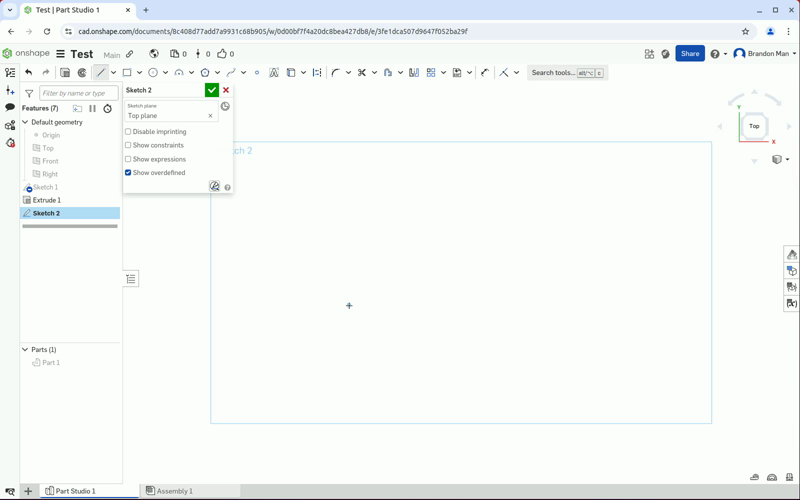
mouse_move(569, 305)
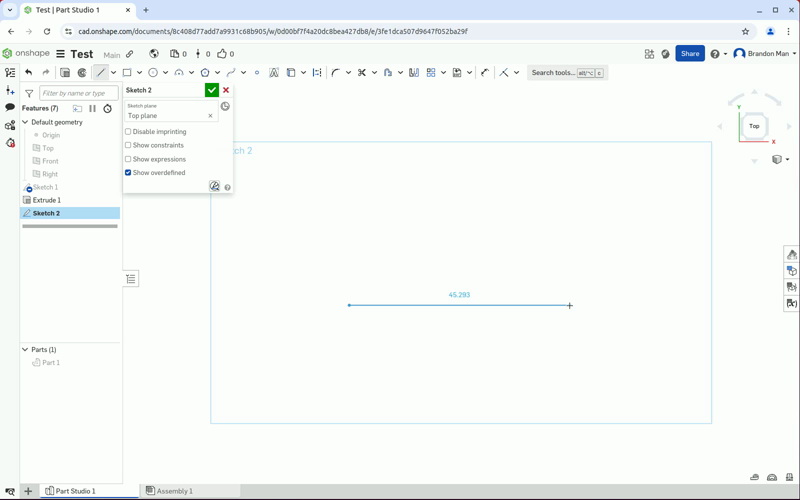
click(569, 305)
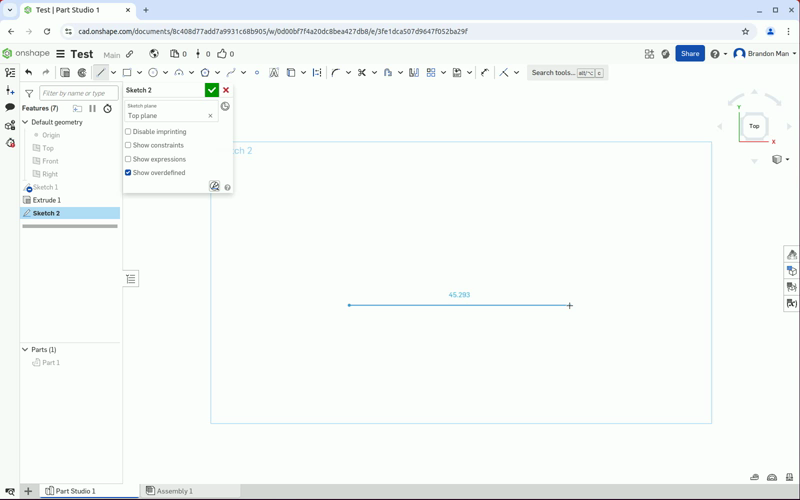
key_up(shift)
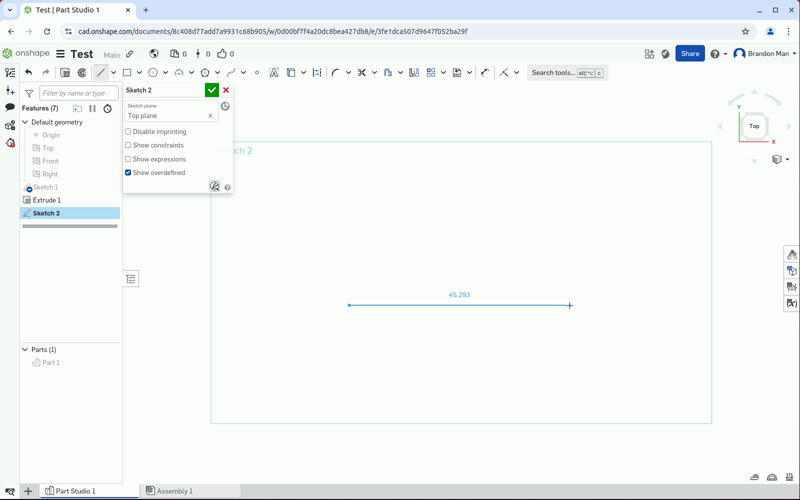
key_down(shift)
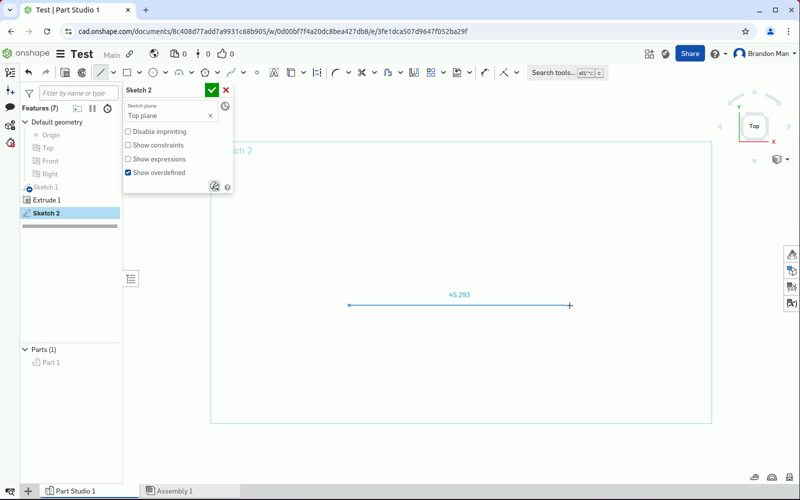
mouse_move(589, 305)
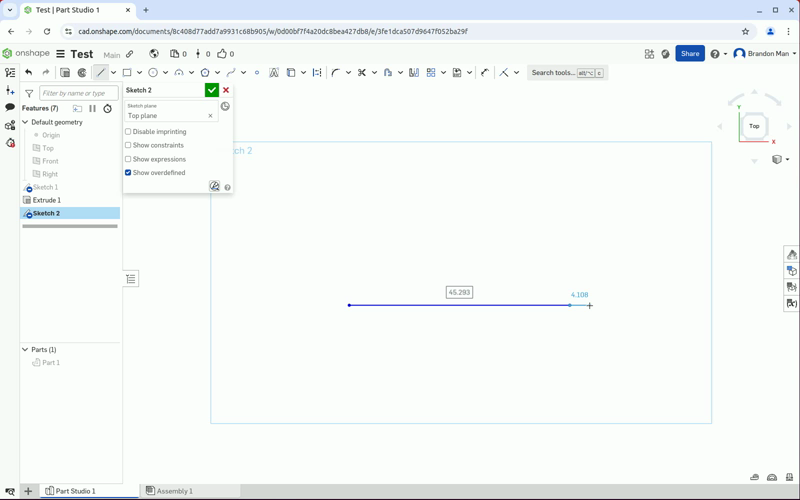
mouse_move(569, 261)
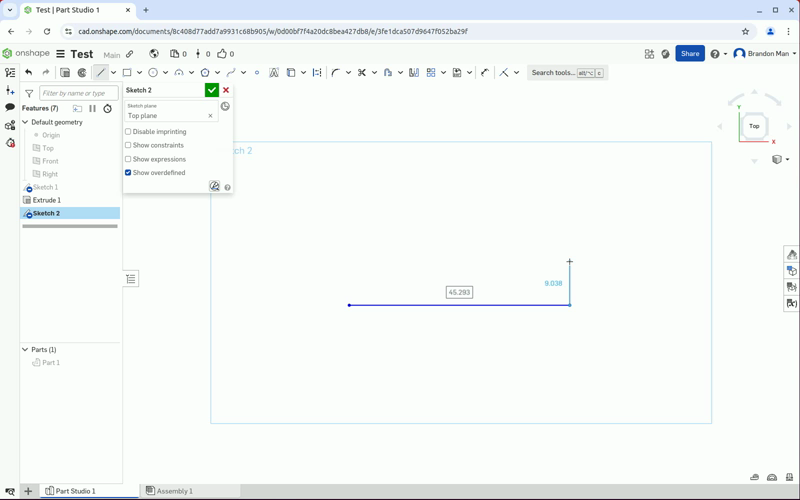
click(569, 261)
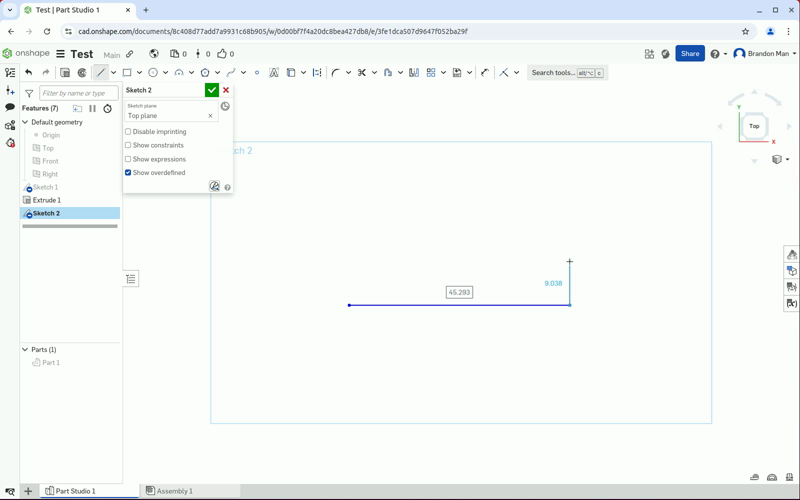
key_up(shift)
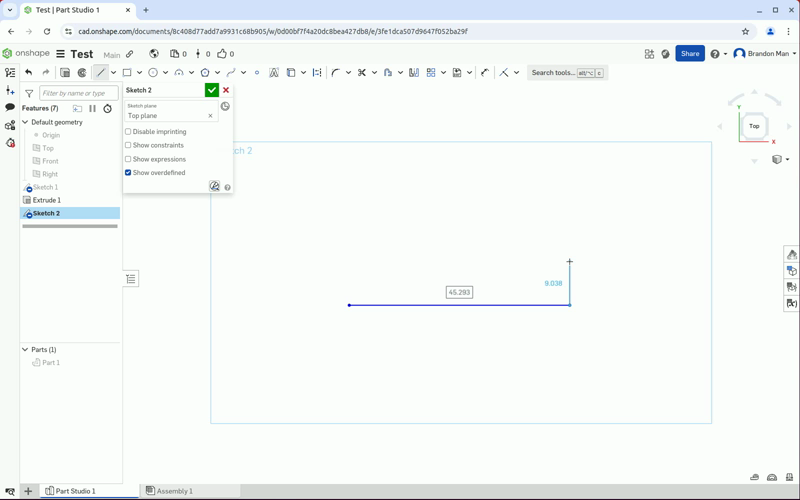
key_down(shift)
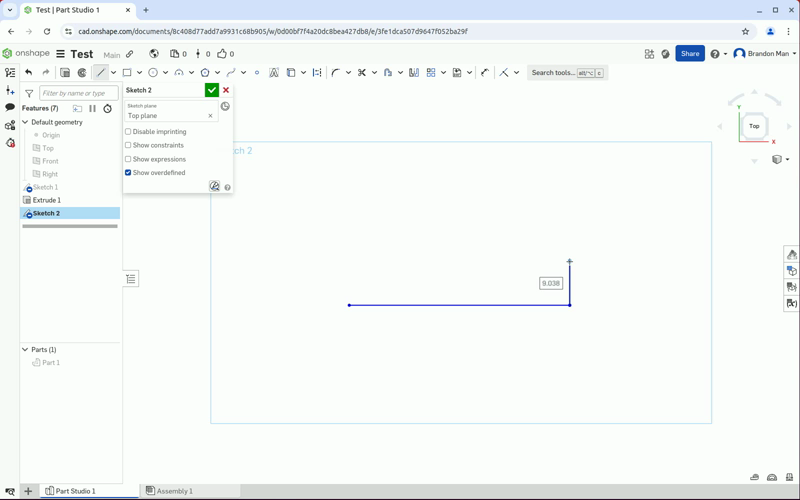
mouse_move(349, 261)
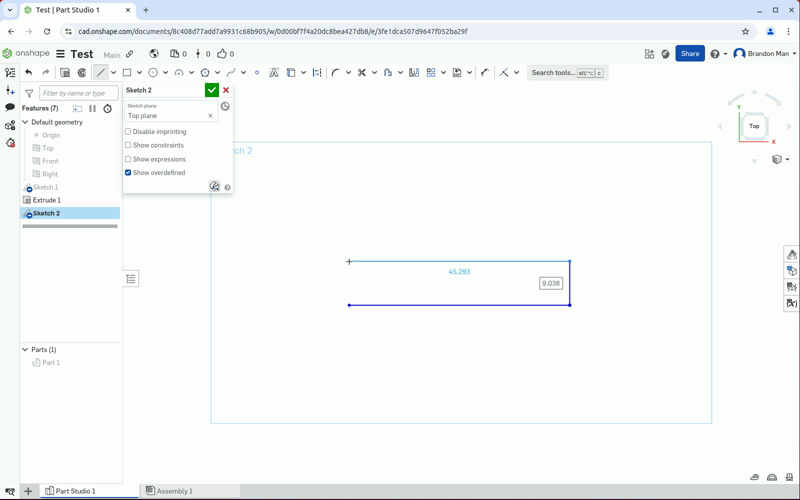
click(349, 261)
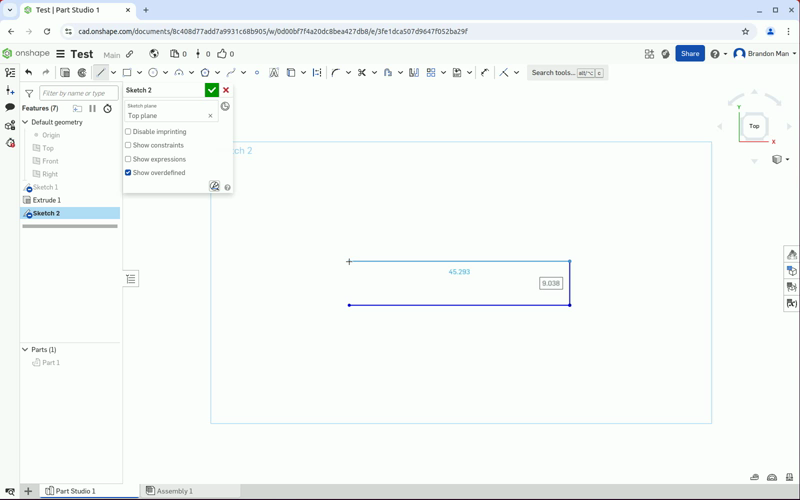
key_up(shift)
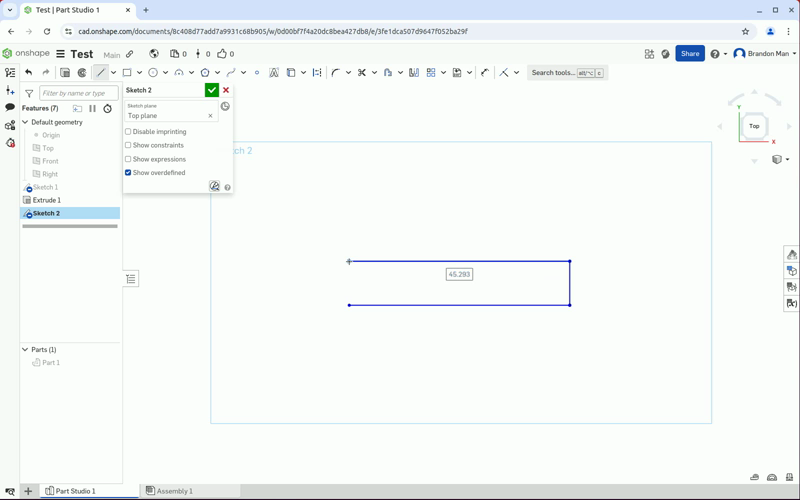
mouse_move(379, 261)
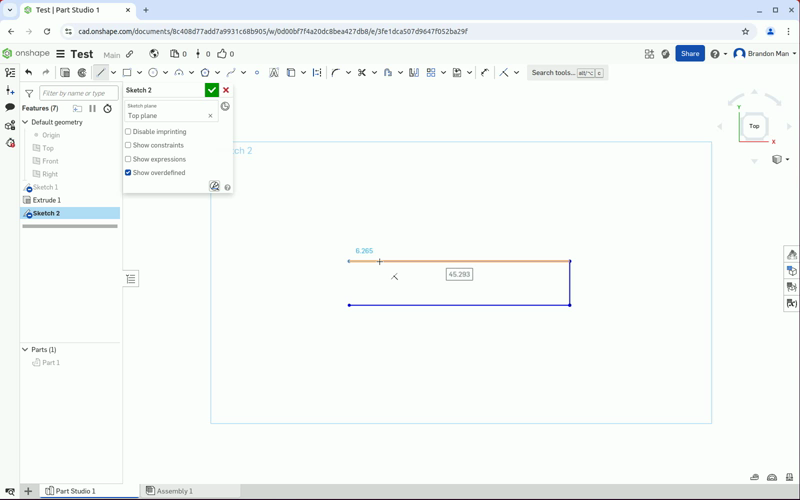
key_down(shift)
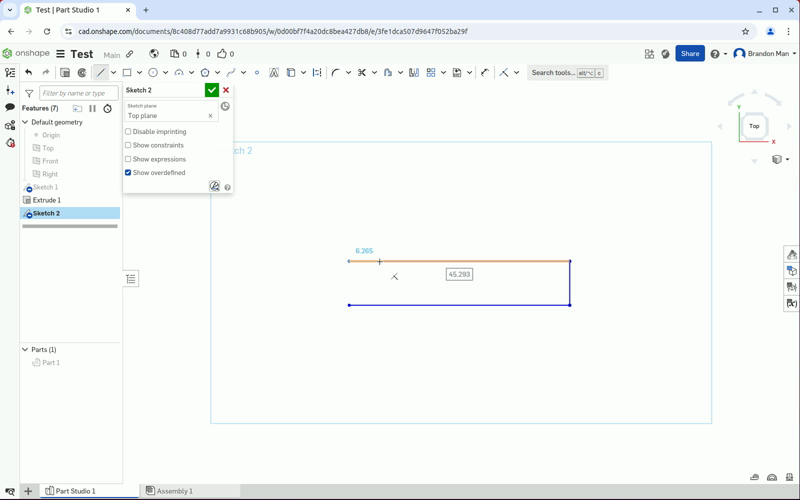
mouse_move(349, 305)
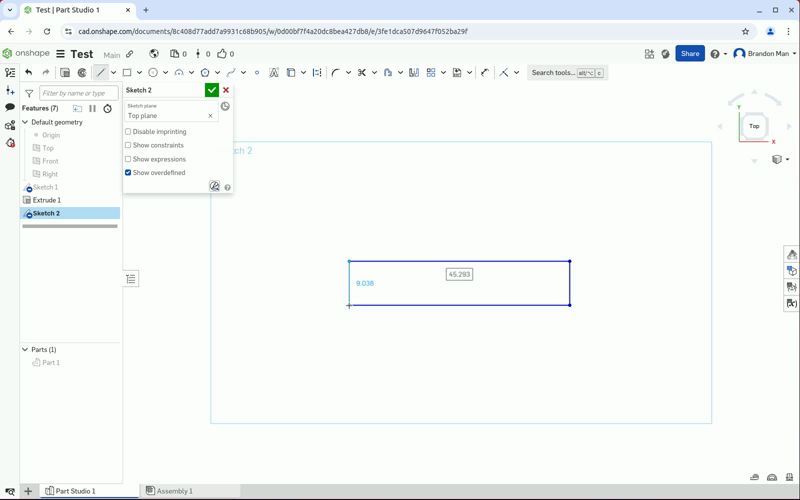
key_up(shift)
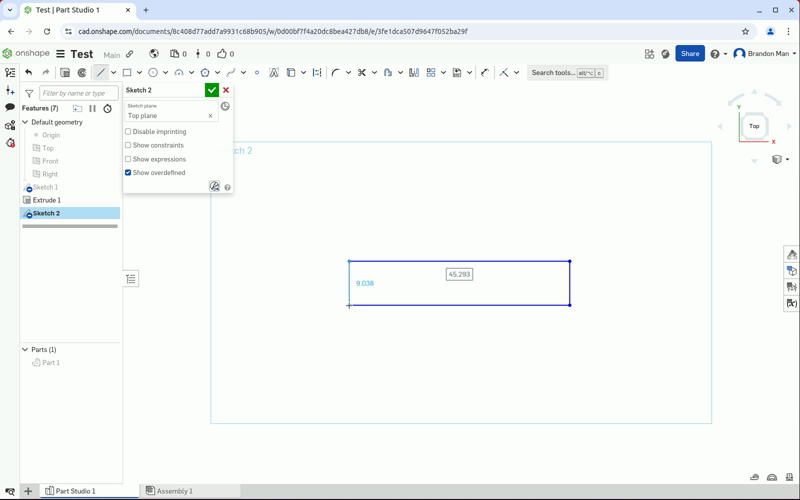
click(349, 305)
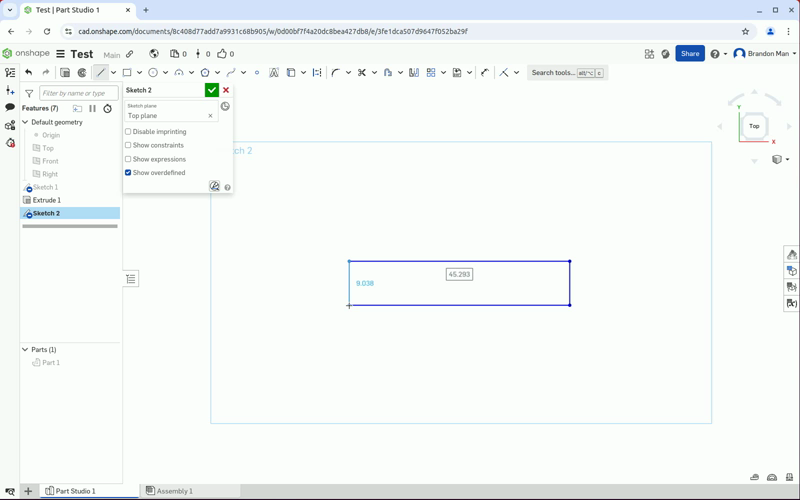
key(esc)
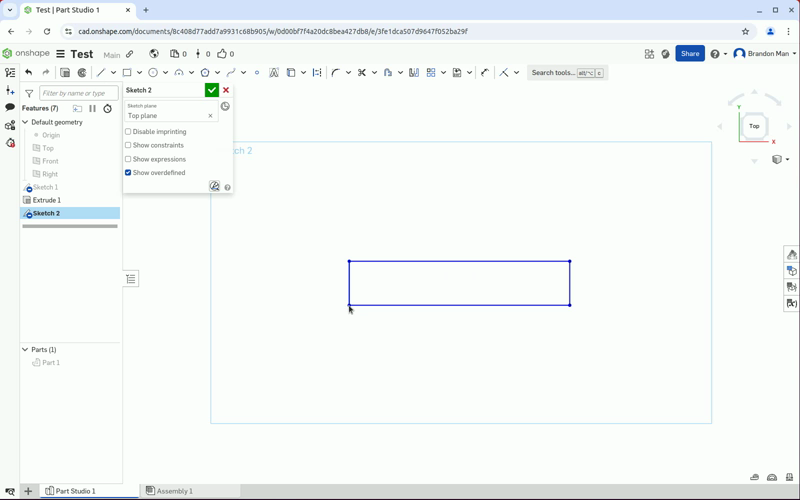
mouse_move(492, 282)
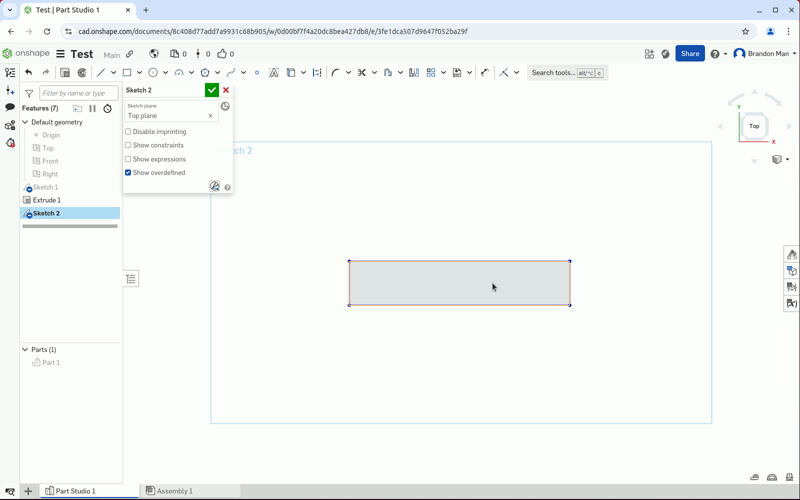
click(492, 282)
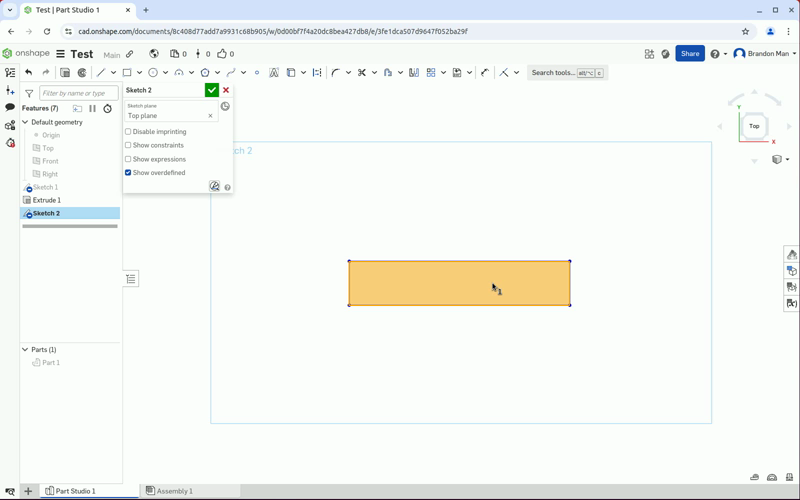
mouse_move(73, 352)
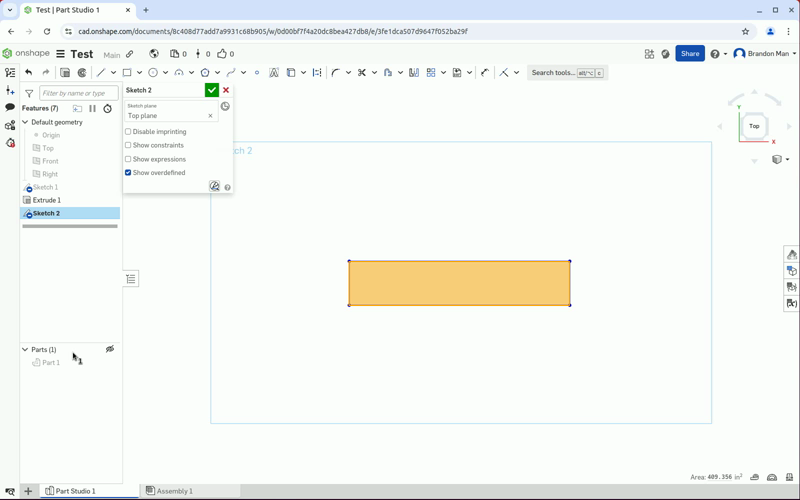
key(shift+y)
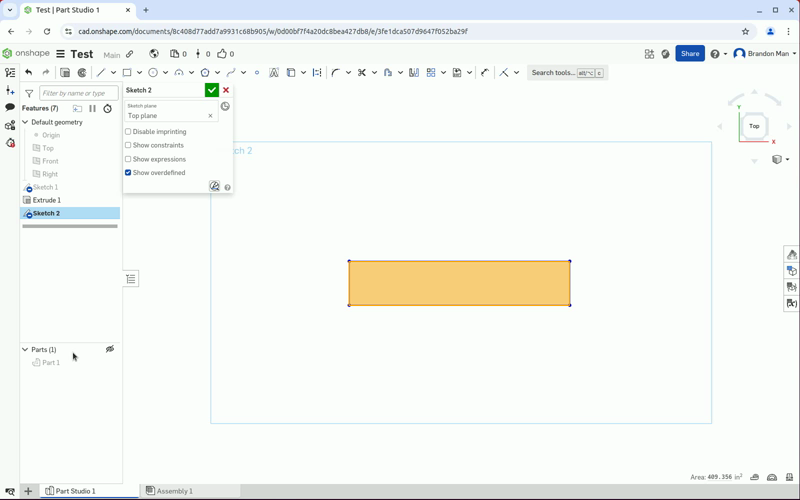
key(shift+e)
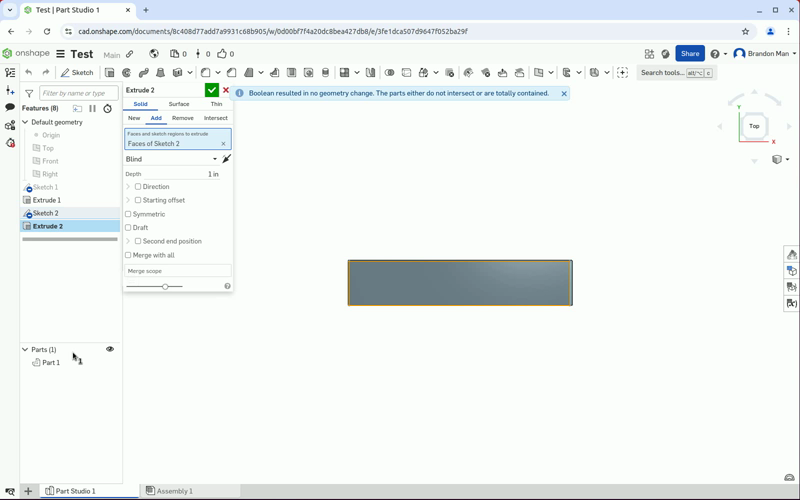
mouse_move(143, 106)
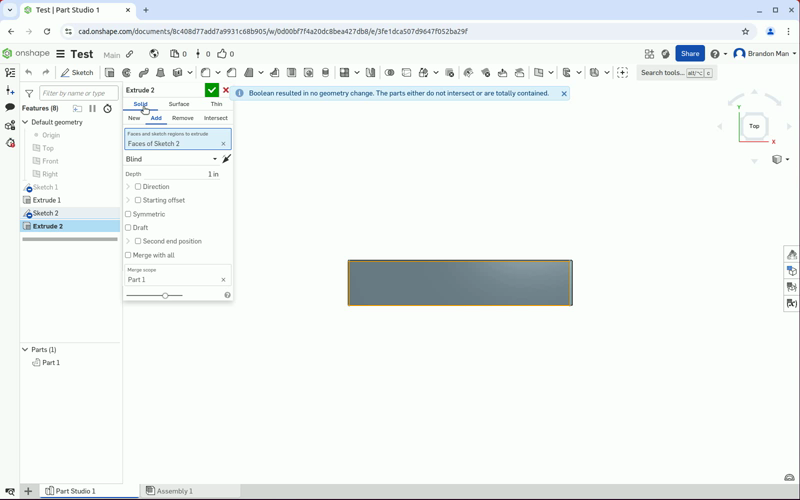
click(143, 106)
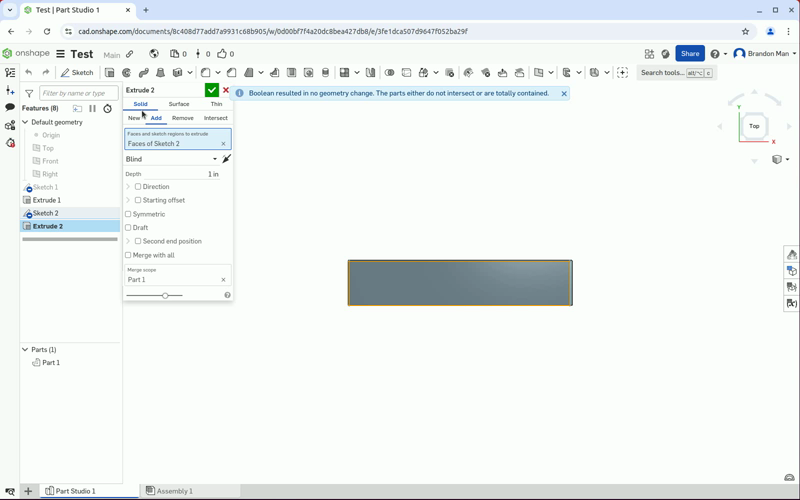
mouse_move(137, 120)
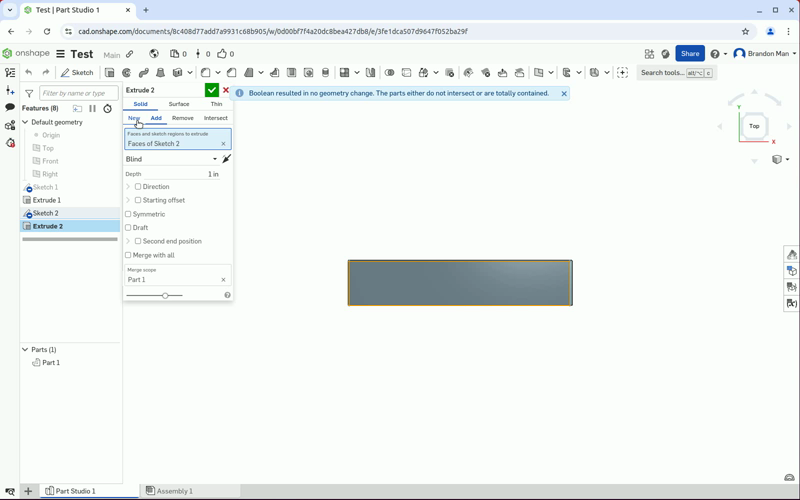
click(137, 120)
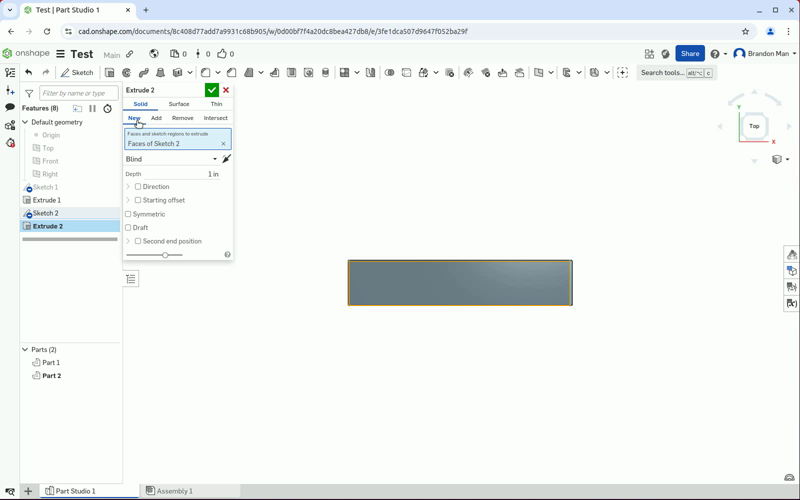
key(tab, 4)
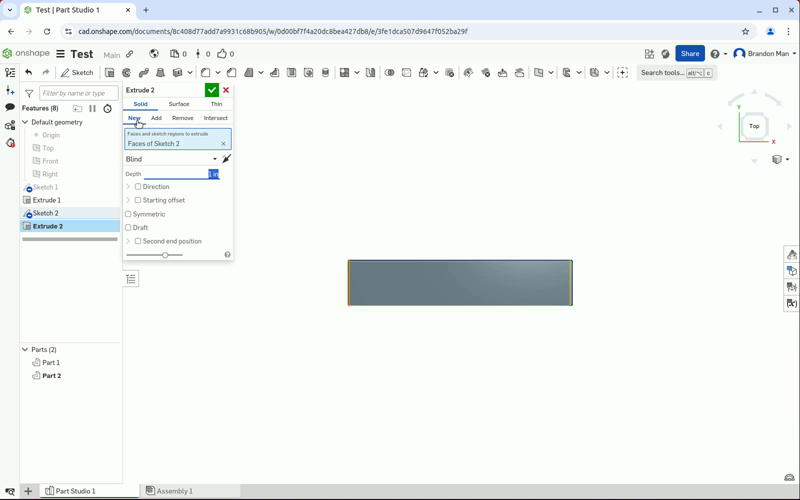
text(0.241)
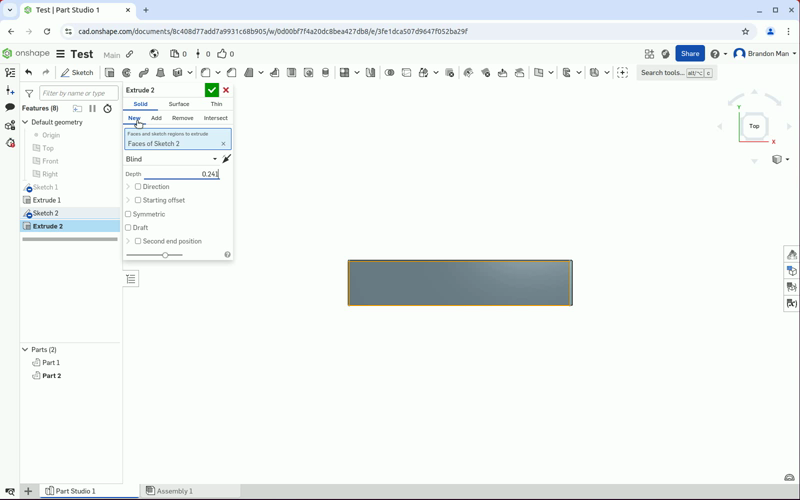
key(enter)
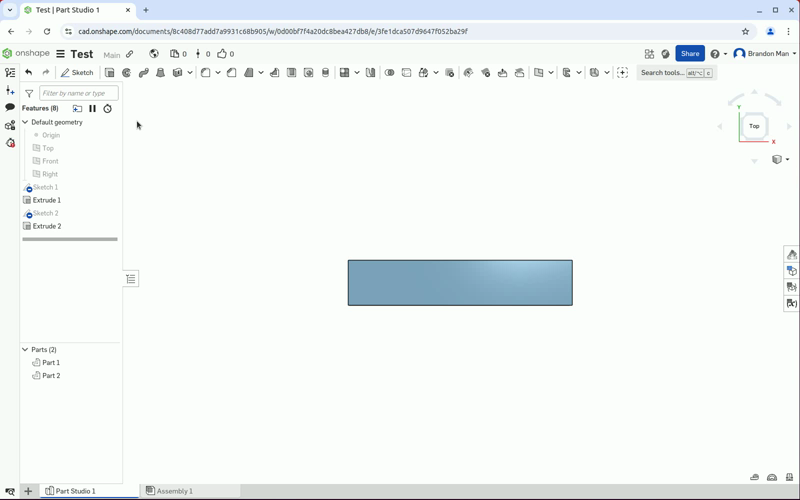
key(shift+h)
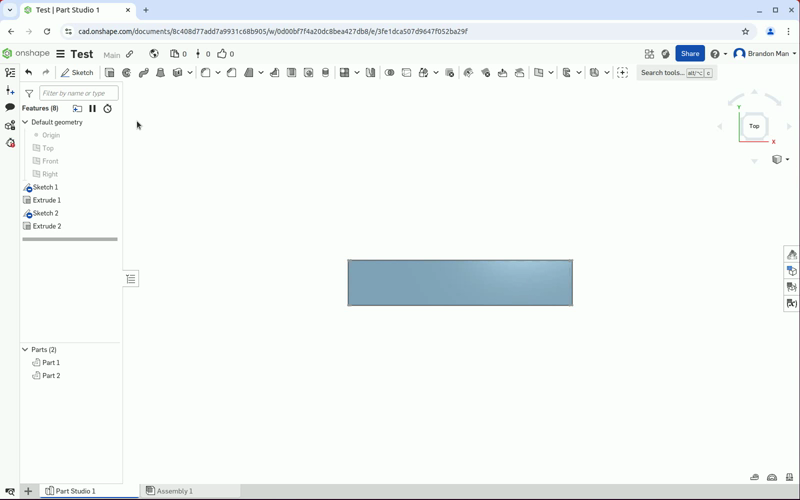
key(shift+h)
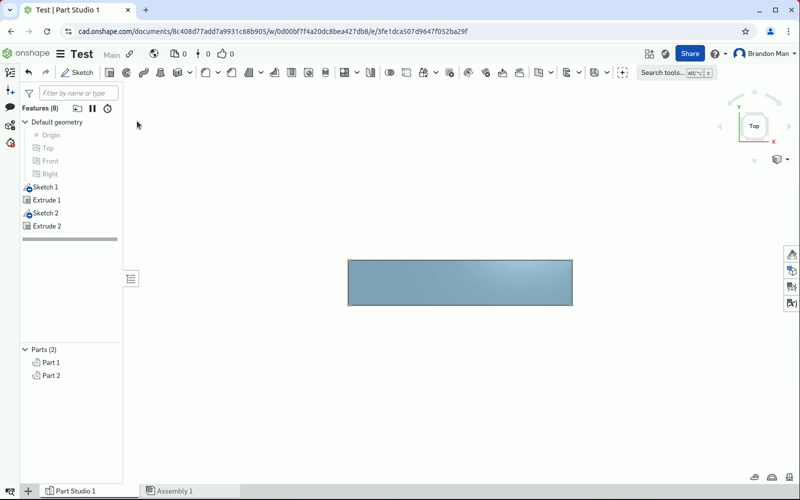
key(shift+7)
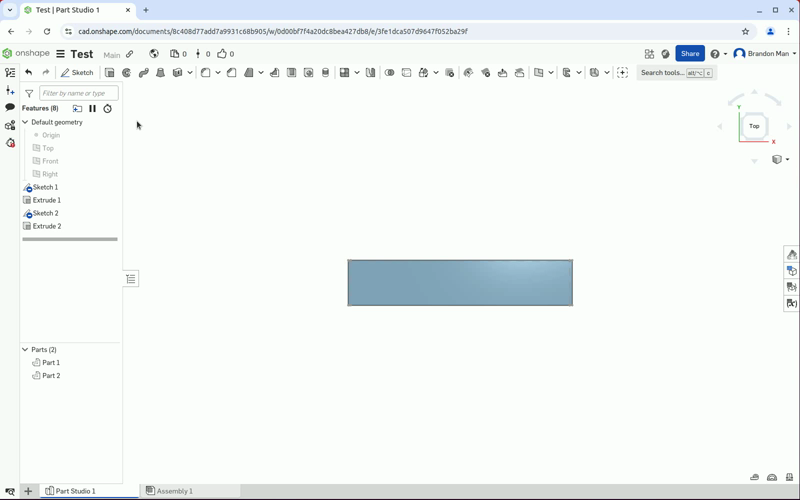
key(up, 3)
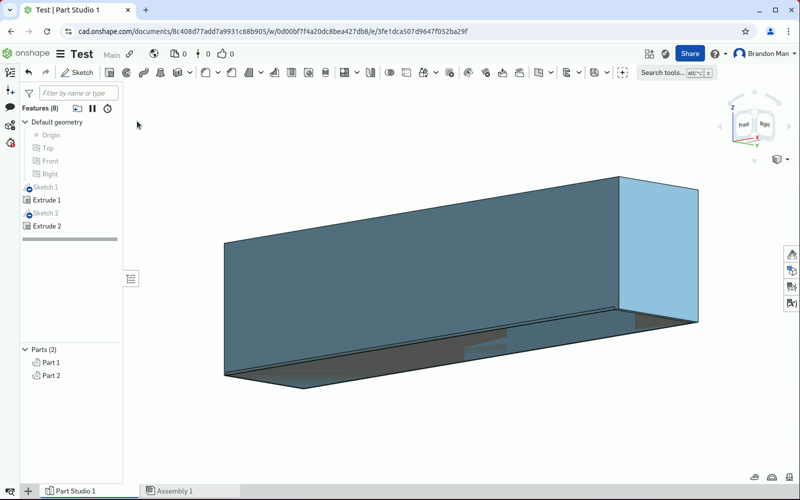
key(left, 3)
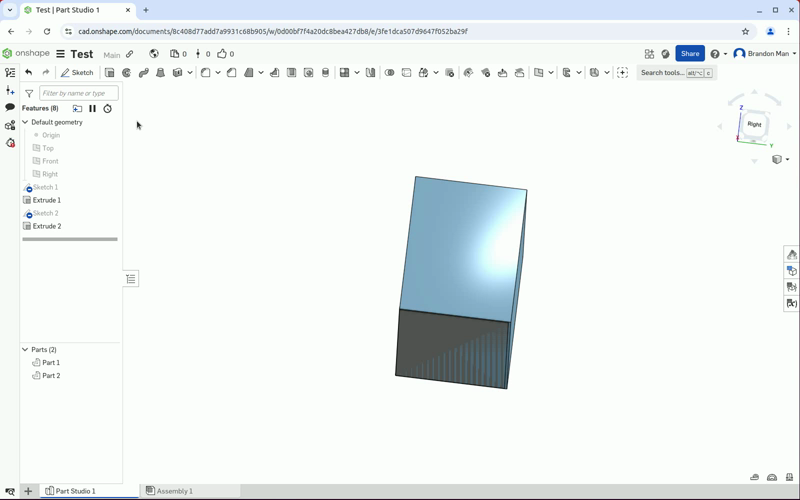
key(right, 3)
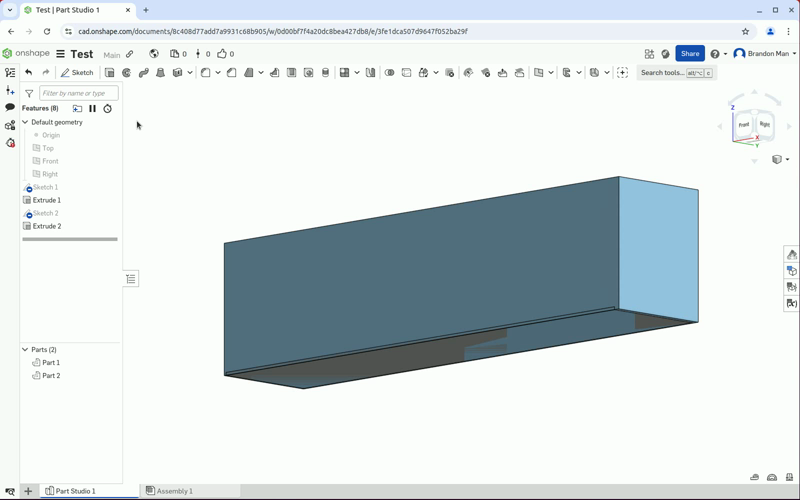
key(down, 3)
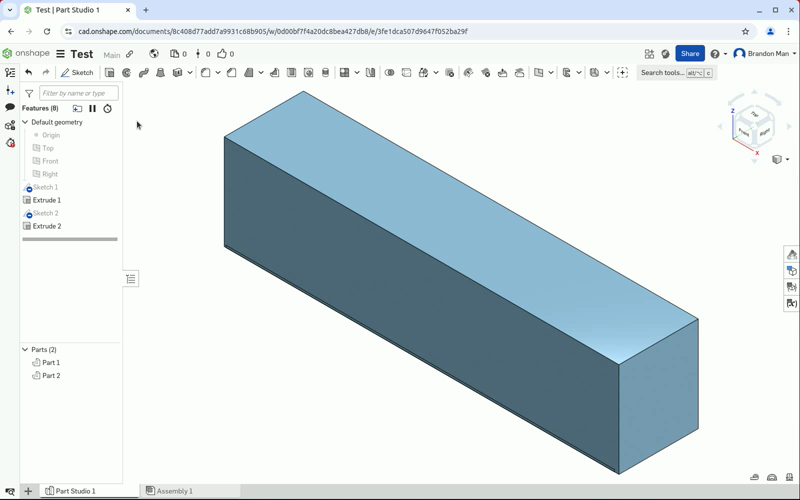
mouse_move(73, 189)
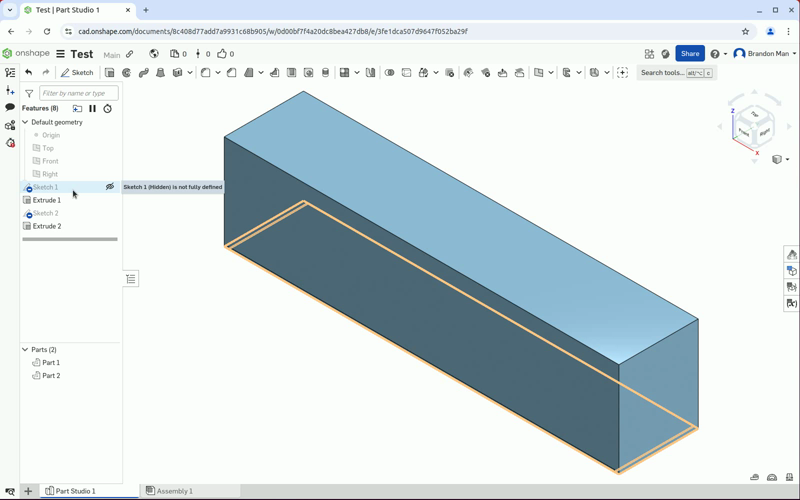
click(73, 189)